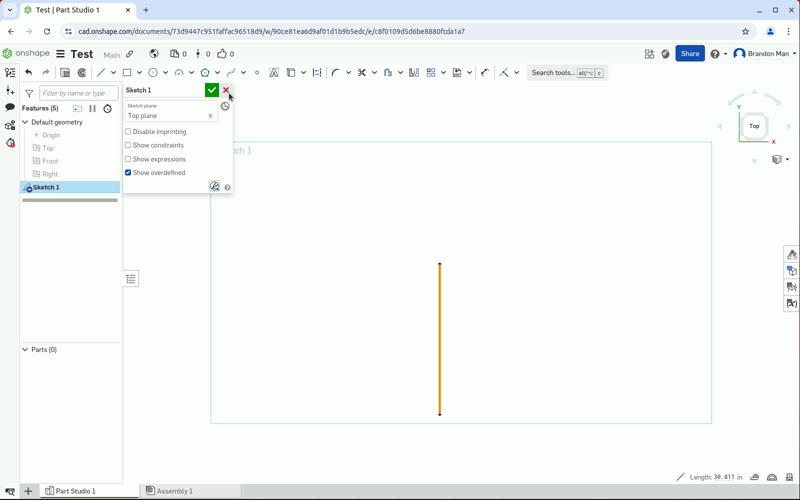
key(shift+h)
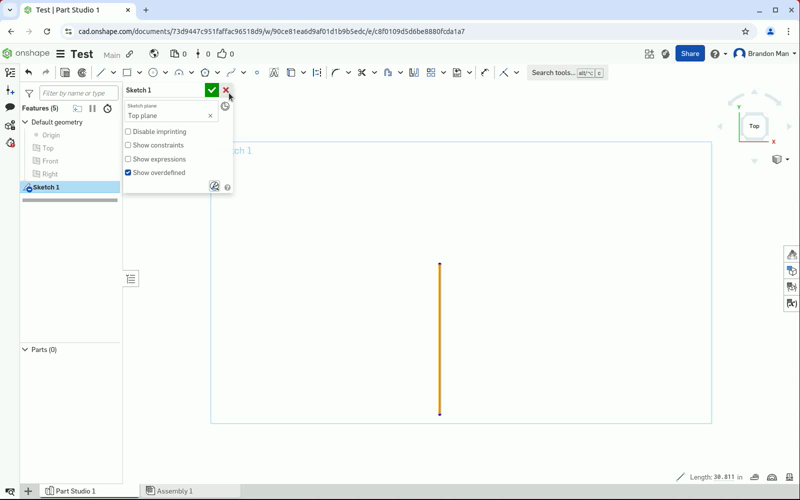
key(shift+s)
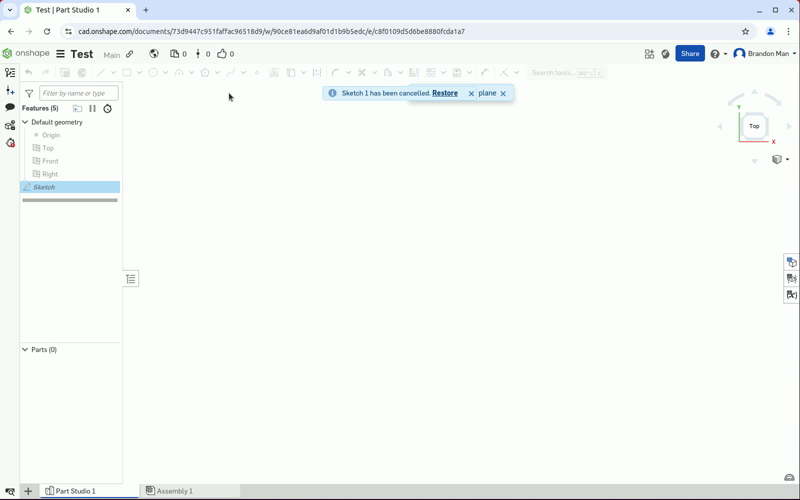
mouse_move(73, 150)
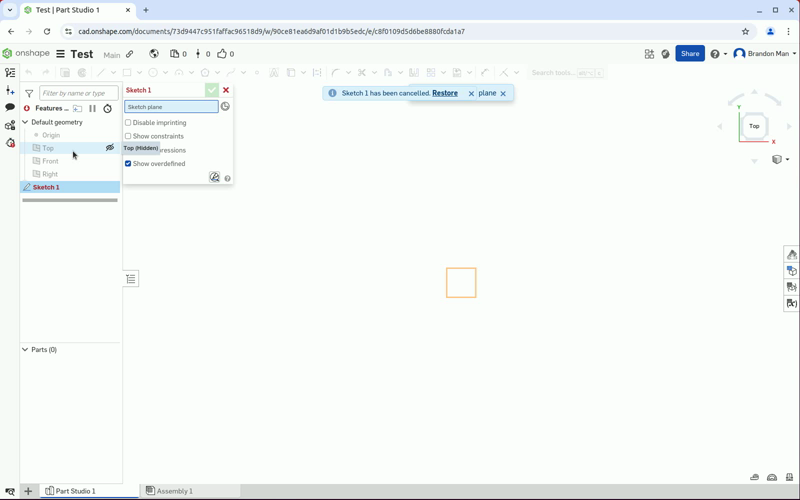
click(73, 150)
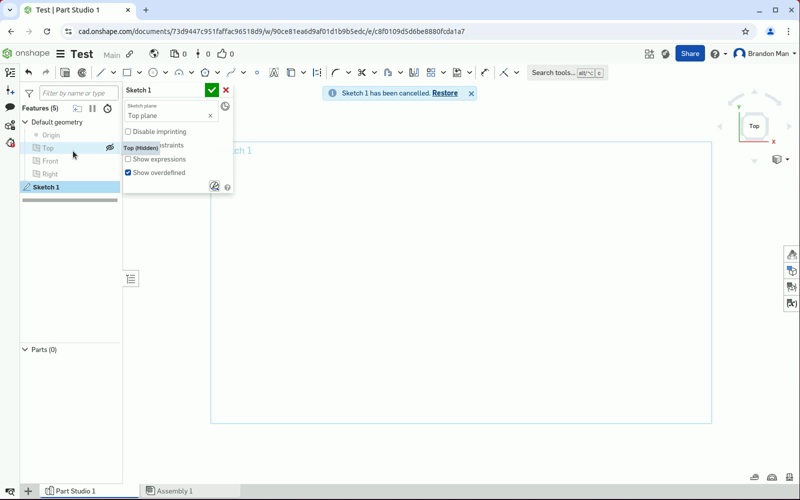
mouse_move(73, 352)
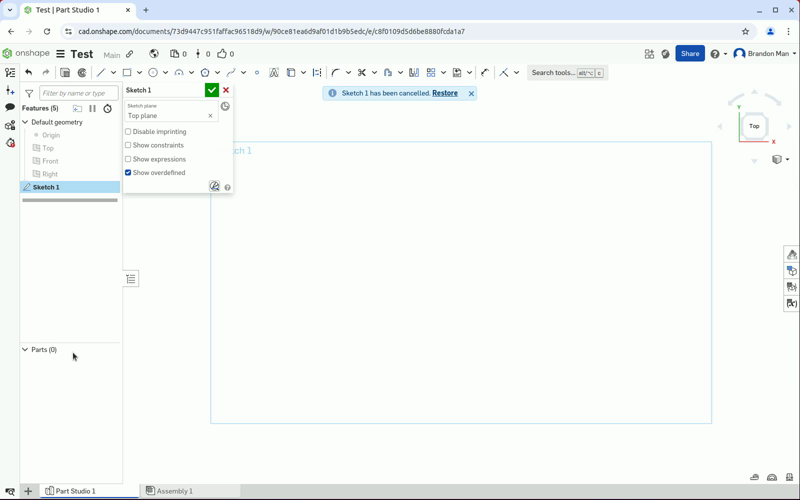
key(y)
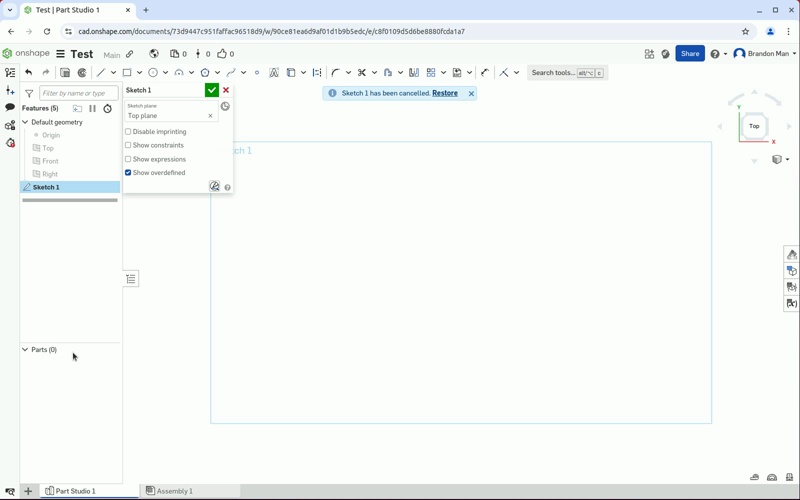
key(l)
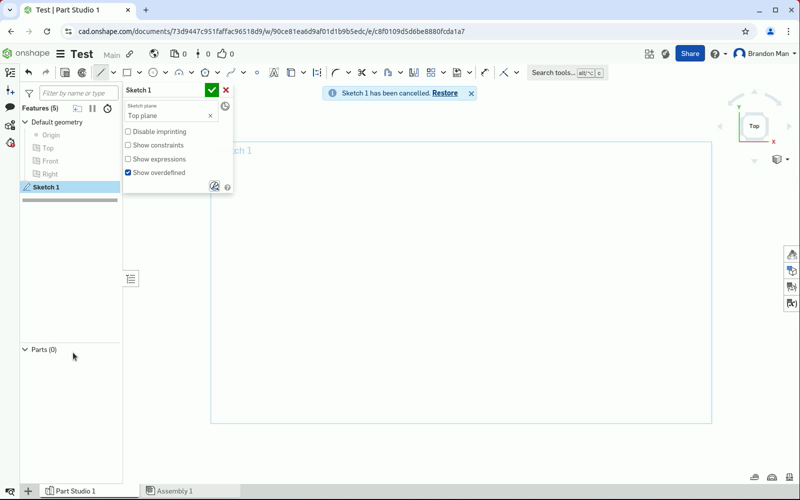
key_down(shift)
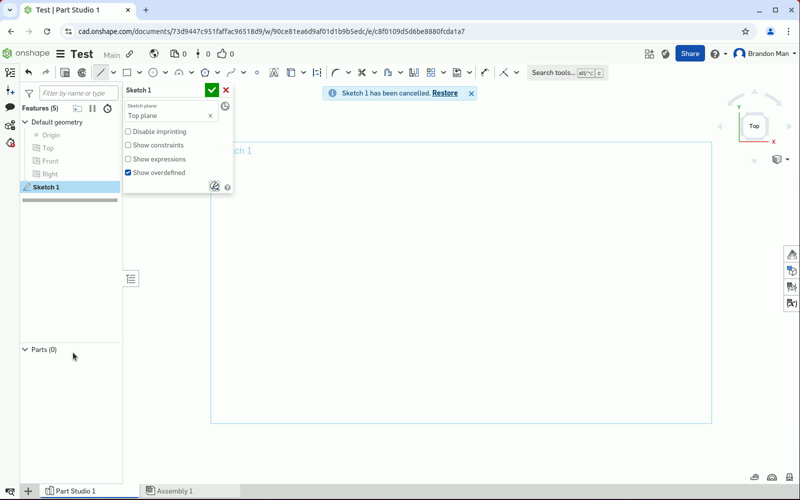
mouse_move(366, 395)
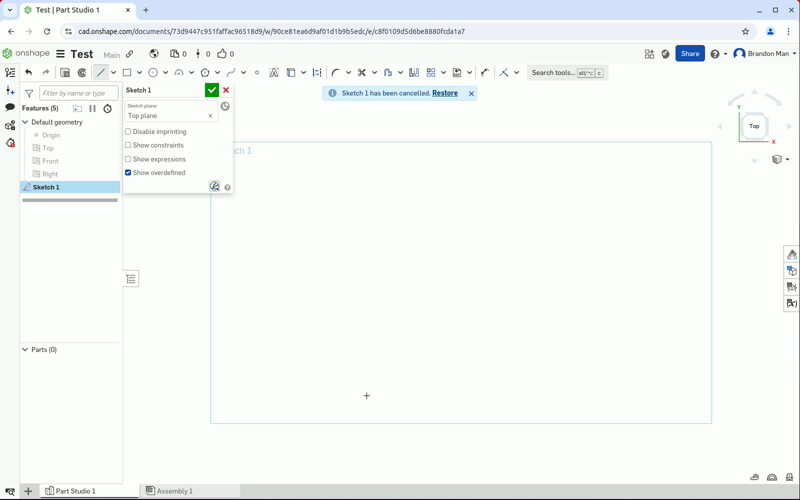
click(366, 395)
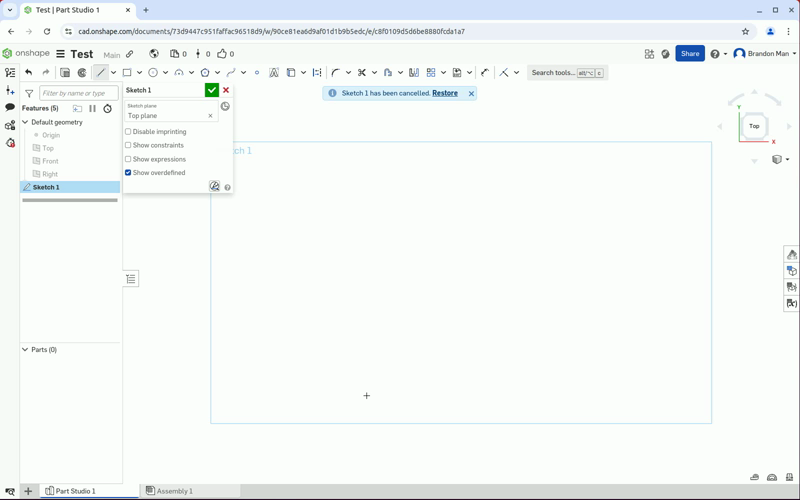
key_up(shift)
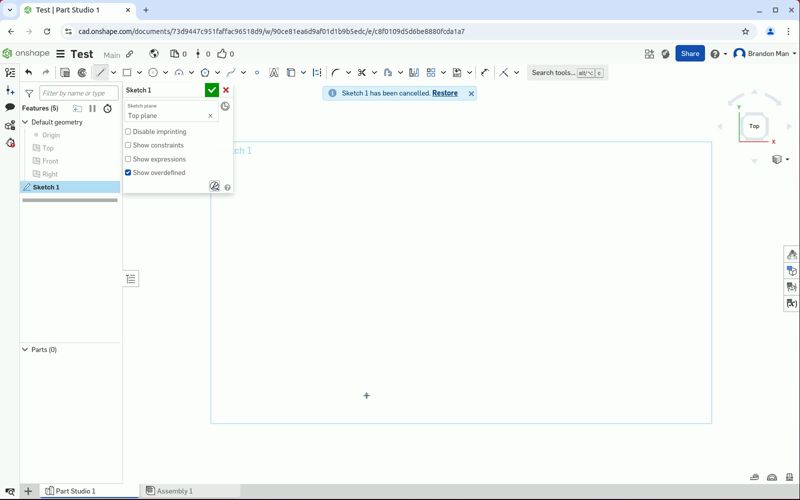
key_down(shift)
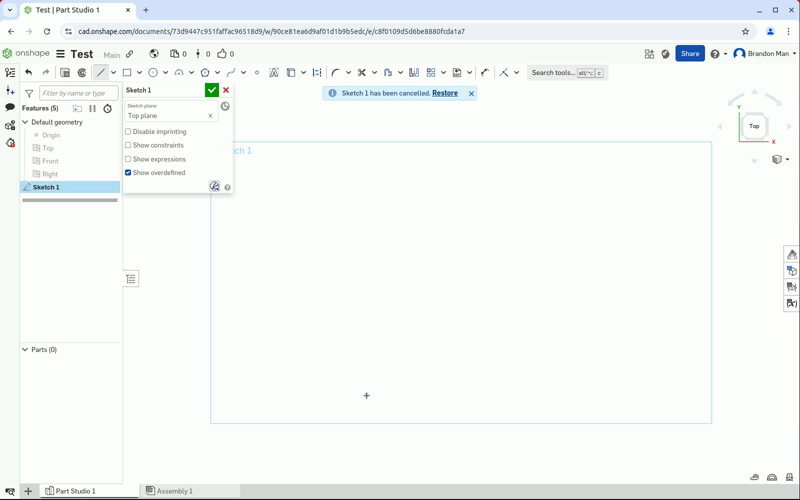
mouse_move(549, 395)
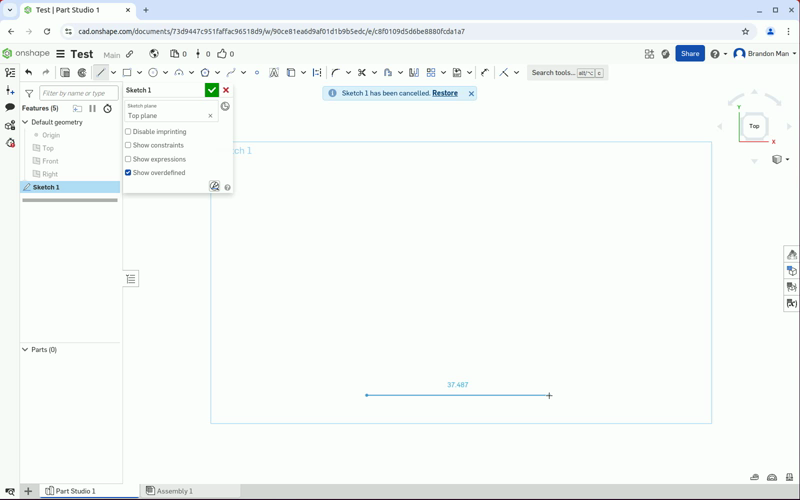
click(549, 395)
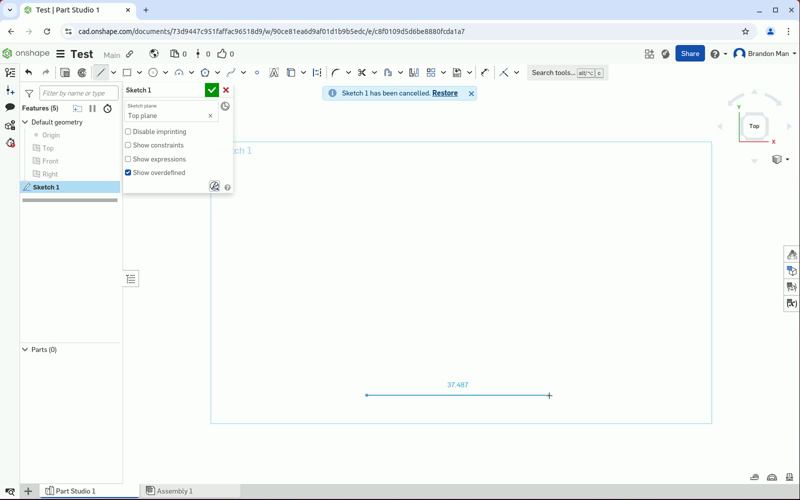
key_up(shift)
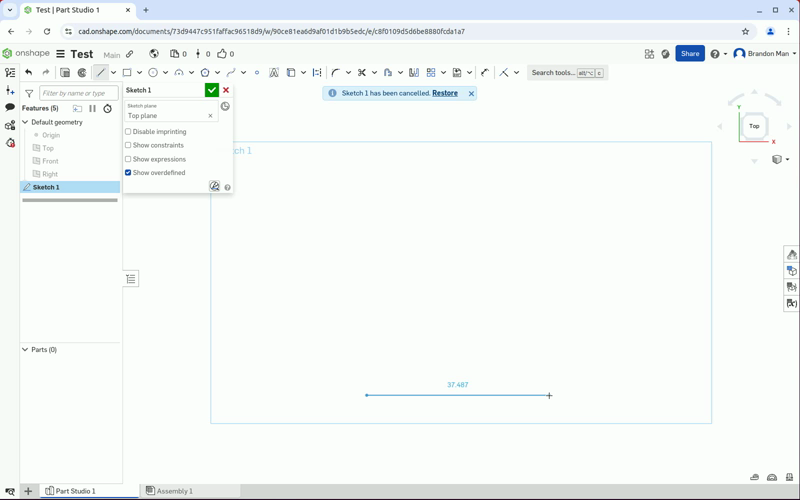
key_down(shift)
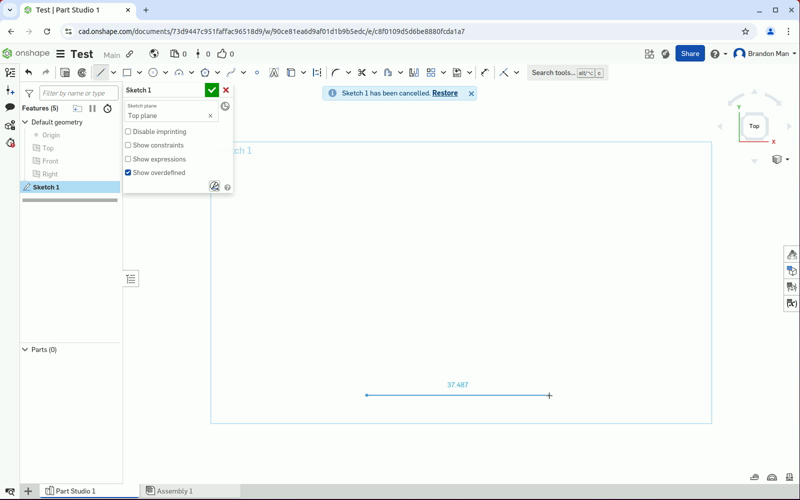
mouse_move(549, 213)
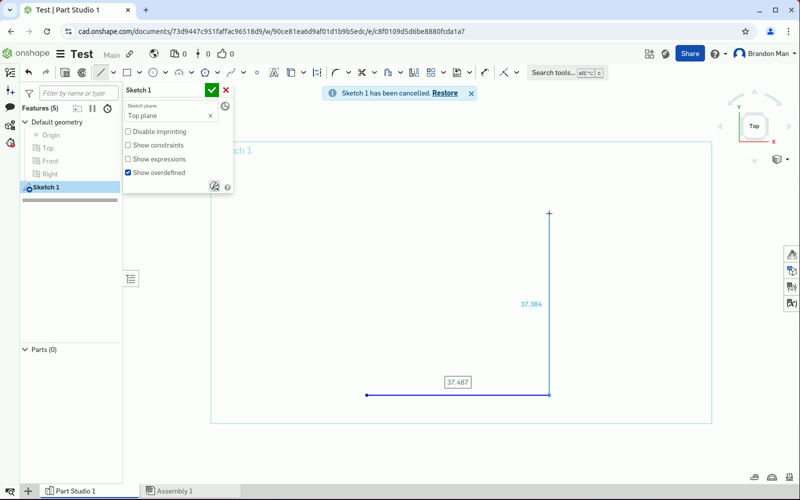
click(549, 213)
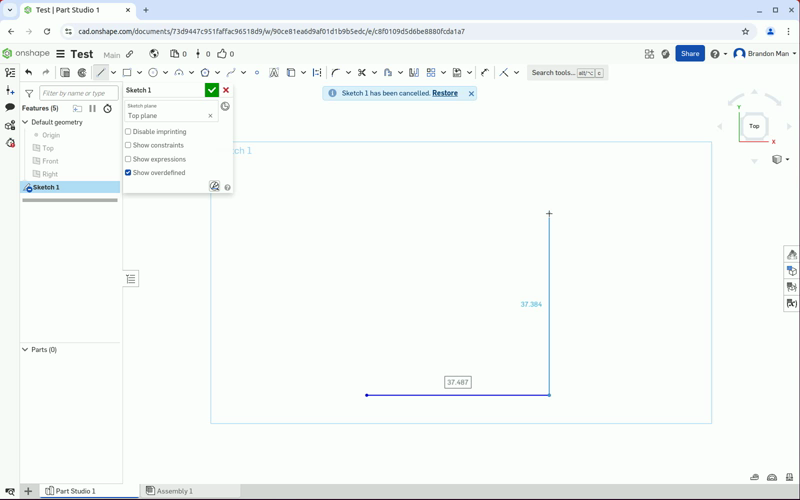
key_up(shift)
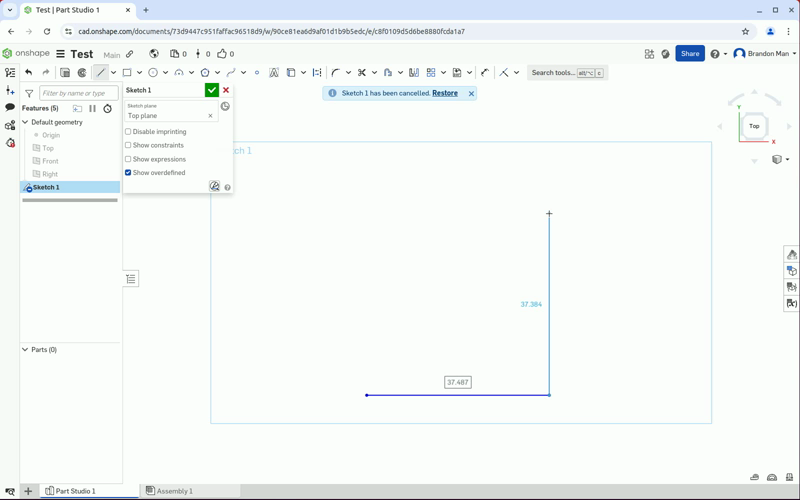
key_down(shift)
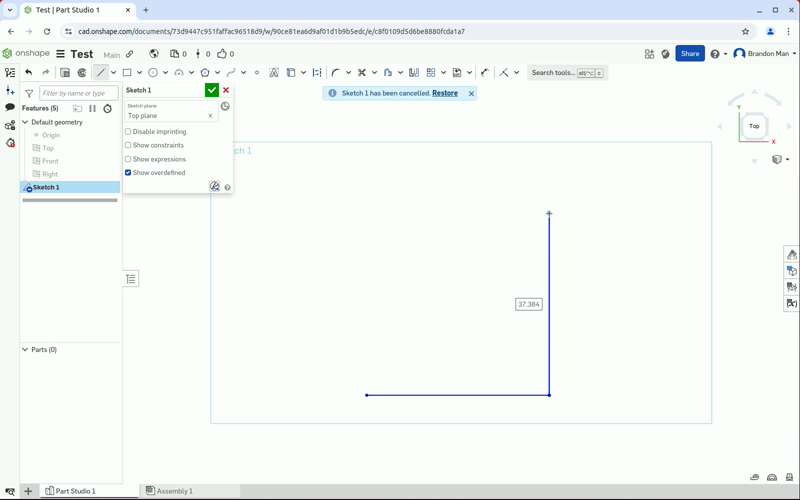
mouse_move(366, 213)
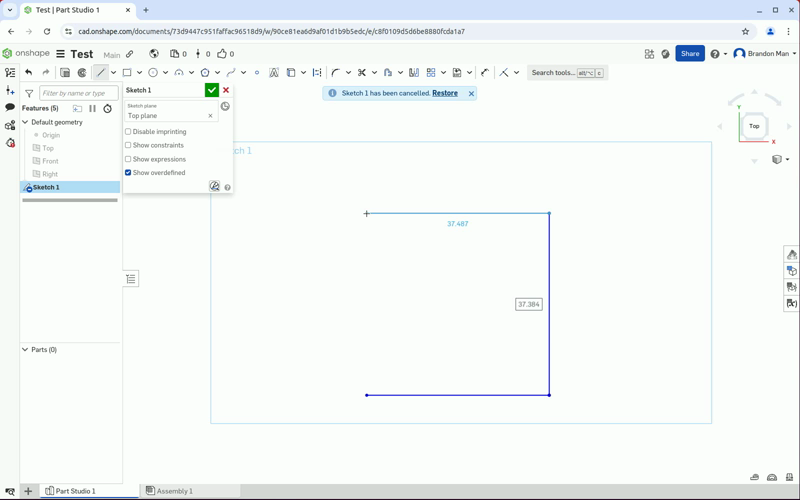
click(366, 213)
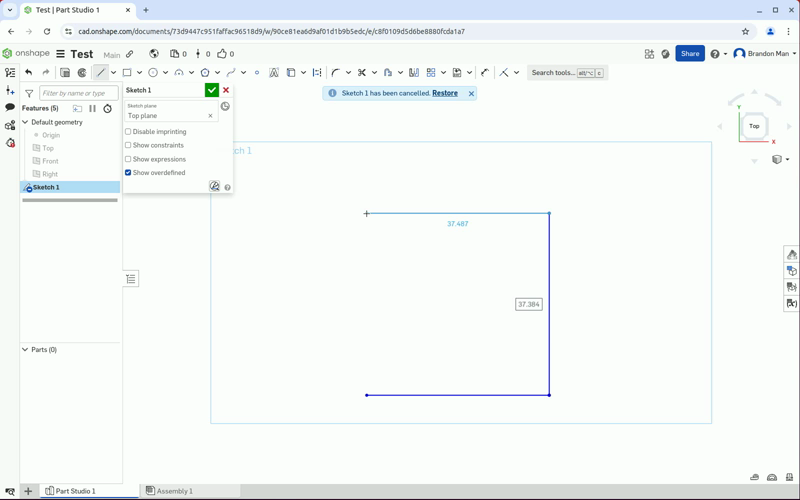
key_up(shift)
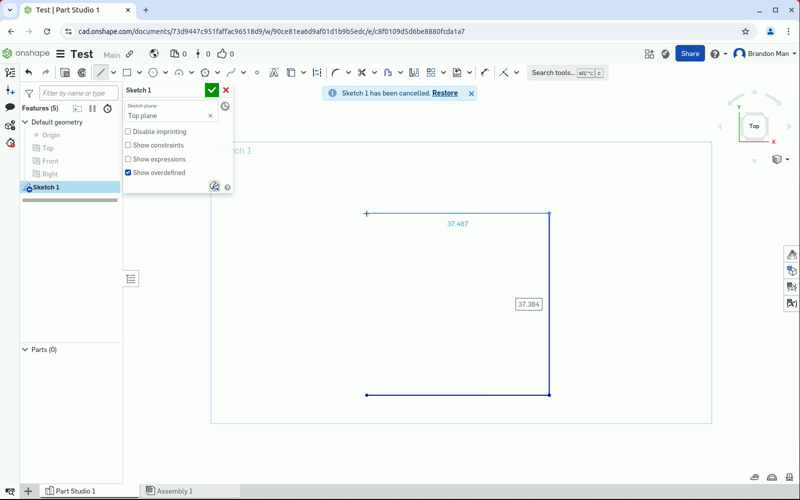
key_down(shift)
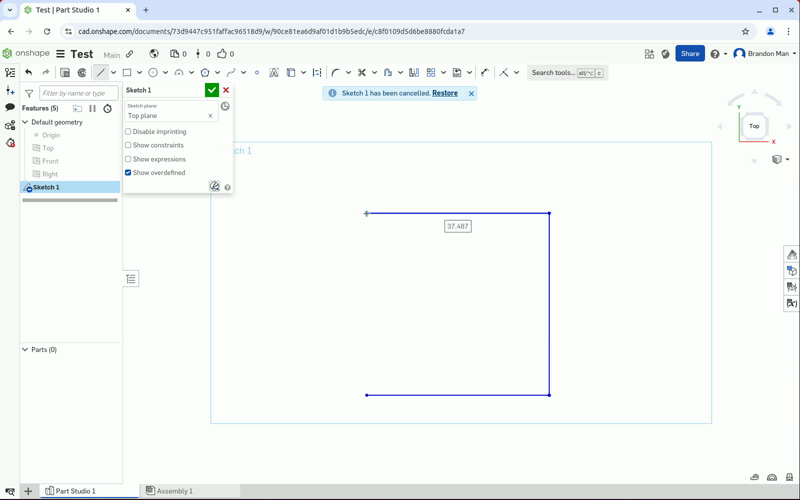
mouse_move(366, 395)
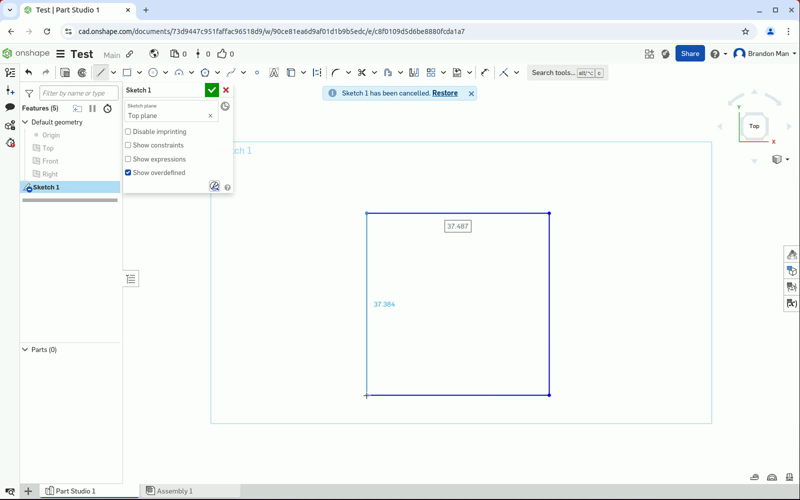
key_up(shift)
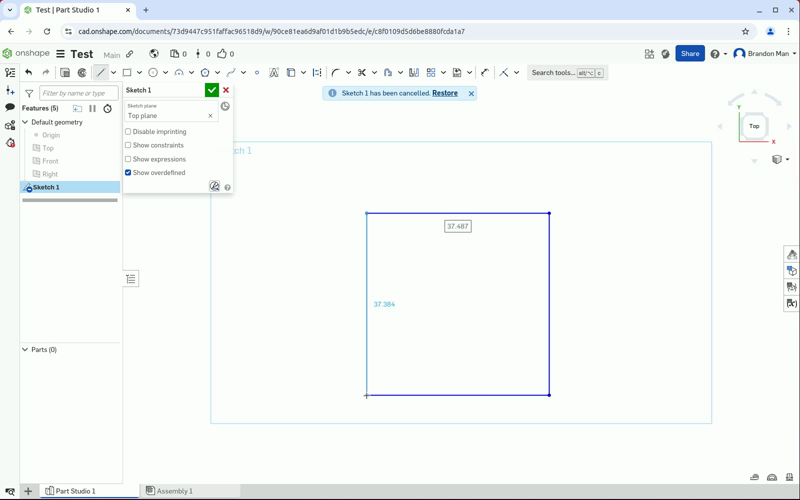
click(366, 395)
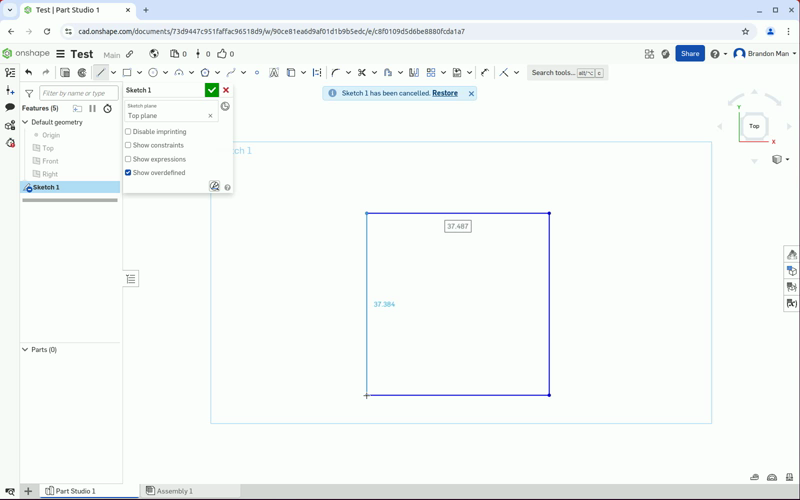
key(esc)
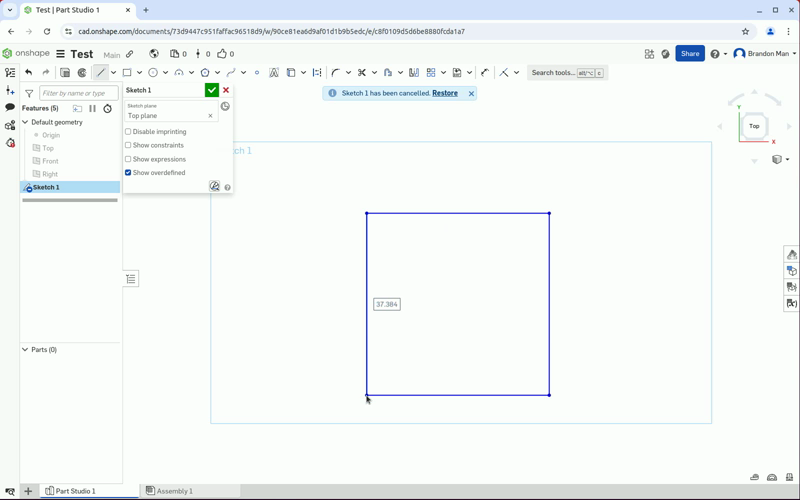
mouse_move(447, 342)
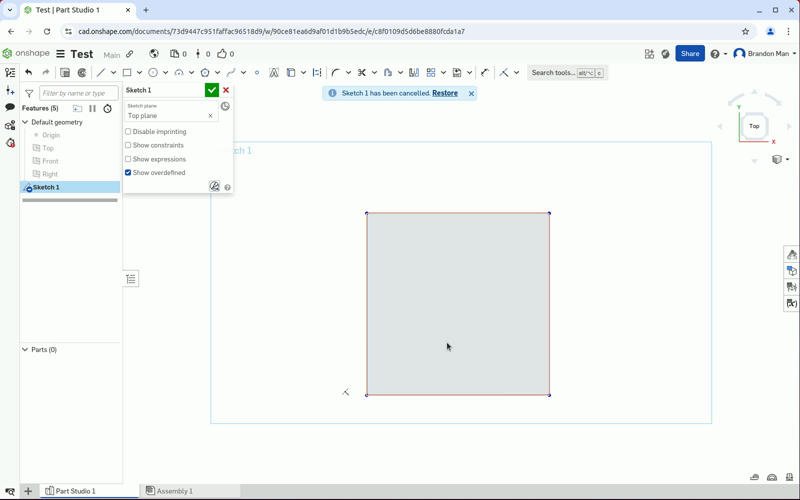
click(447, 342)
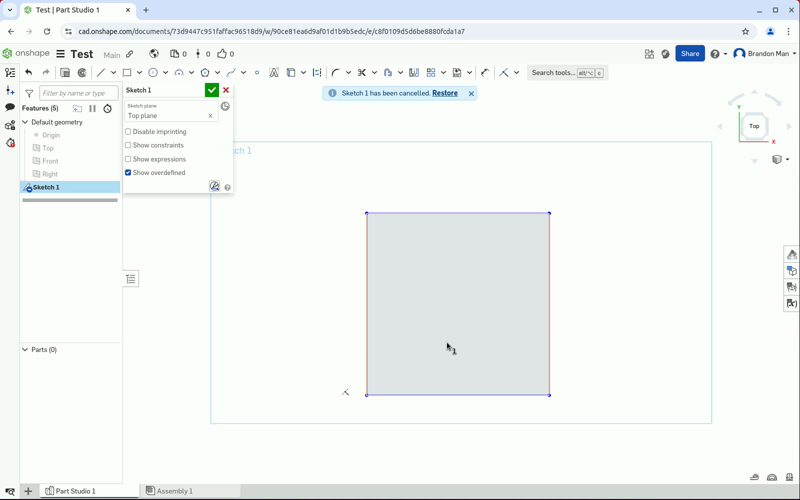
mouse_move(73, 352)
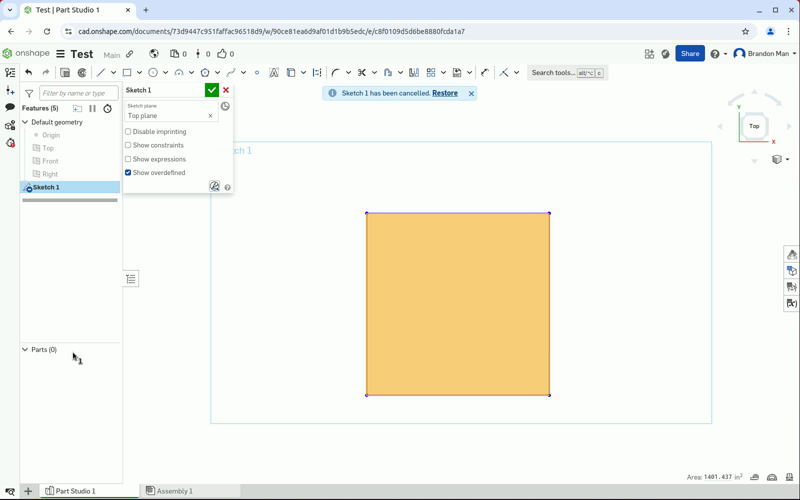
key(shift+y)
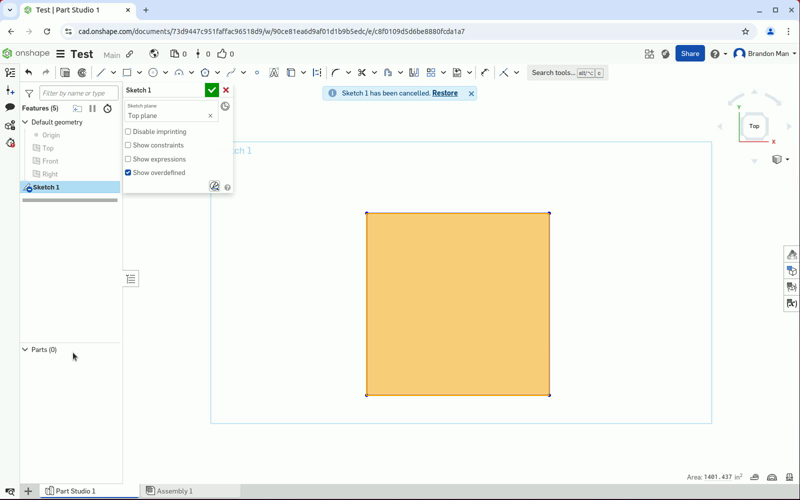
key(shift+e)
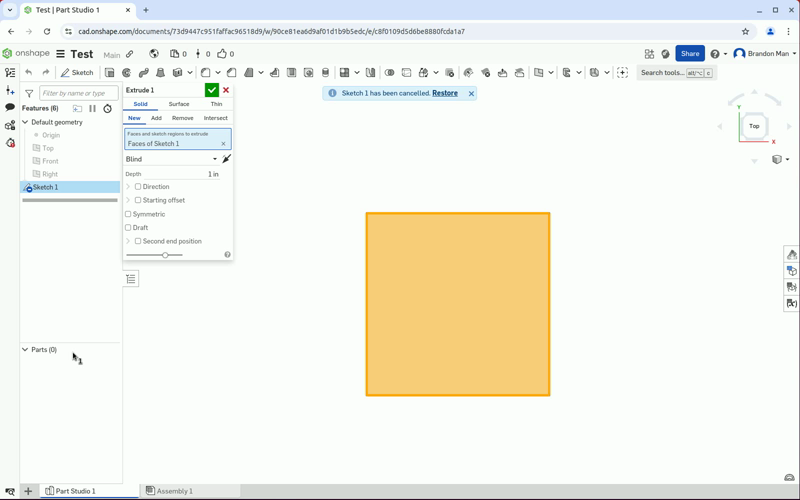
mouse_move(143, 106)
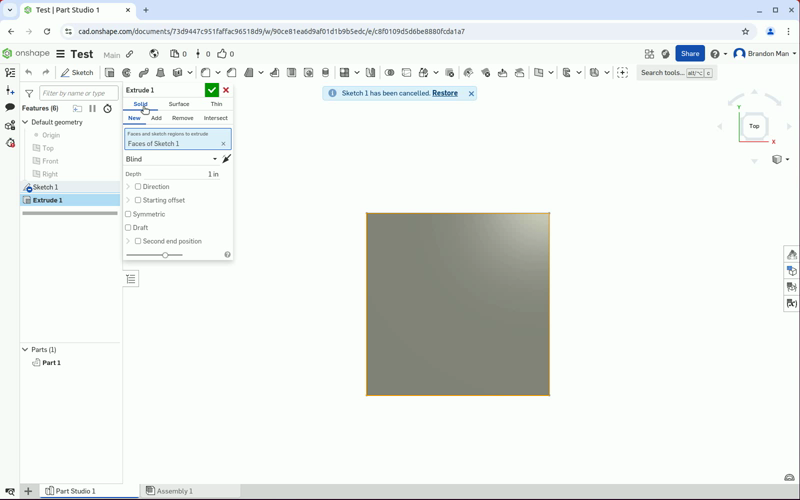
click(143, 106)
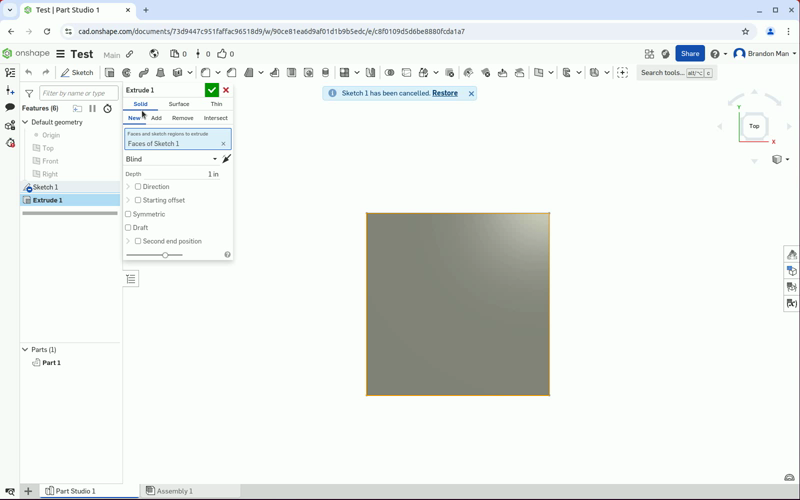
mouse_move(137, 120)
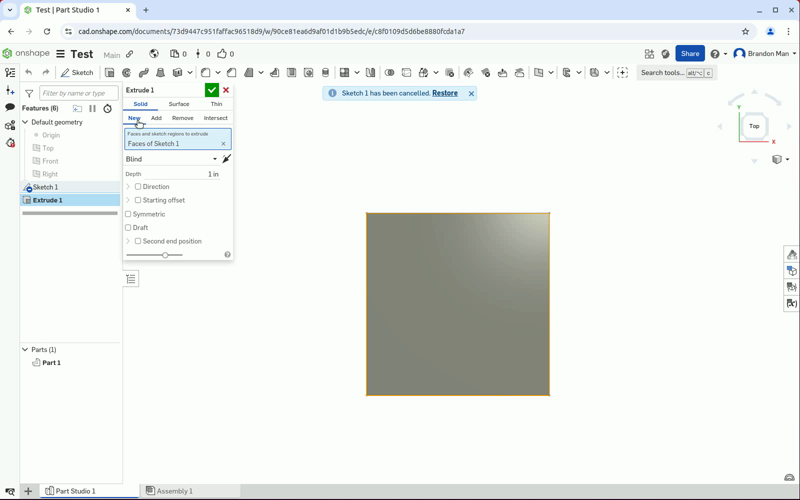
click(137, 120)
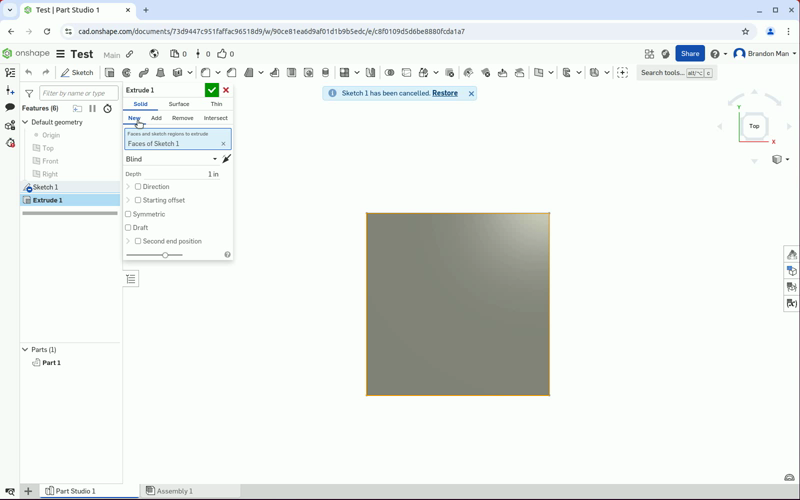
key(tab, 4)
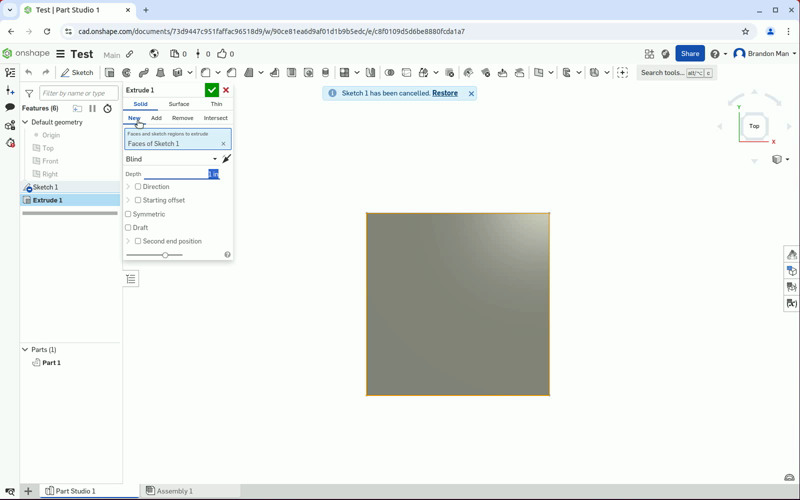
text(10.832)
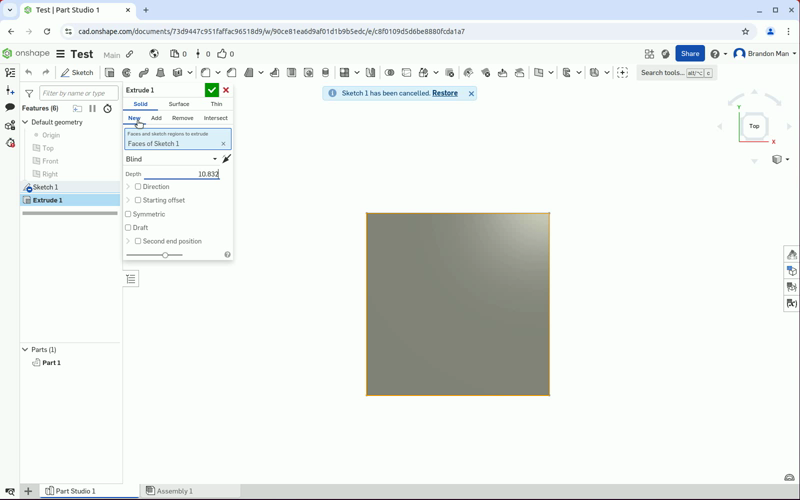
key(enter)
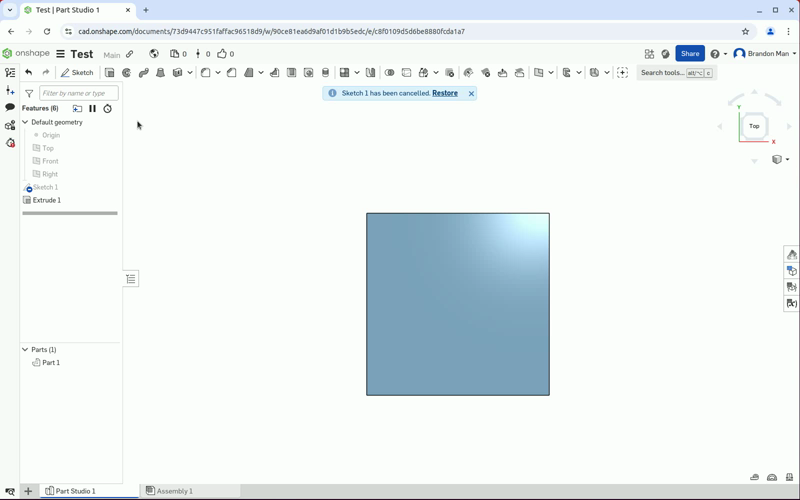
key(shift+h)
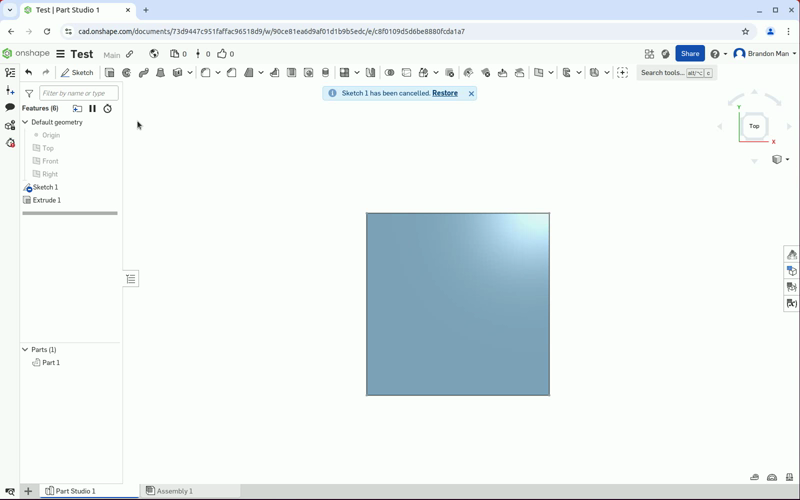
key(shift+h)
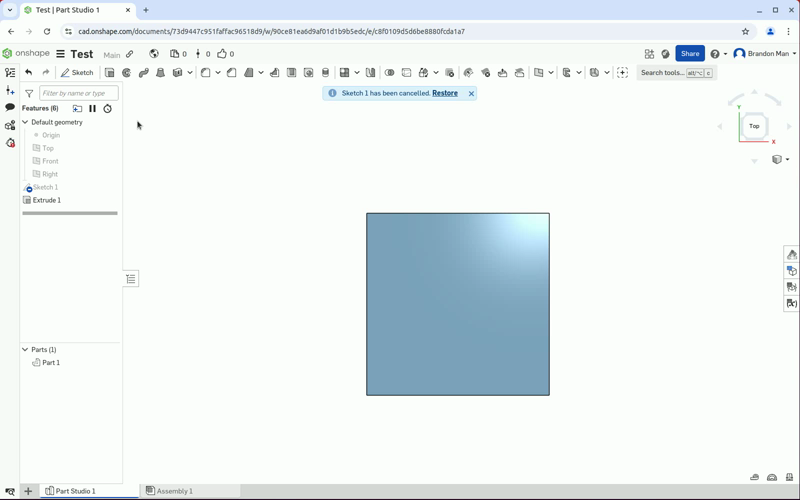
mouse_move(73, 189)
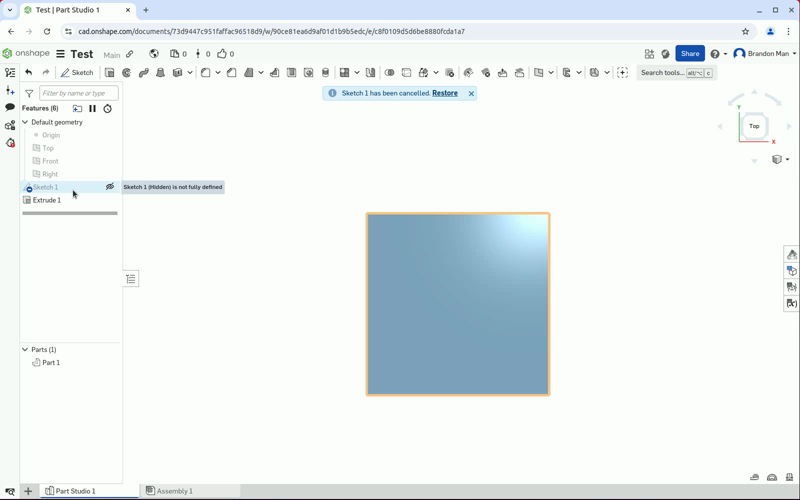
click(73, 189)
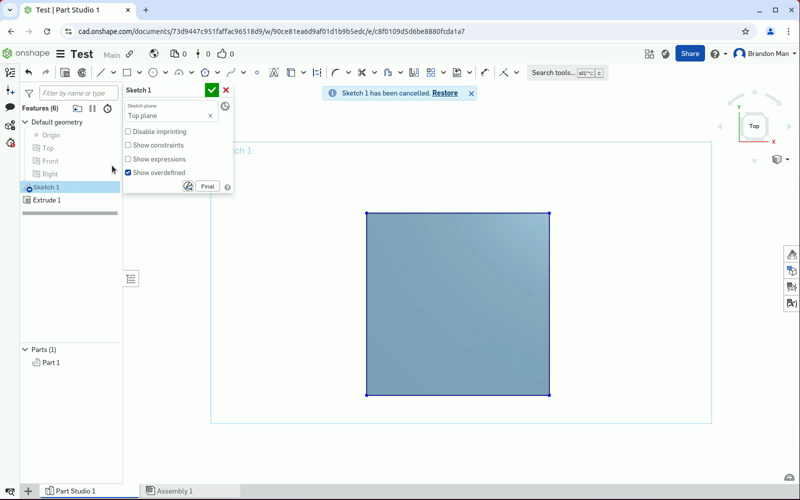
mouse_move(229, 92)
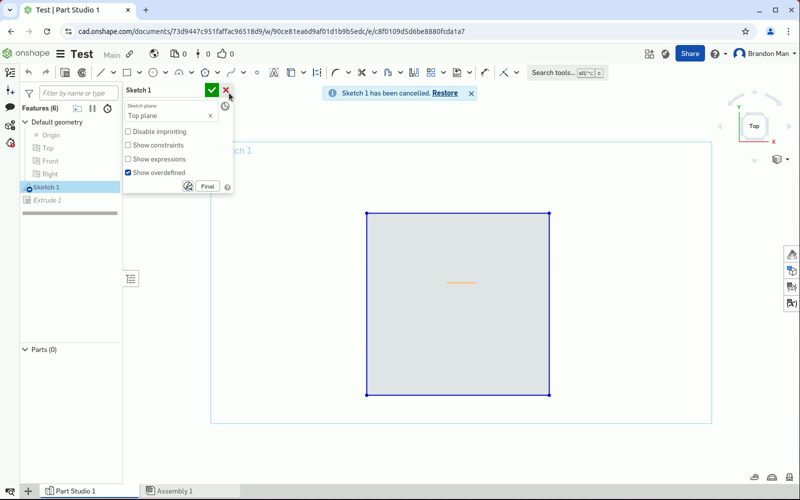
click(229, 92)
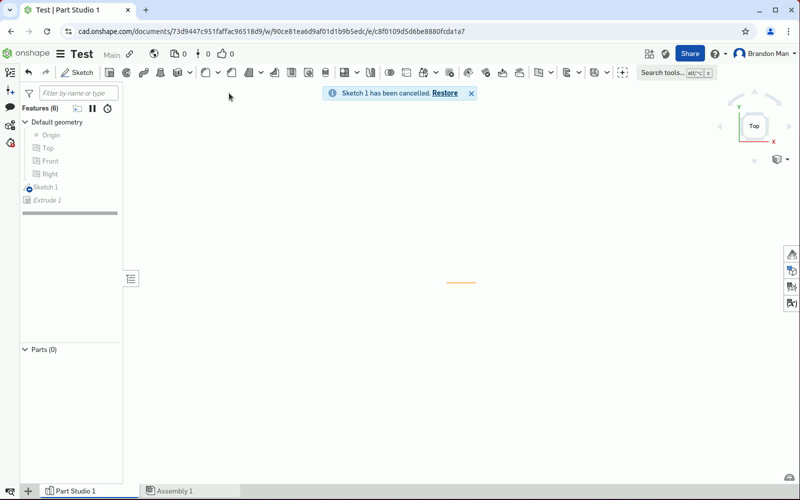
mouse_move(541, 75)
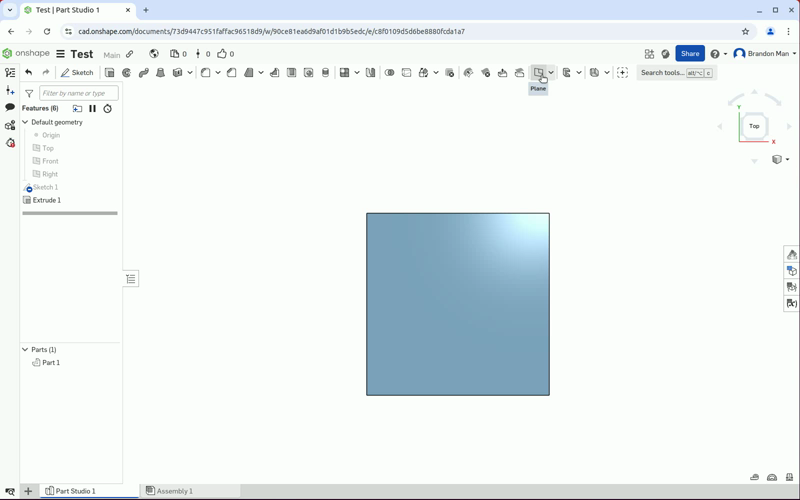
click(541, 75)
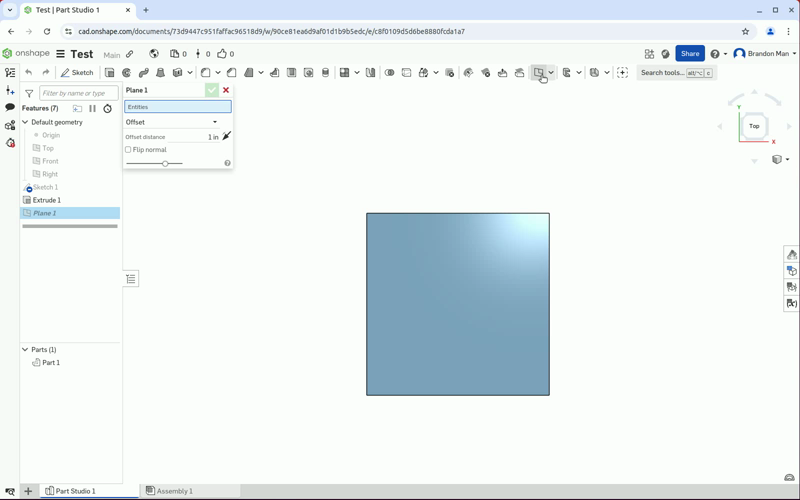
mouse_move(73, 150)
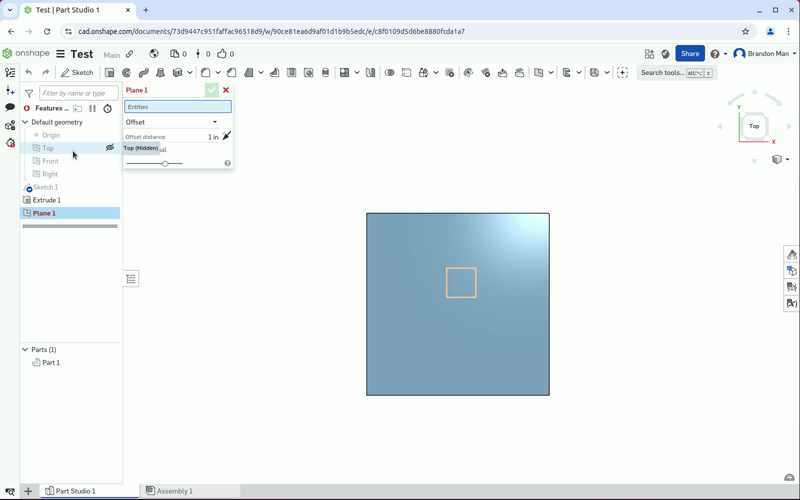
click(73, 150)
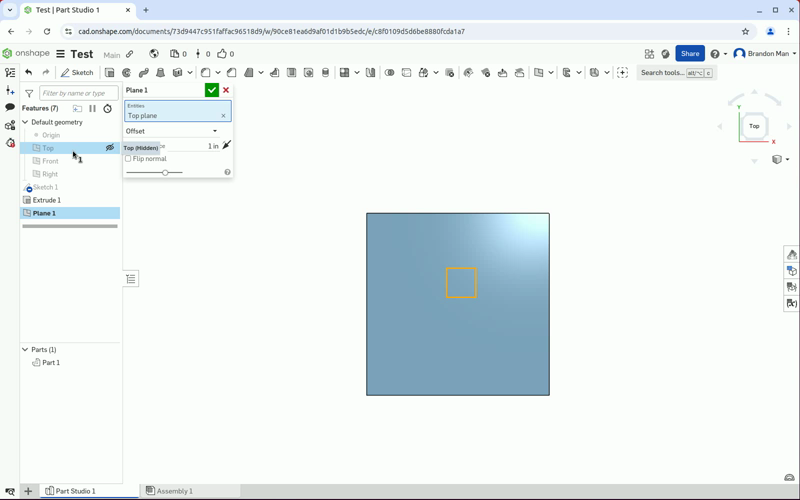
key(tab, 2)
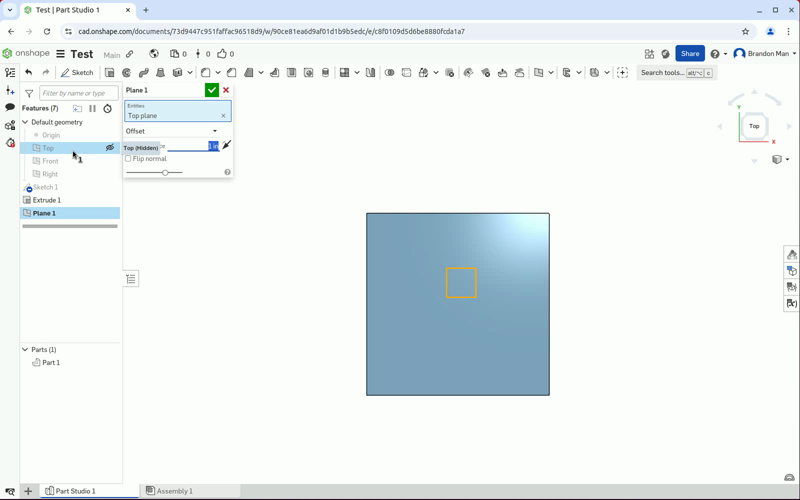
text(10.845)
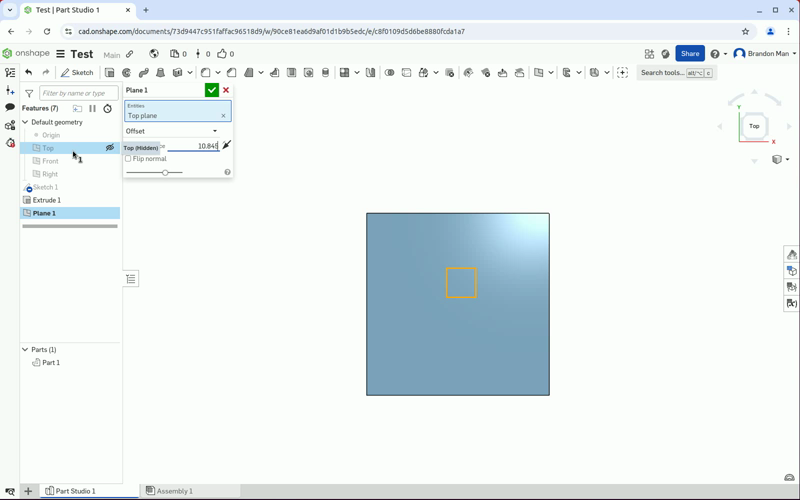
key(enter, 2)
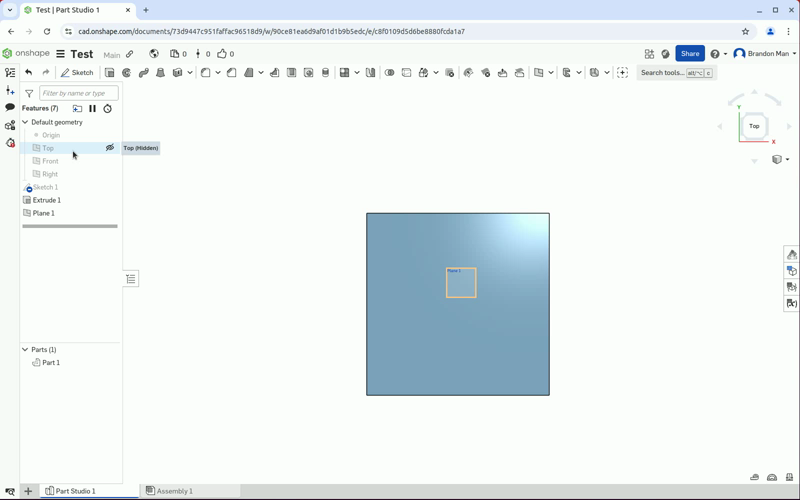
key(shift+s)
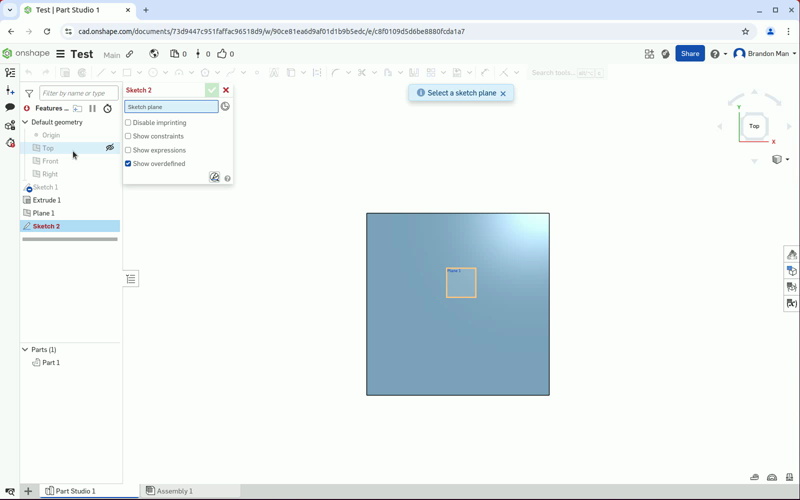
mouse_move(73, 215)
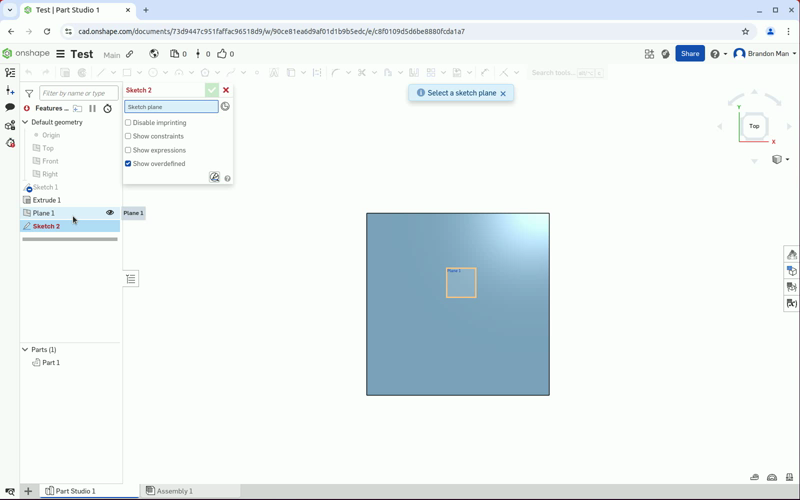
click(73, 215)
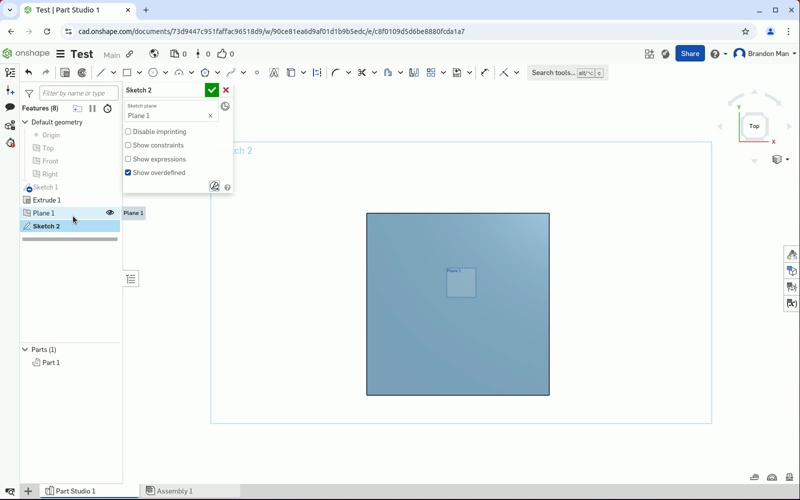
mouse_move(73, 352)
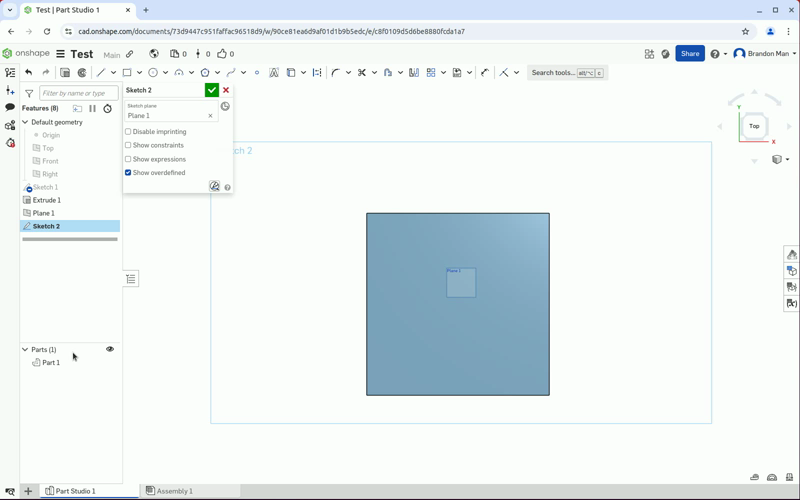
key(y)
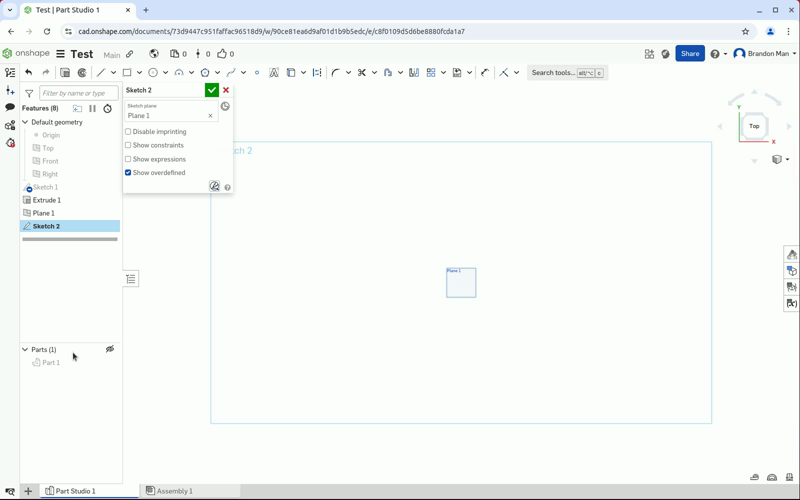
key(c)
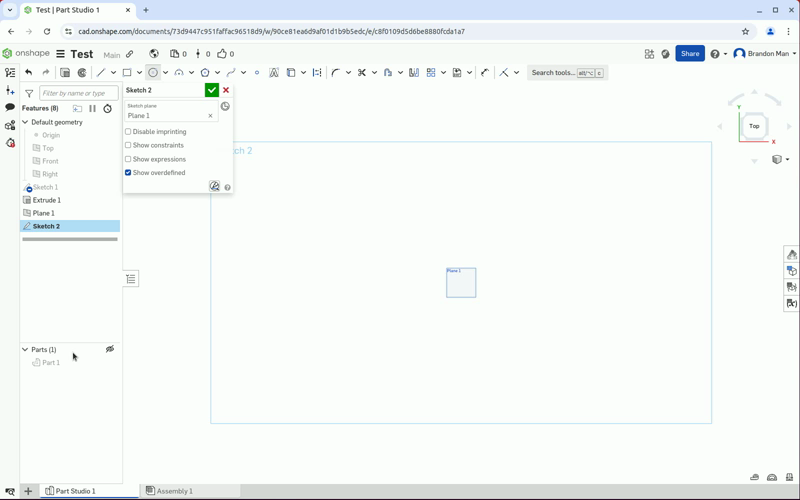
key_down(shift)
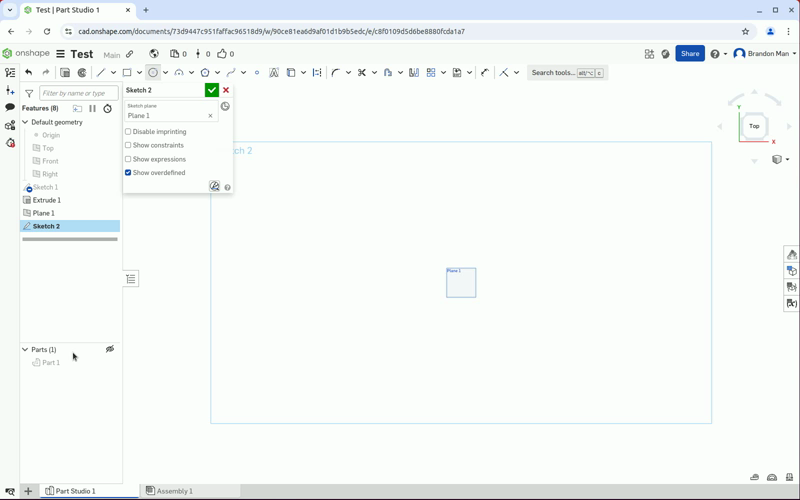
mouse_move(402, 251)
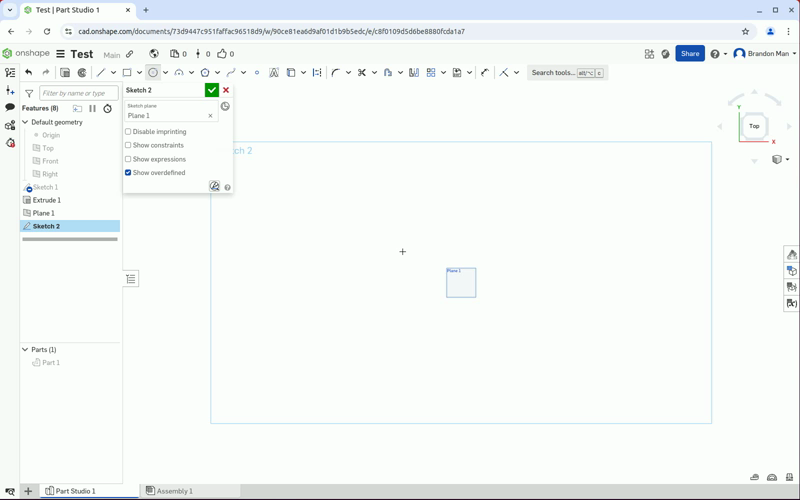
click(402, 251)
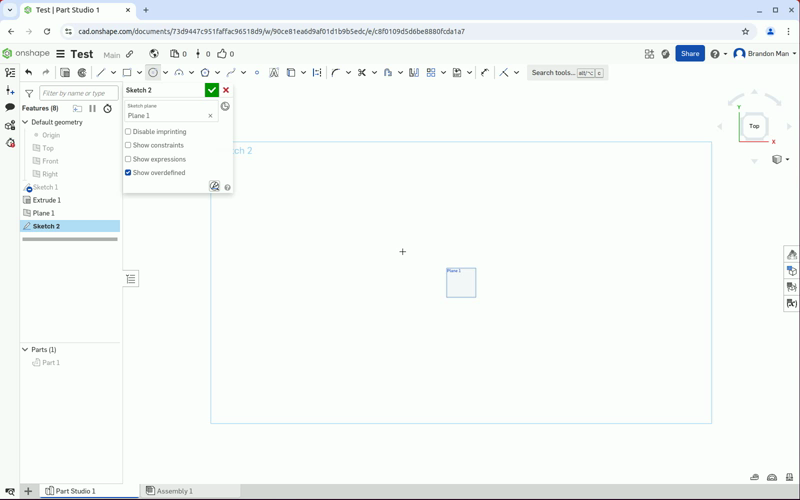
key_up(shift)
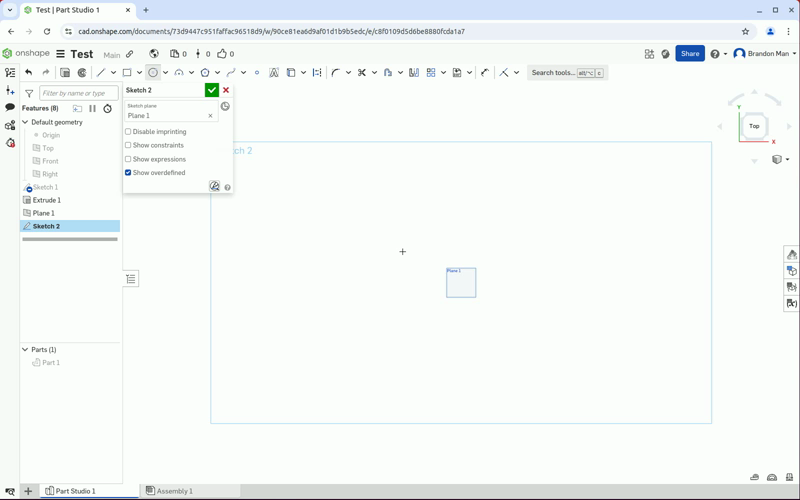
mouse_move(413, 251)
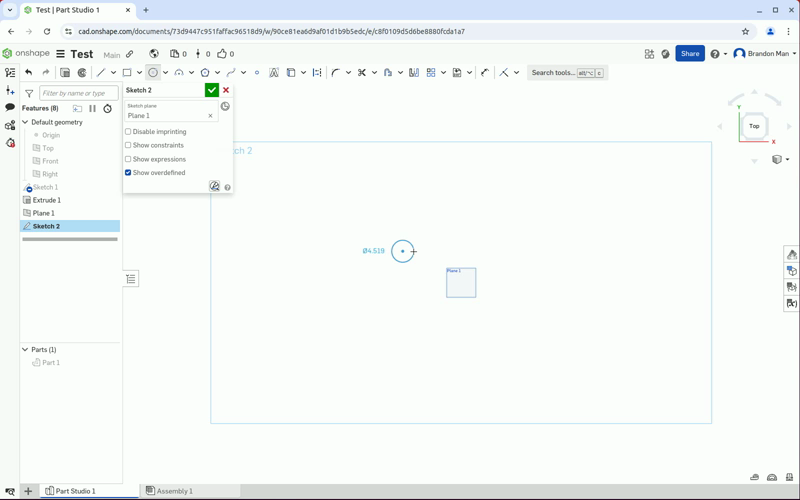
click(413, 251)
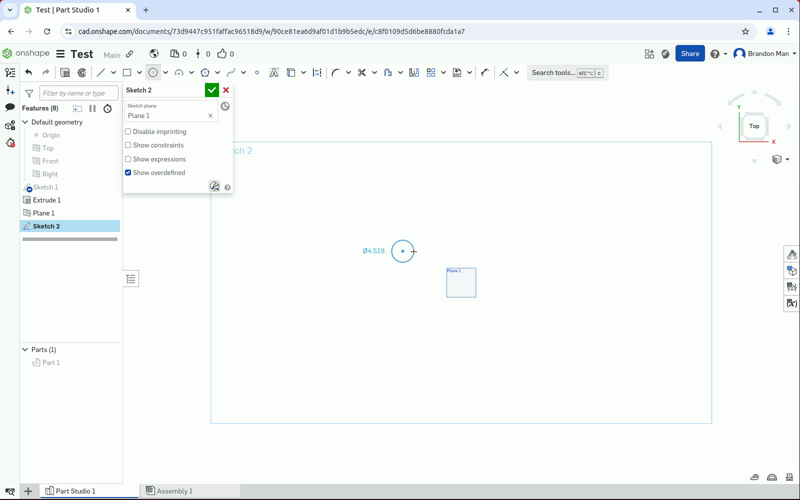
key(esc)
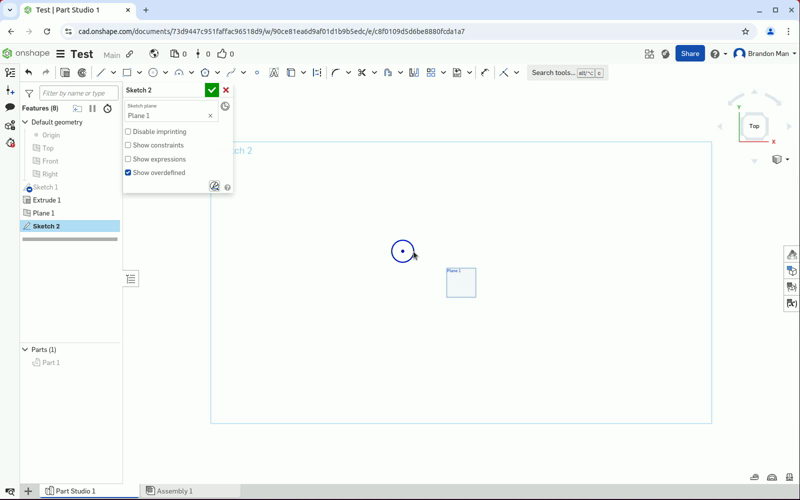
mouse_move(406, 246)
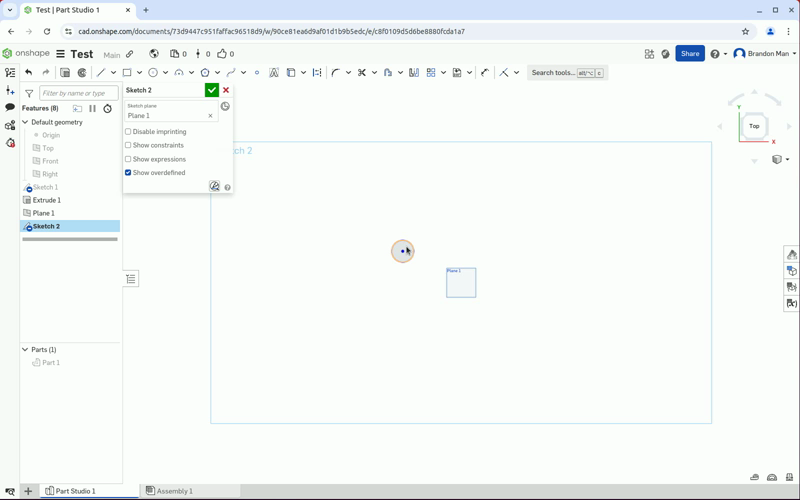
scroll(6)
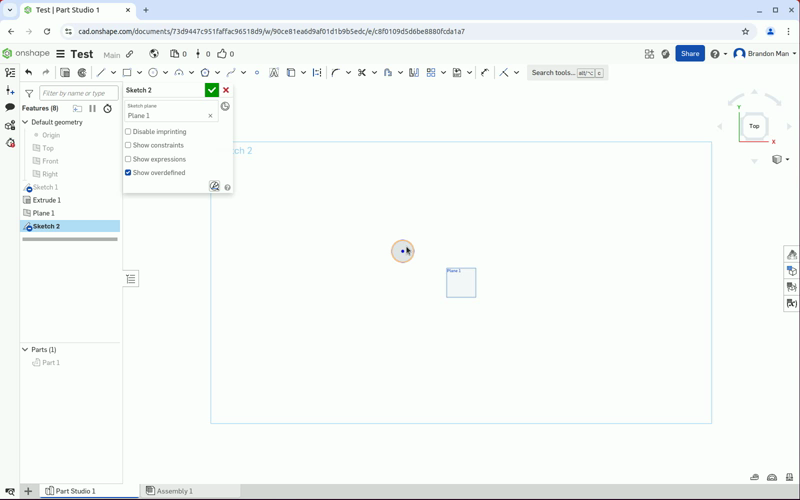
scroll(6)
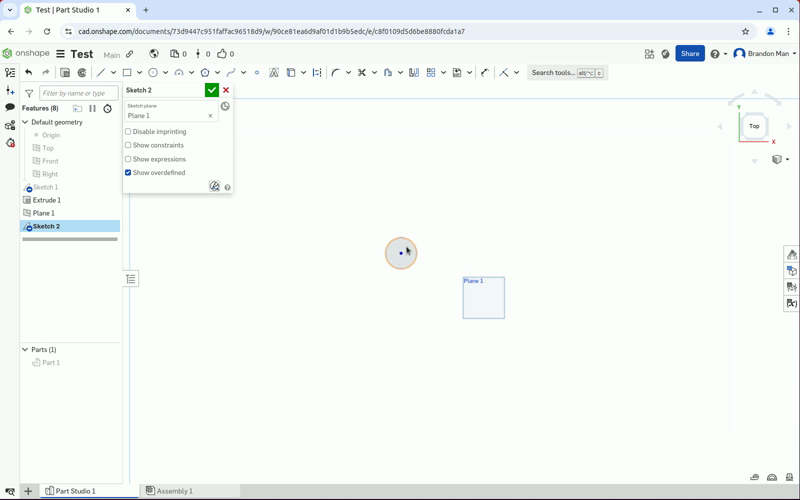
scroll(6)
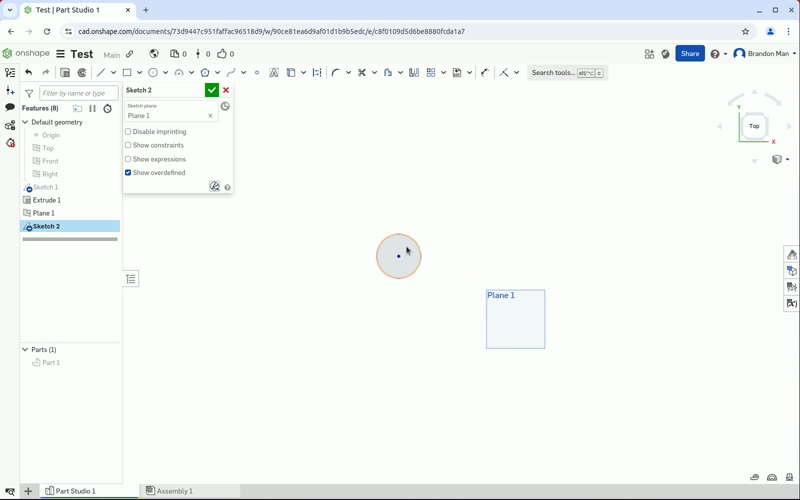
scroll(6)
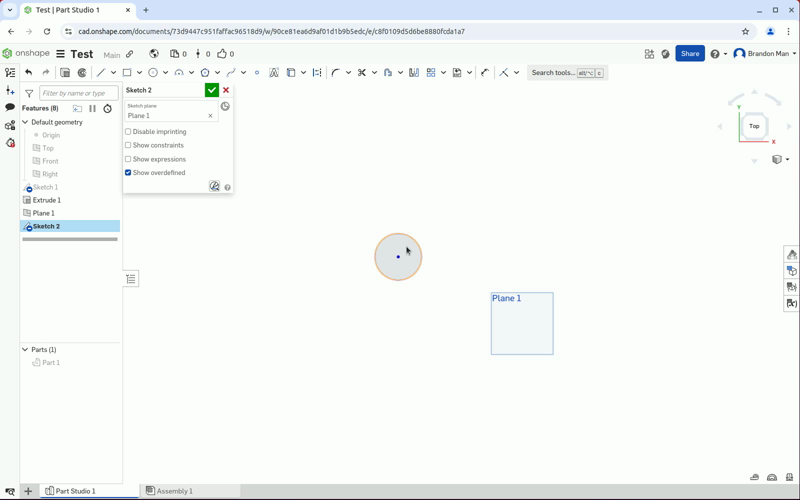
scroll(6)
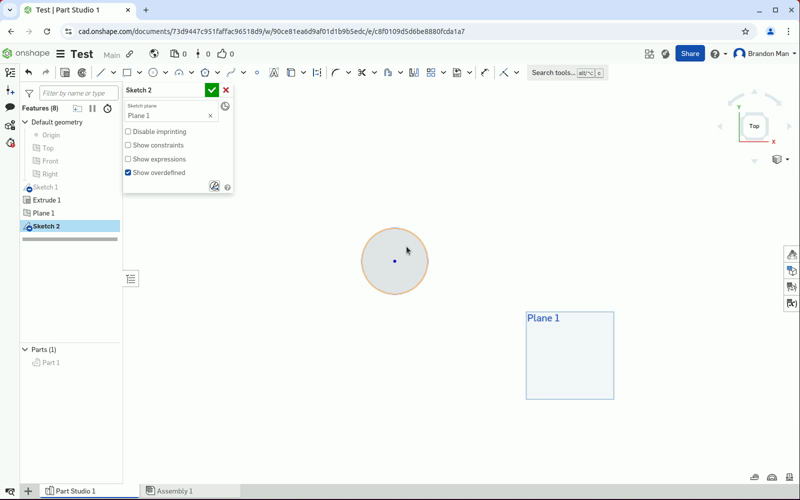
scroll(6)
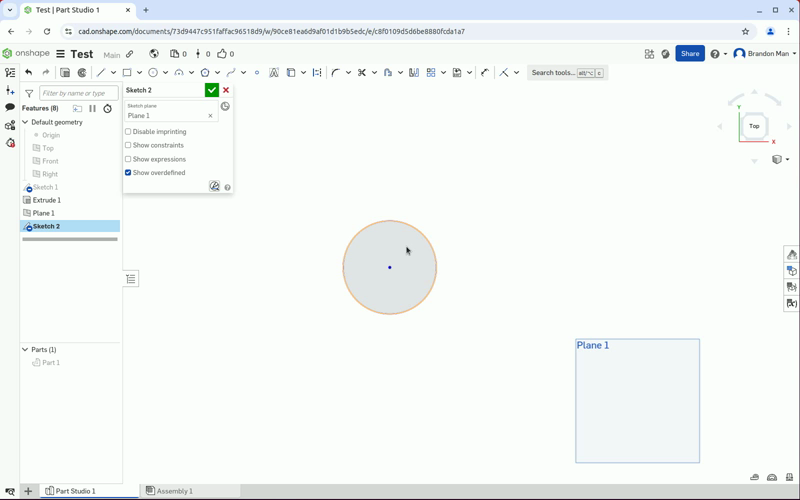
scroll(6)
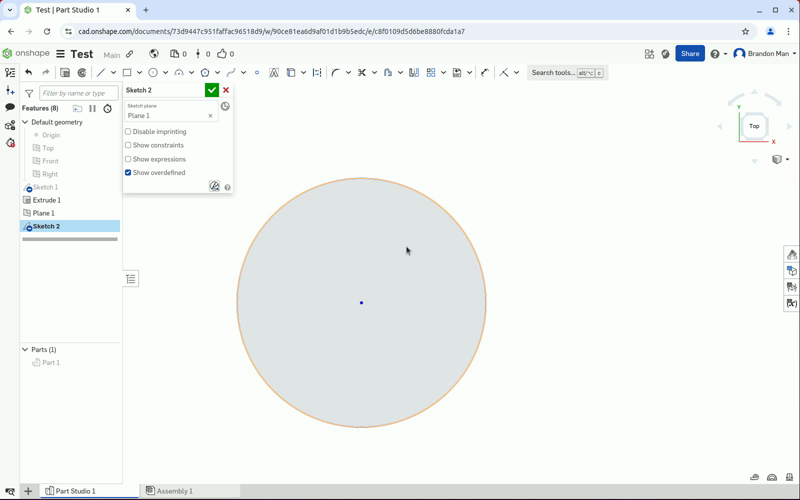
click(406, 246)
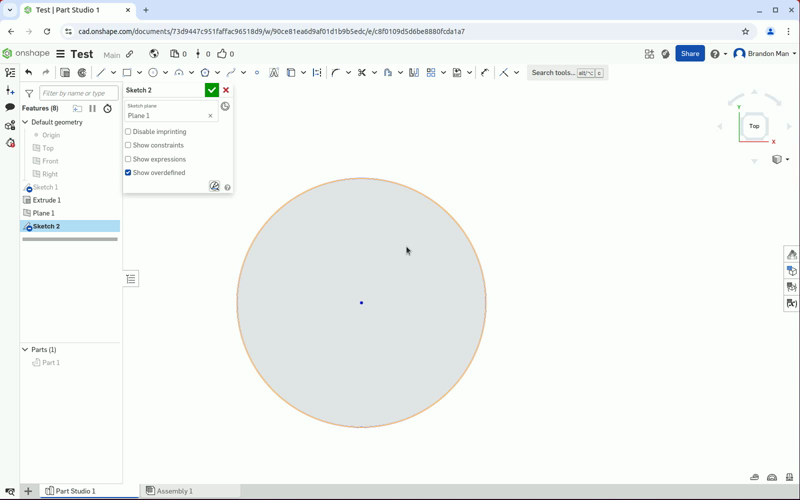
scroll(-6)
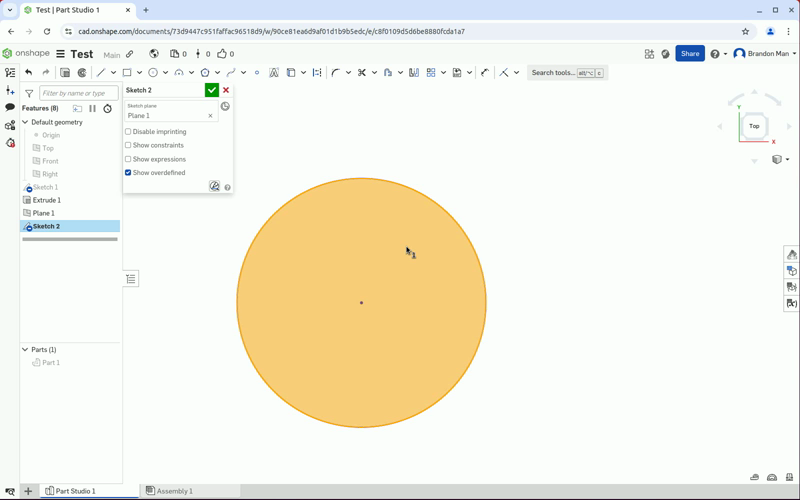
scroll(-6)
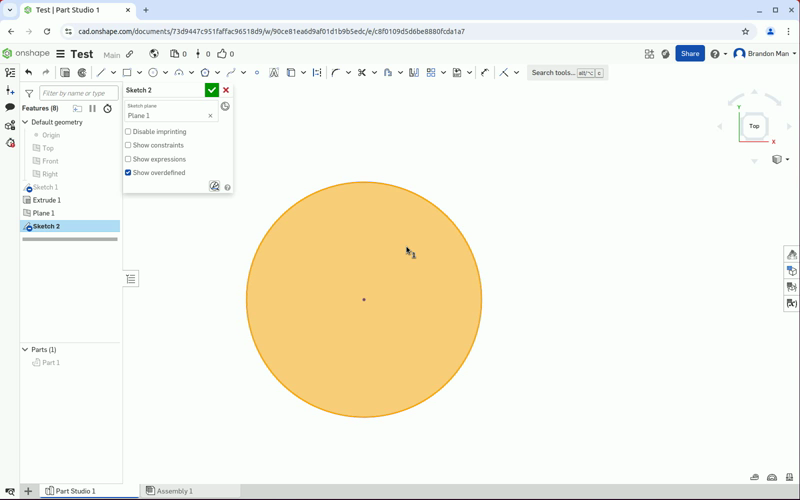
scroll(-6)
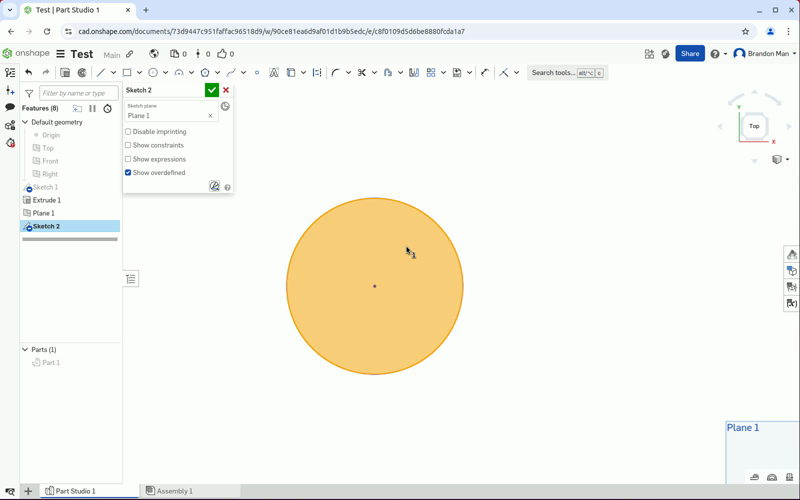
scroll(-6)
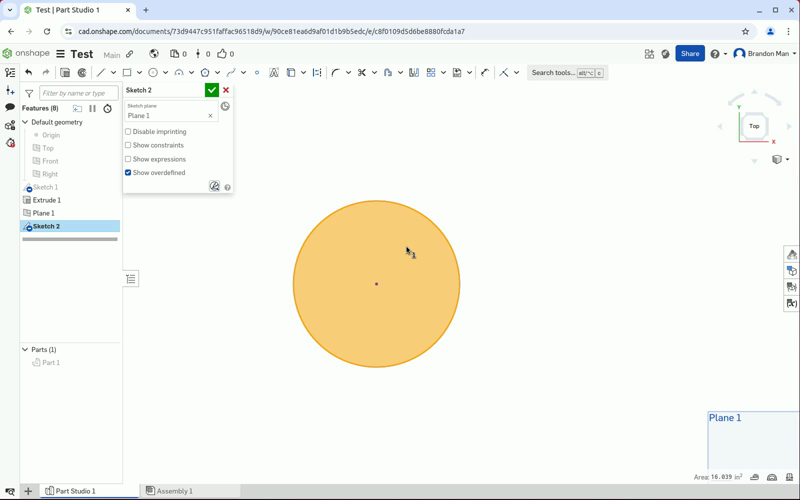
scroll(-6)
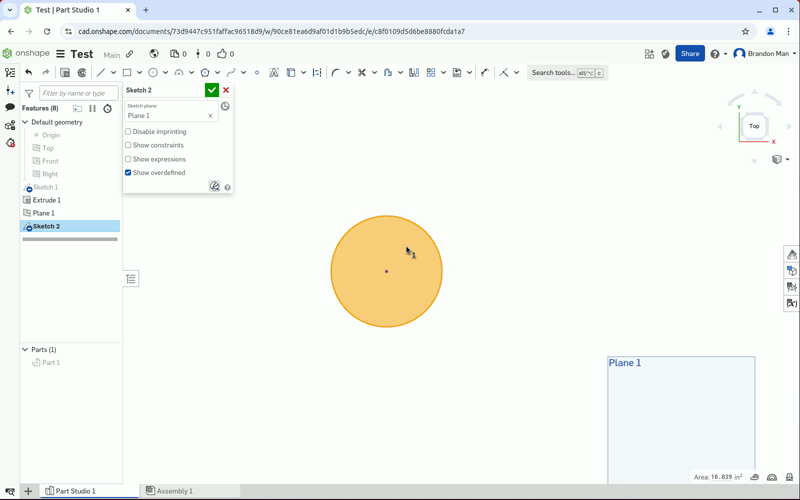
scroll(-6)
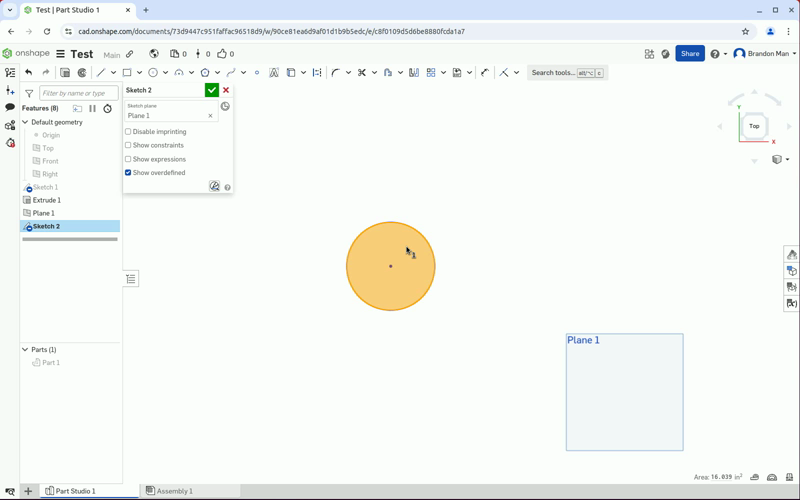
scroll(-6)
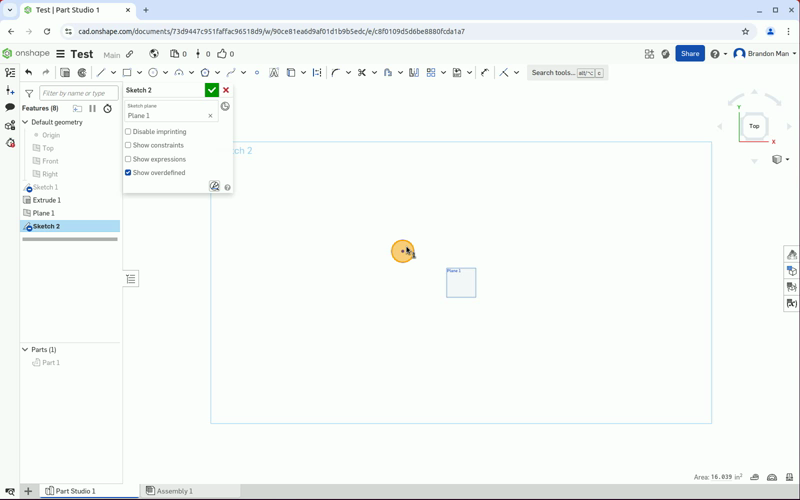
mouse_move(73, 352)
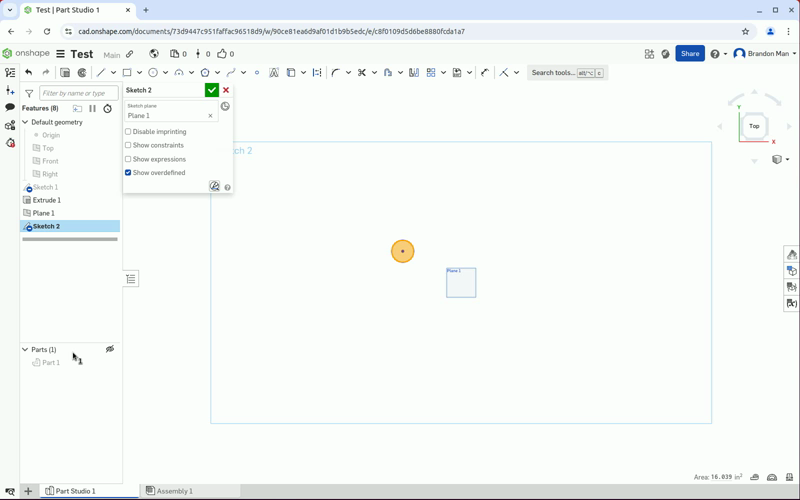
key(shift+y)
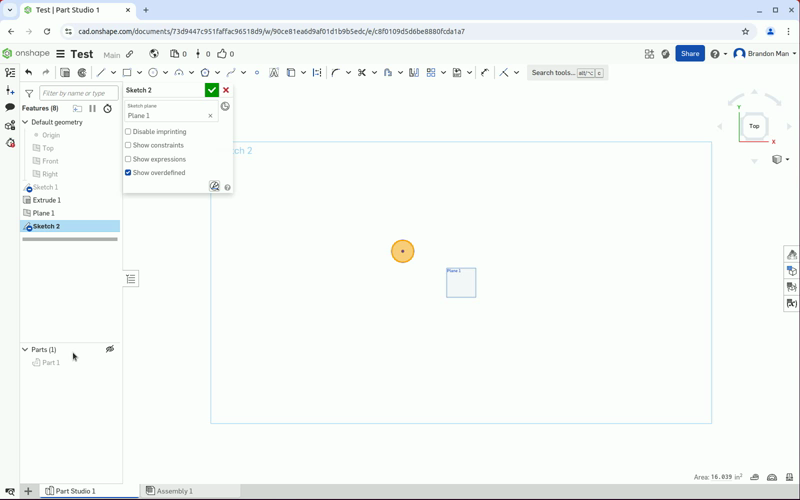
key(shift+e)
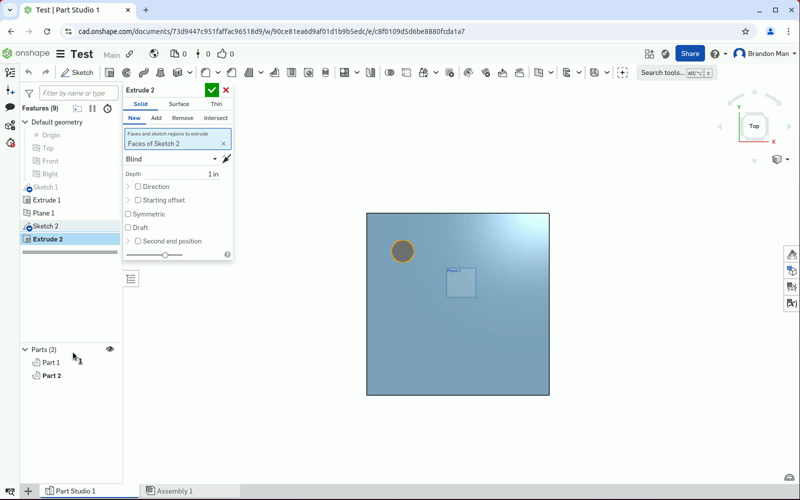
mouse_move(143, 106)
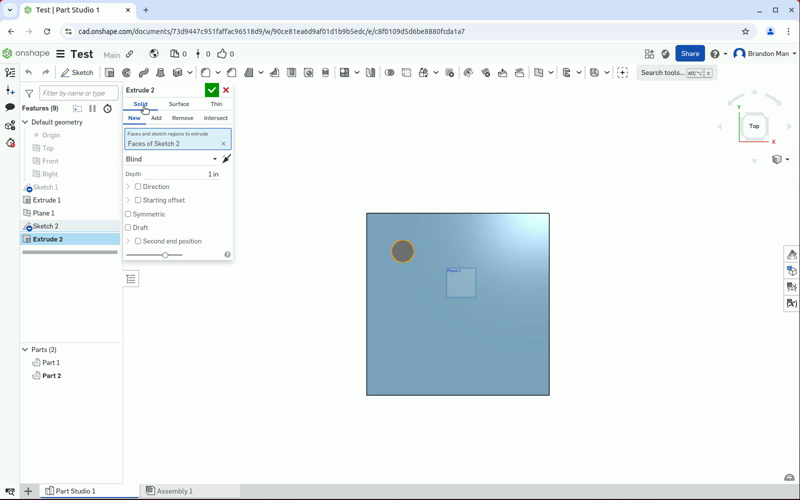
click(143, 106)
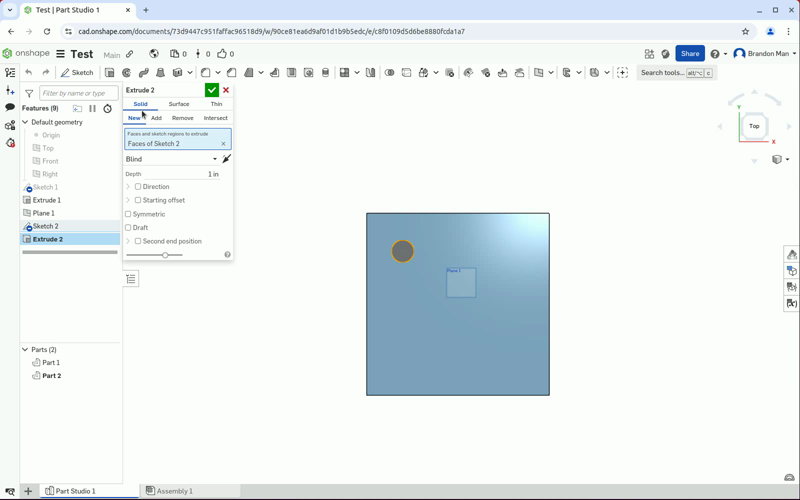
mouse_move(137, 120)
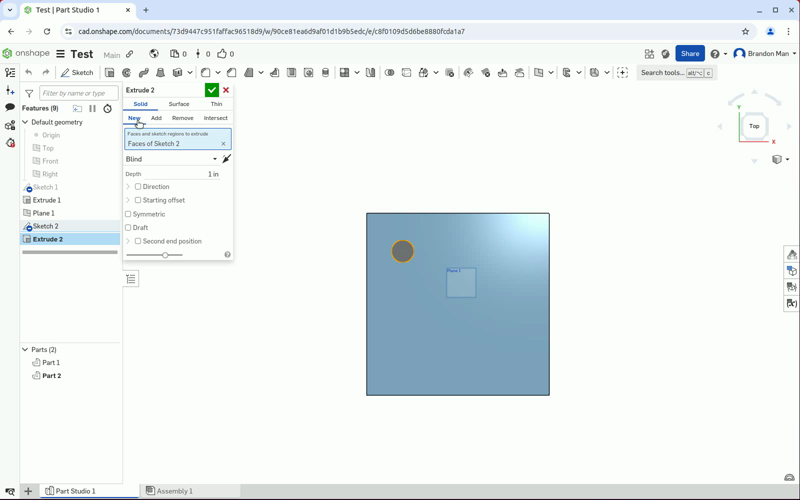
click(137, 120)
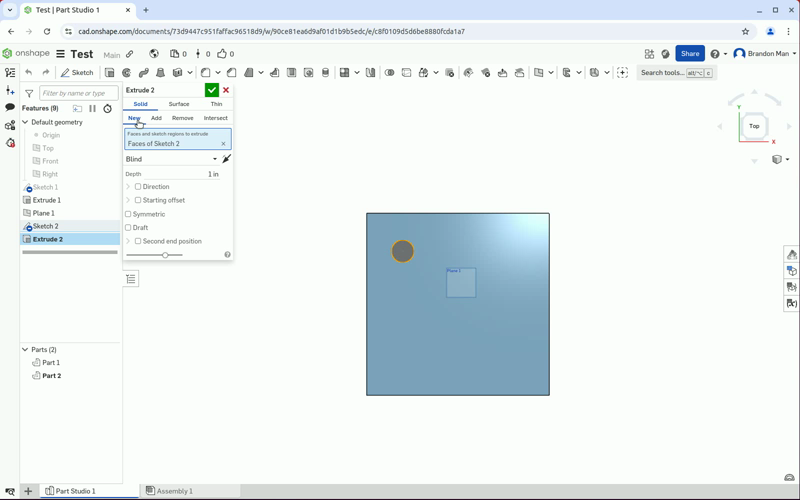
key(tab, 4)
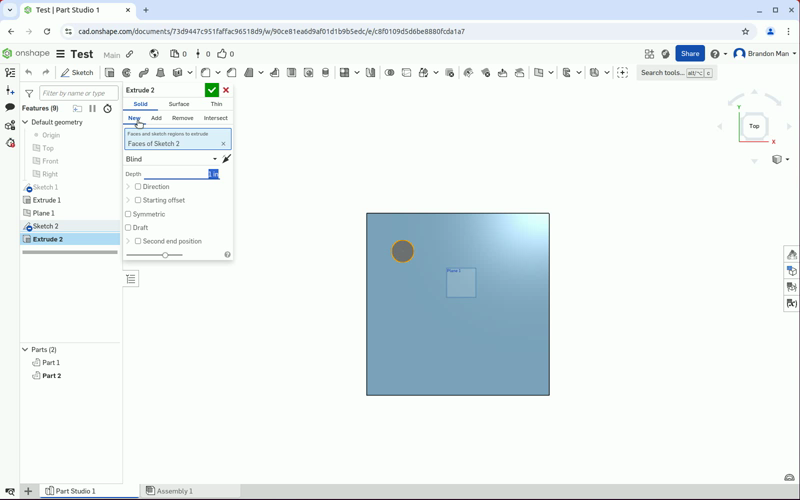
text(10.832)
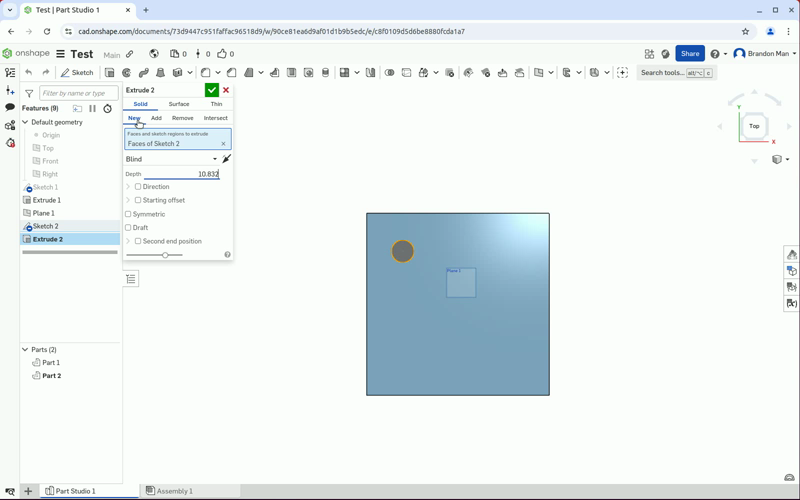
key(enter)
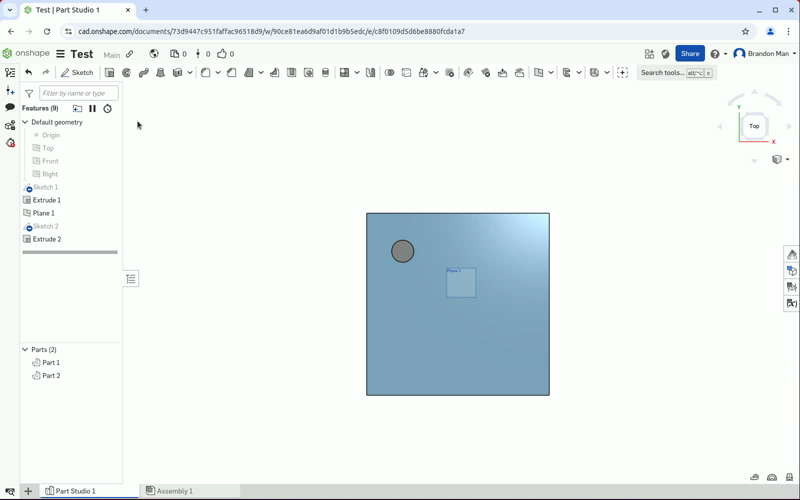
key(shift+h)
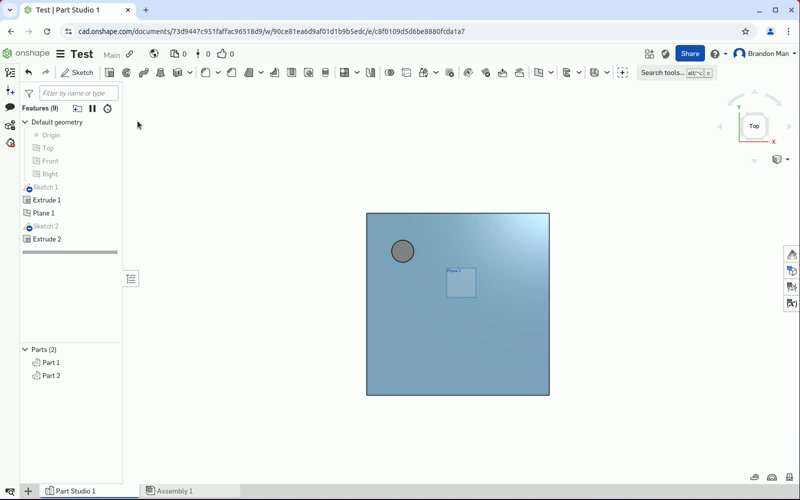
key(shift+h)
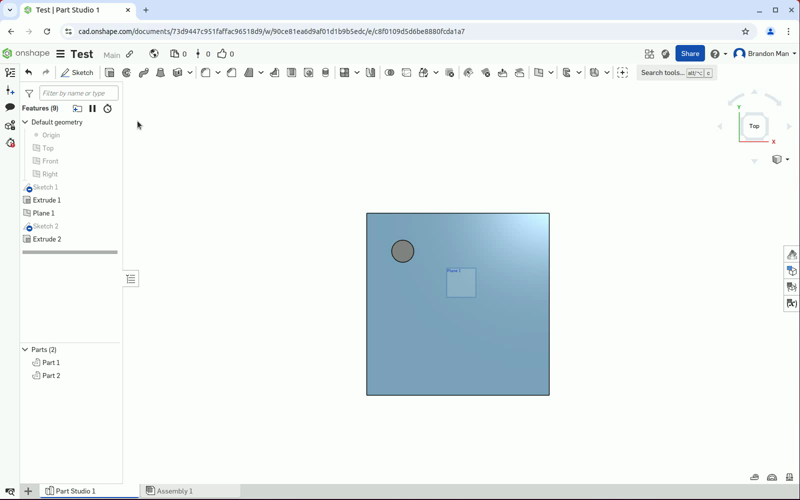
mouse_move(73, 189)
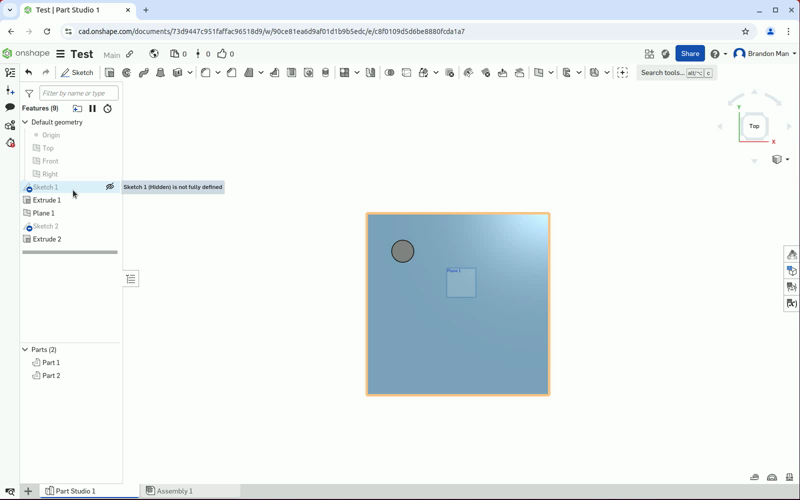
click(73, 189)
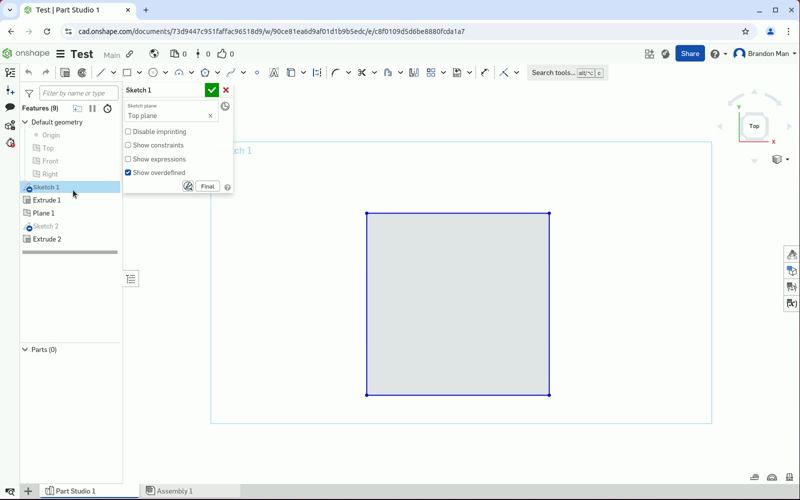
mouse_move(229, 92)
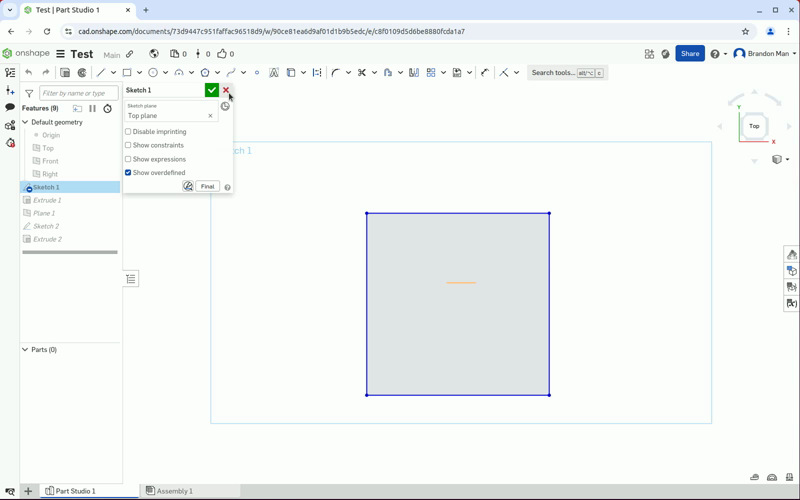
click(229, 92)
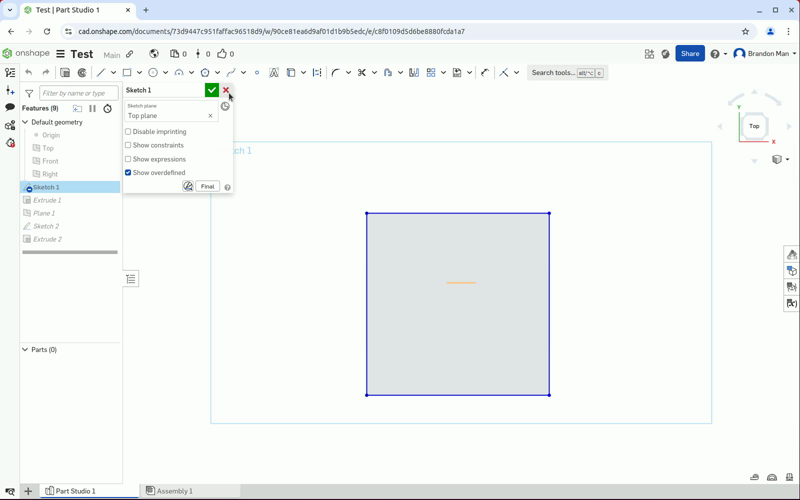
key(shift+s)
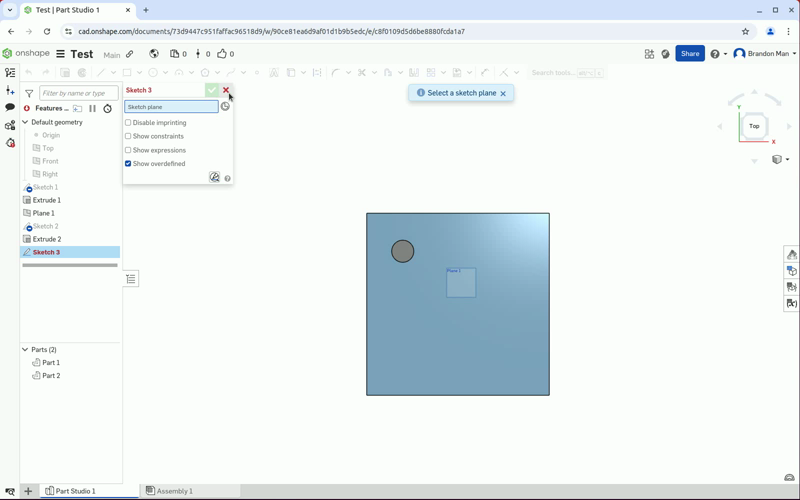
mouse_move(73, 215)
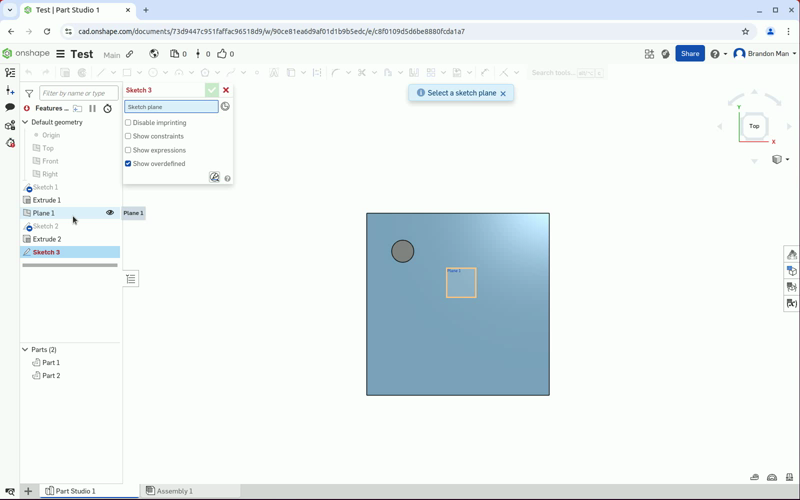
click(73, 215)
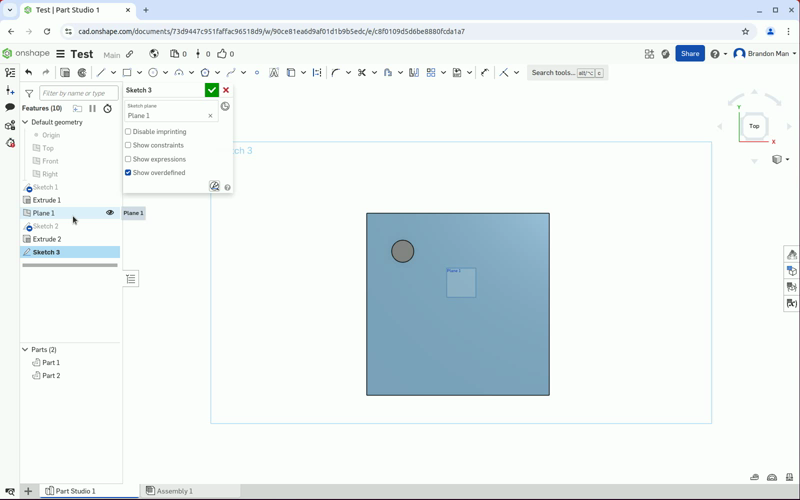
mouse_move(73, 352)
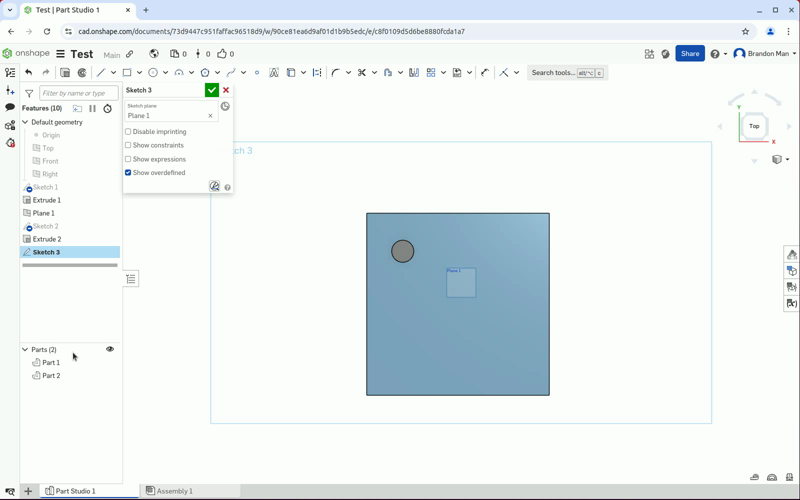
key(y)
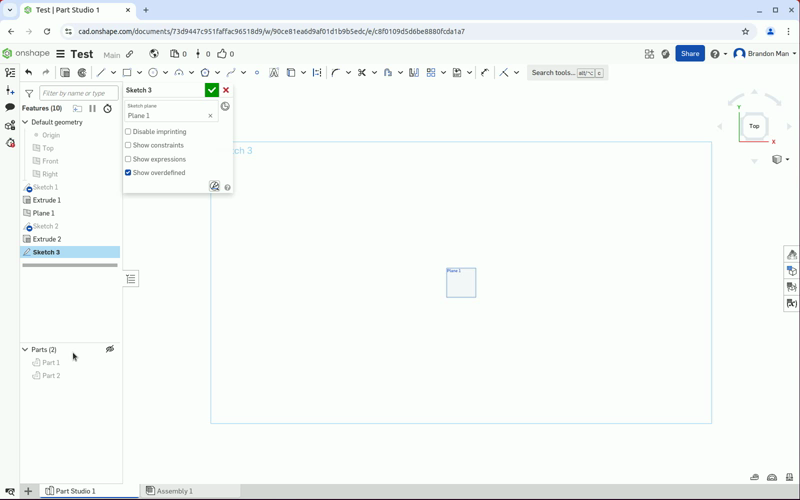
key(c)
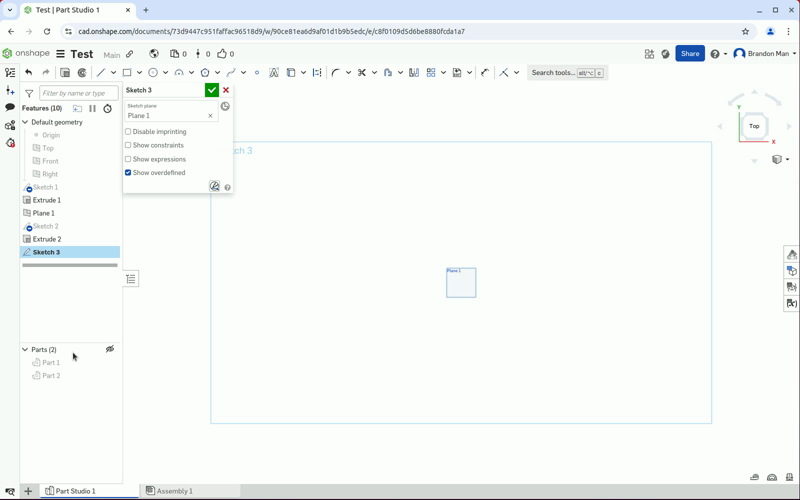
key_down(shift)
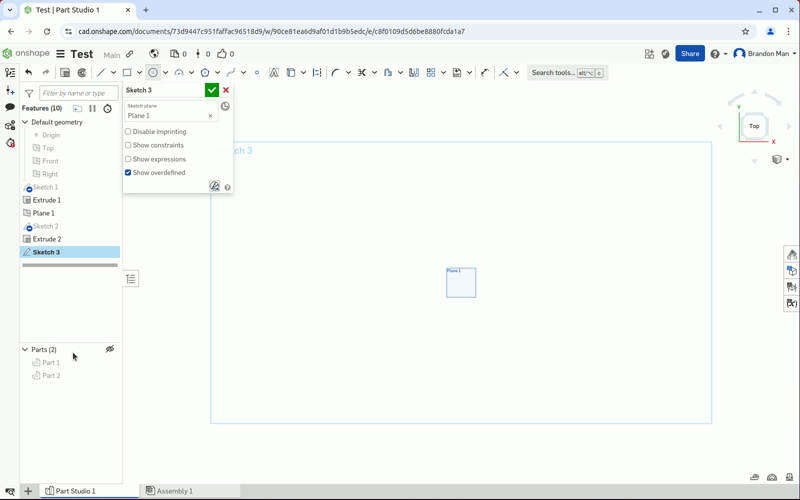
mouse_move(402, 355)
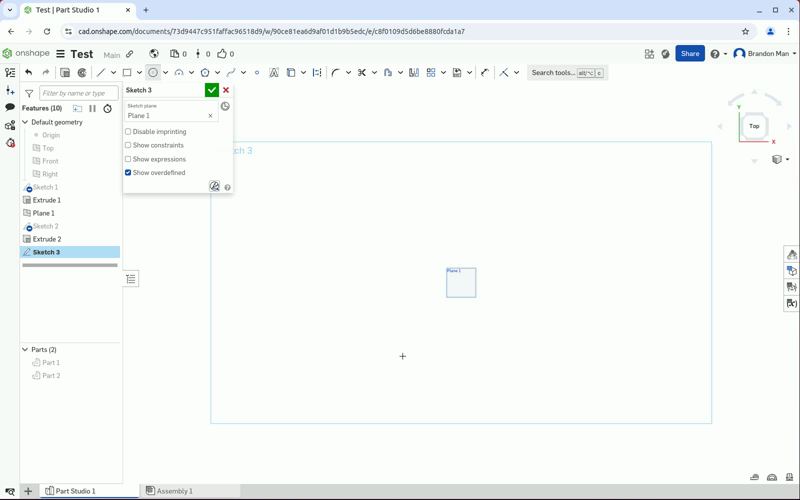
click(402, 355)
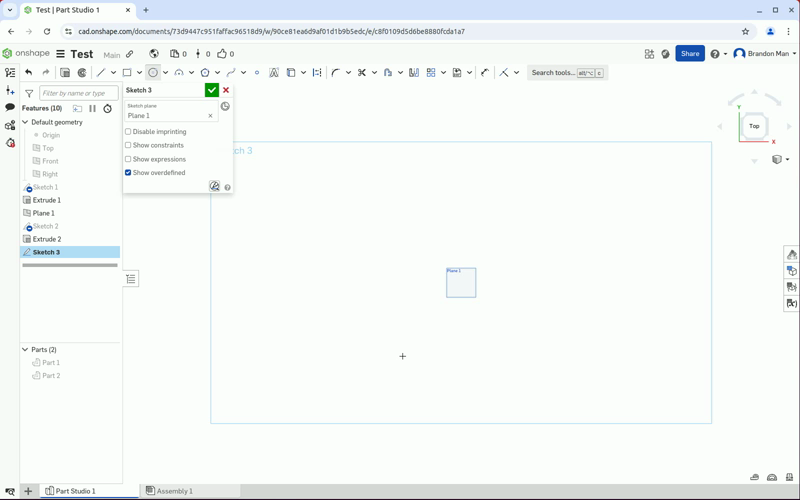
key_up(shift)
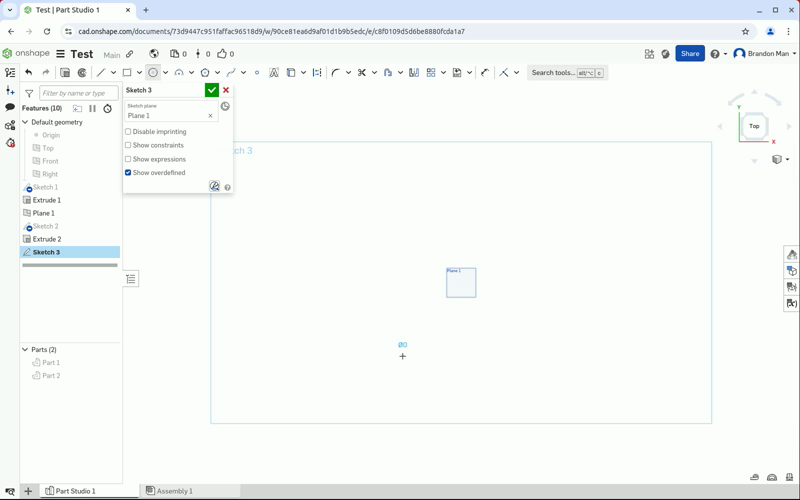
mouse_move(413, 355)
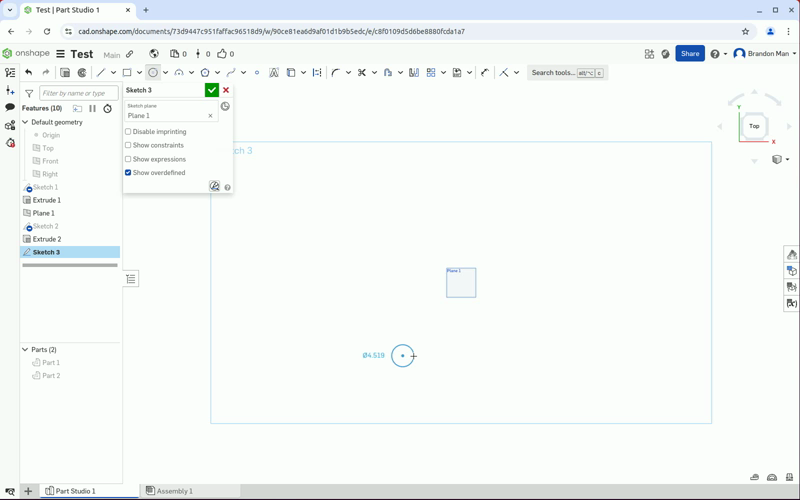
click(413, 355)
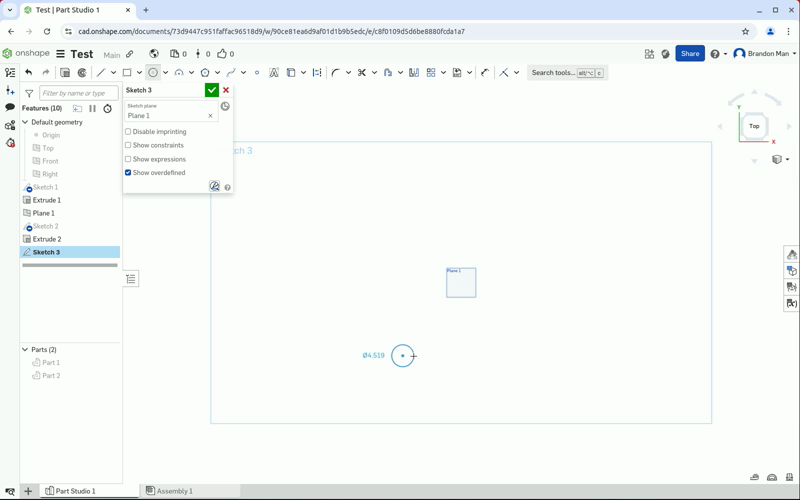
key(esc)
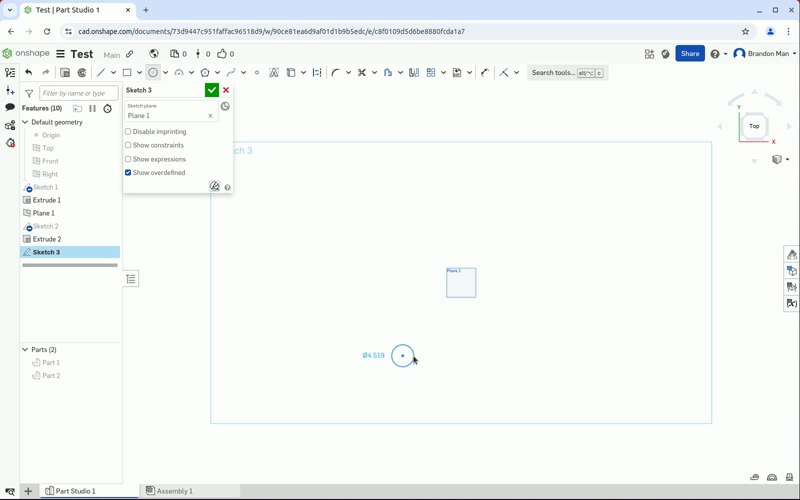
mouse_move(412, 351)
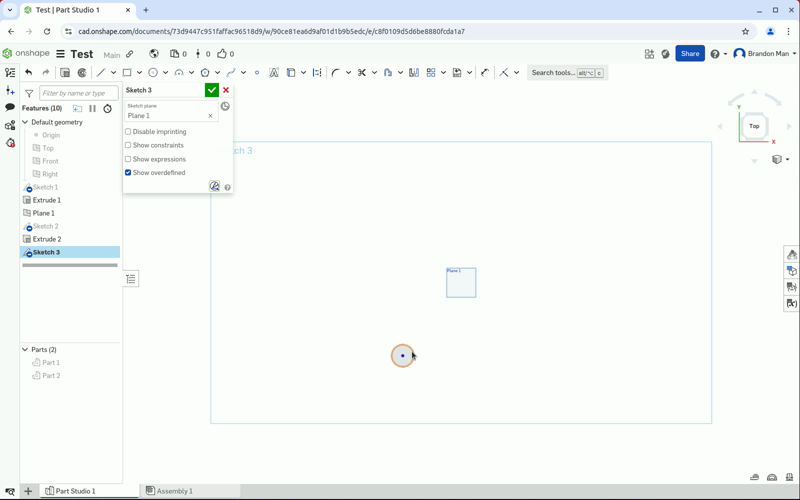
scroll(6)
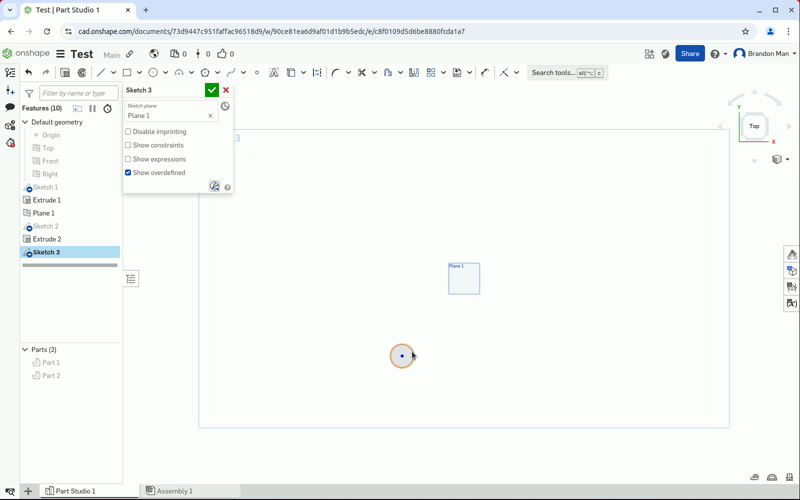
scroll(6)
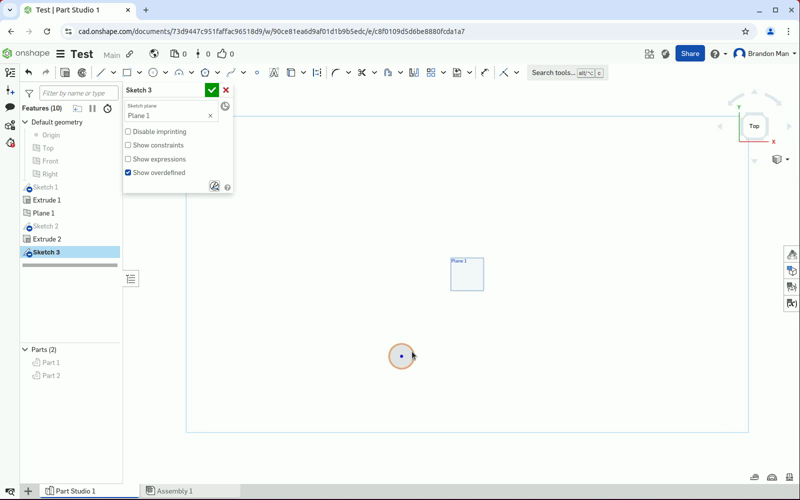
scroll(6)
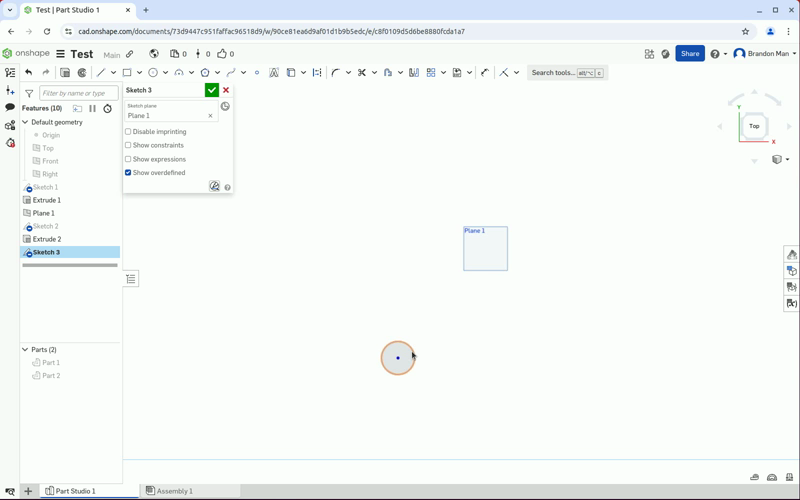
scroll(6)
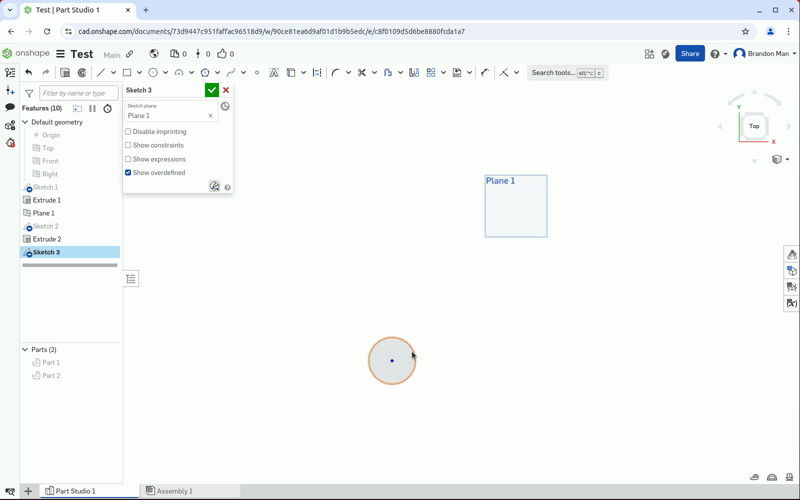
scroll(6)
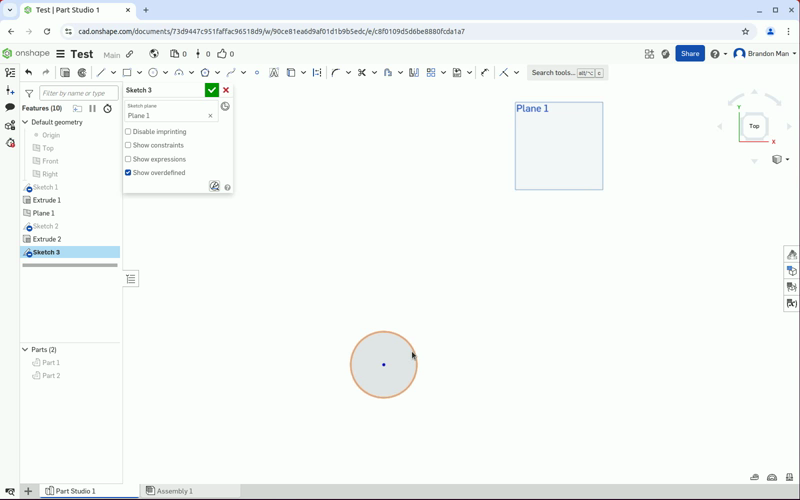
scroll(6)
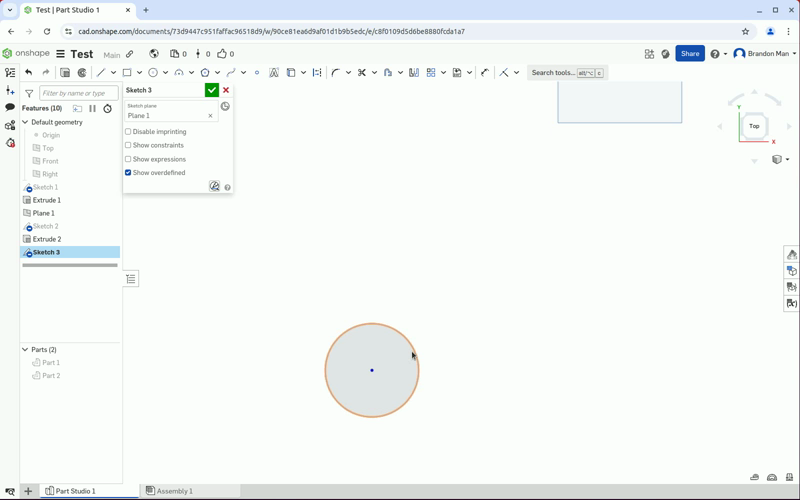
scroll(6)
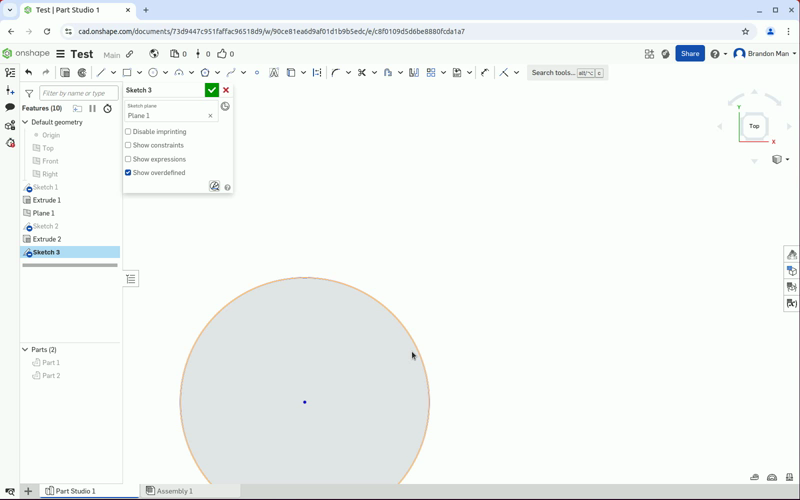
click(412, 351)
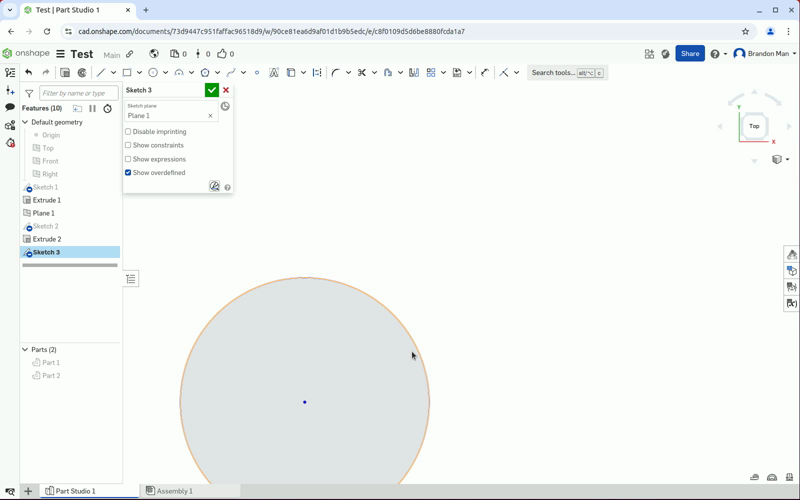
scroll(-6)
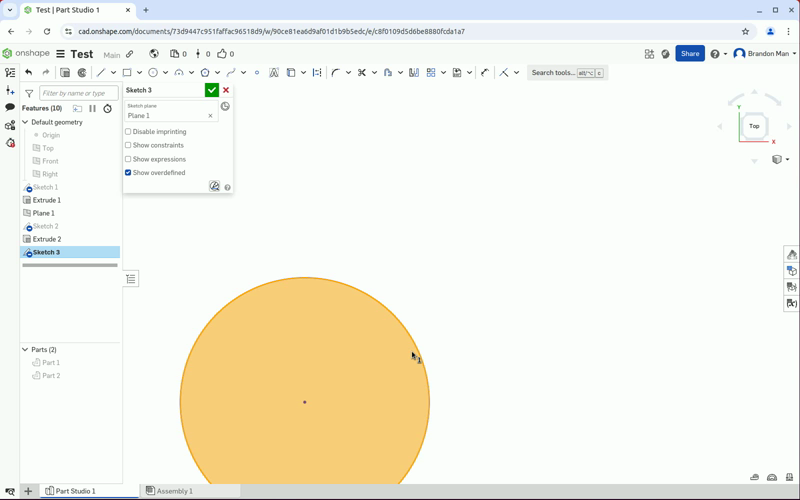
scroll(-6)
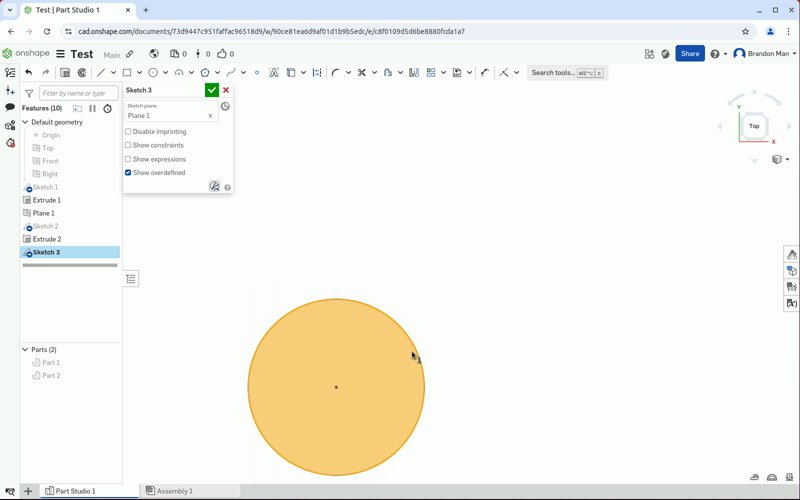
scroll(-6)
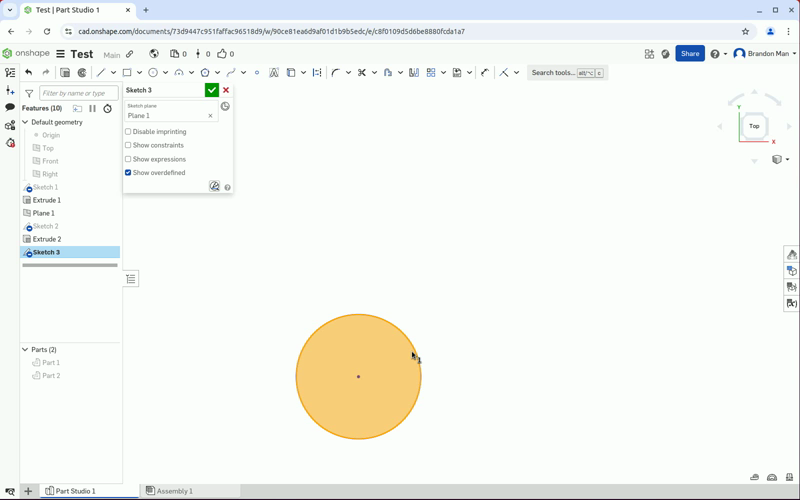
scroll(-6)
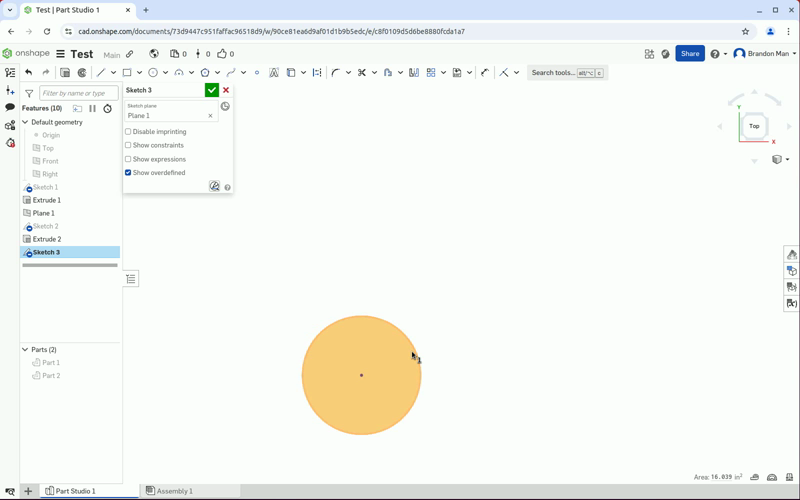
scroll(-6)
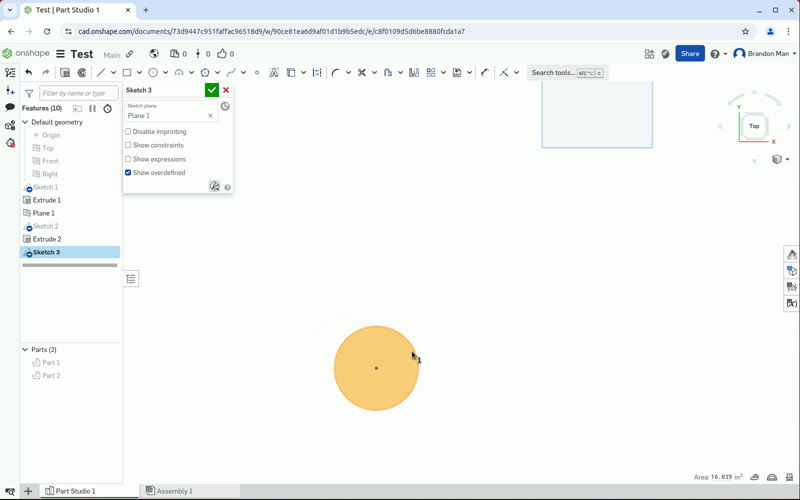
scroll(-6)
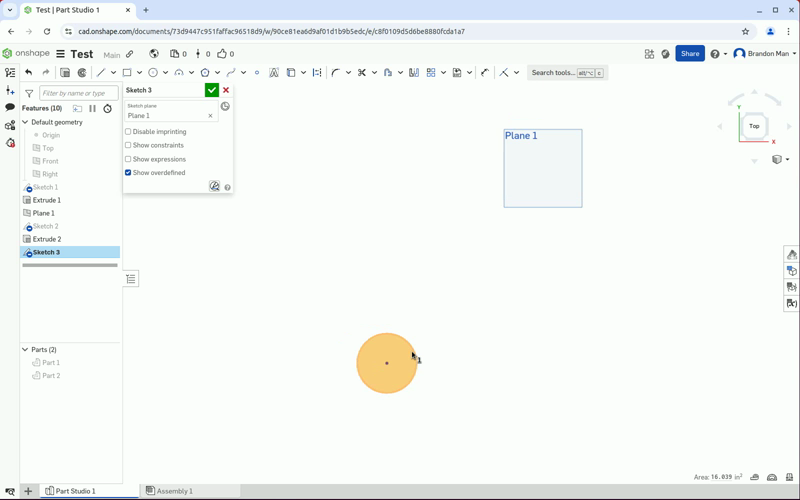
scroll(-6)
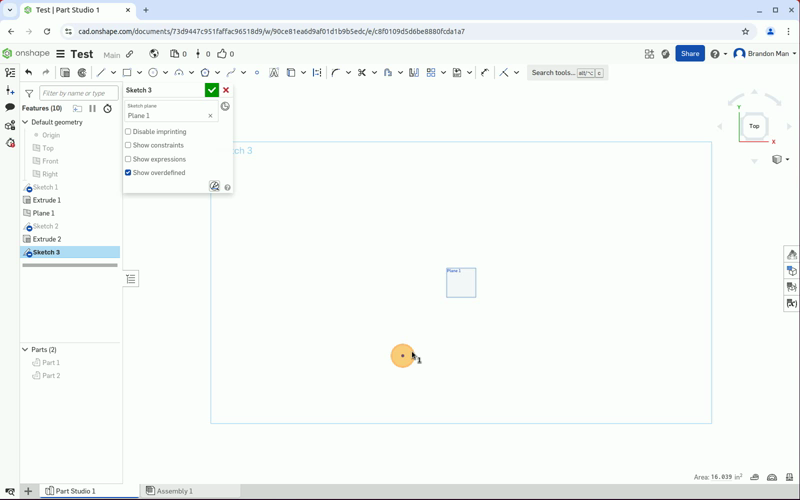
mouse_move(73, 352)
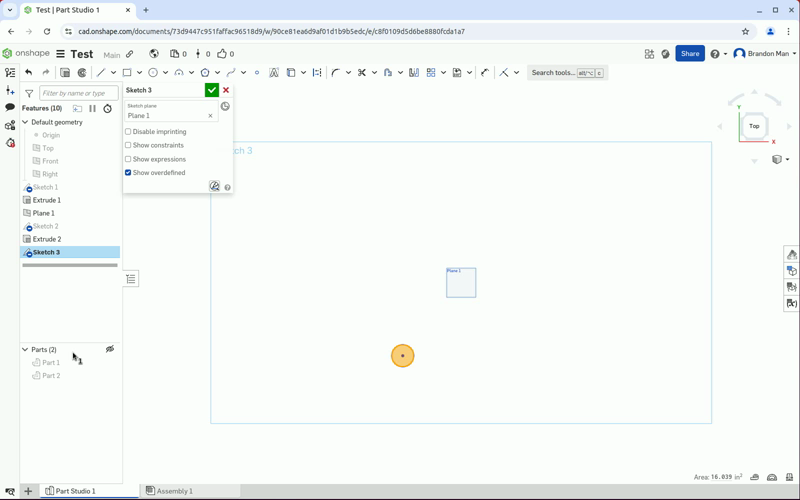
key(shift+y)
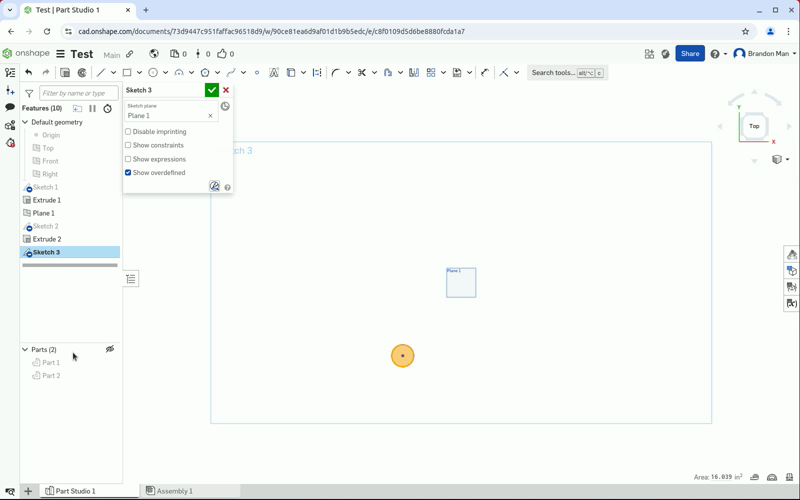
key(shift+e)
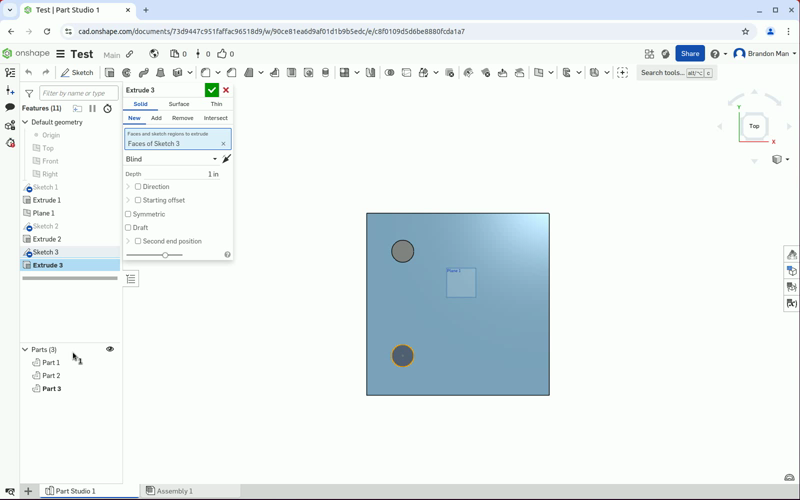
mouse_move(143, 106)
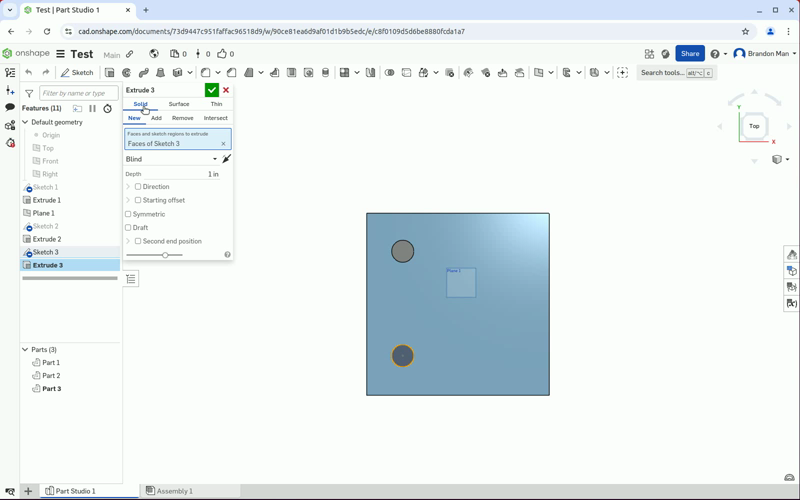
click(143, 106)
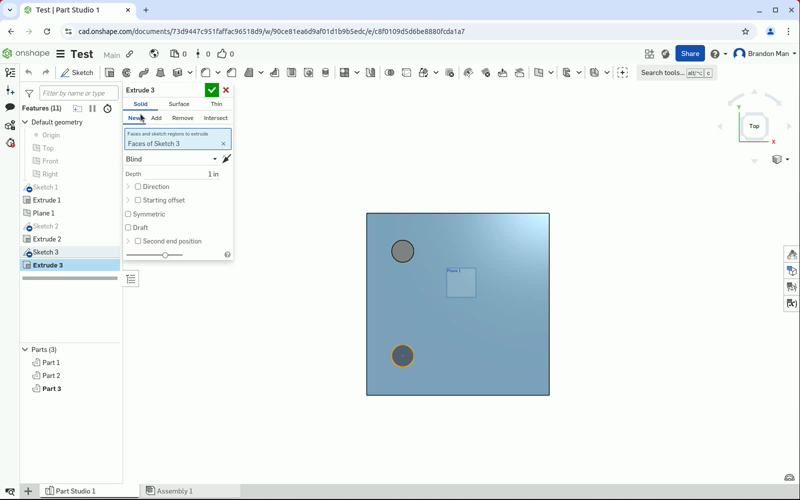
mouse_move(137, 120)
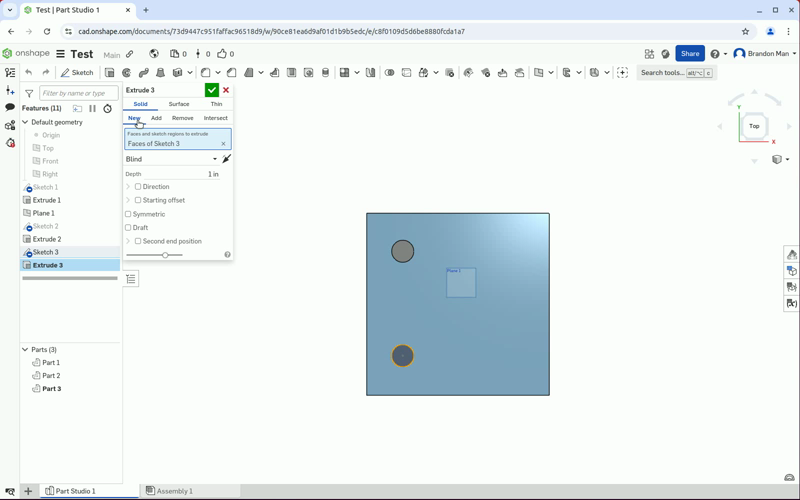
click(137, 120)
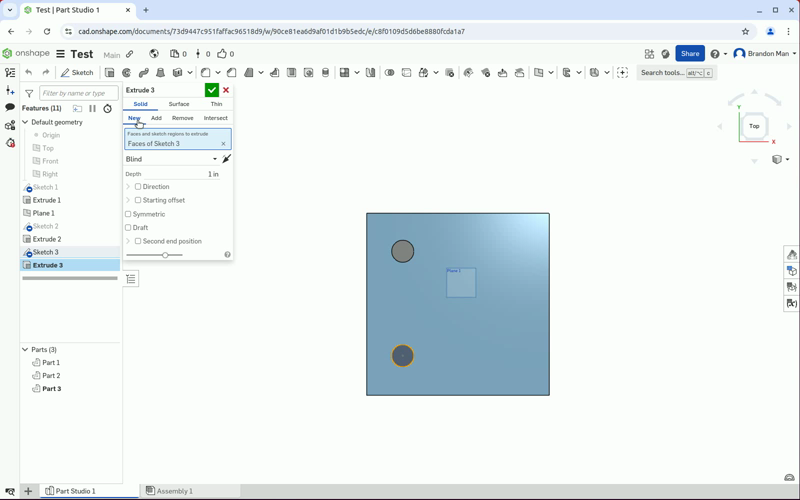
key(tab, 4)
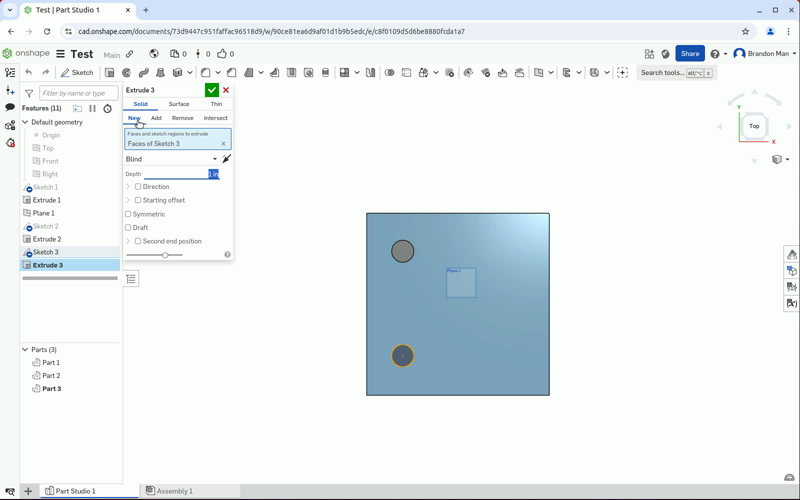
text(10.832)
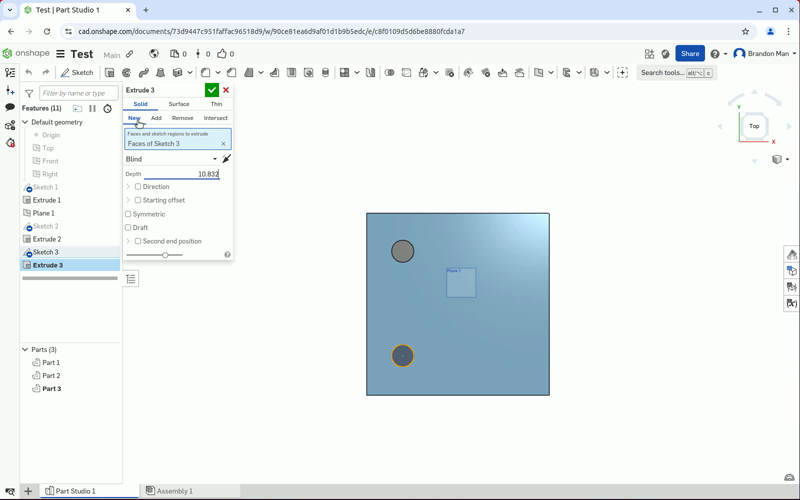
key(enter)
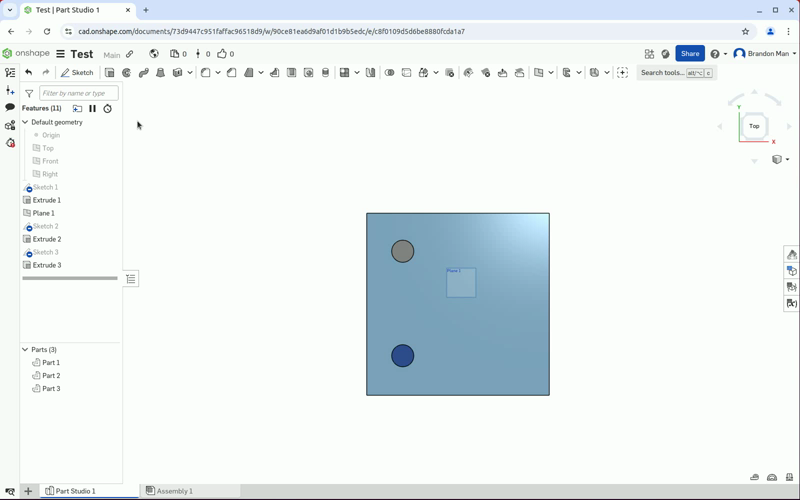
key(shift+h)
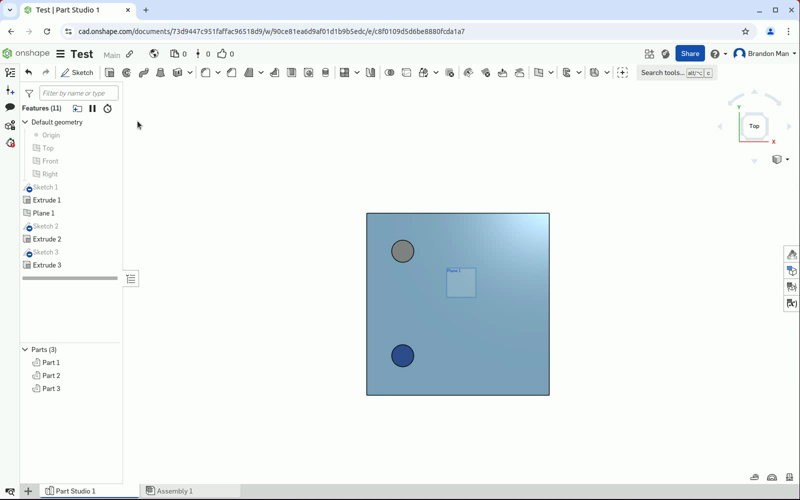
key(shift+h)
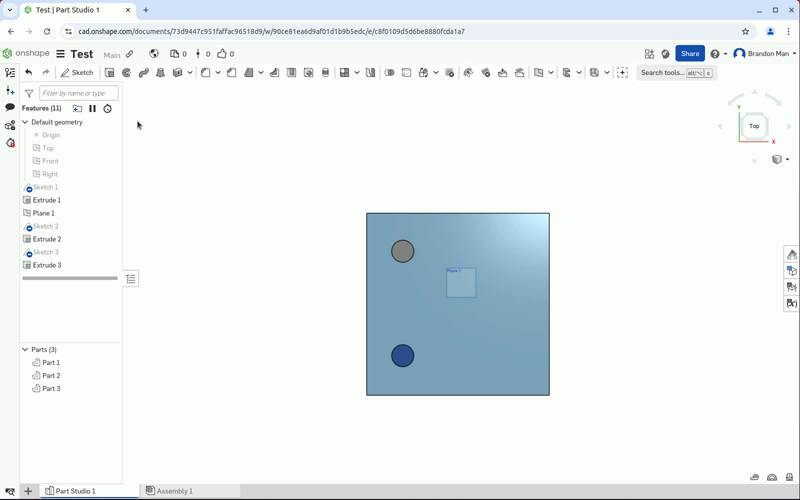
mouse_move(73, 189)
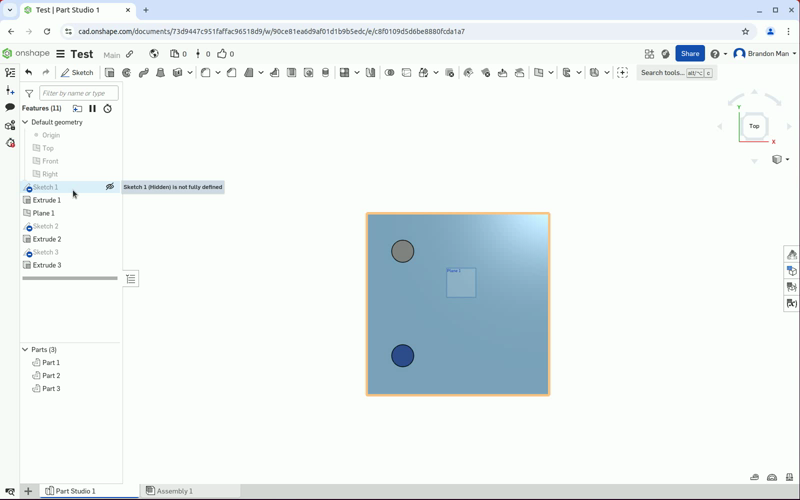
click(73, 189)
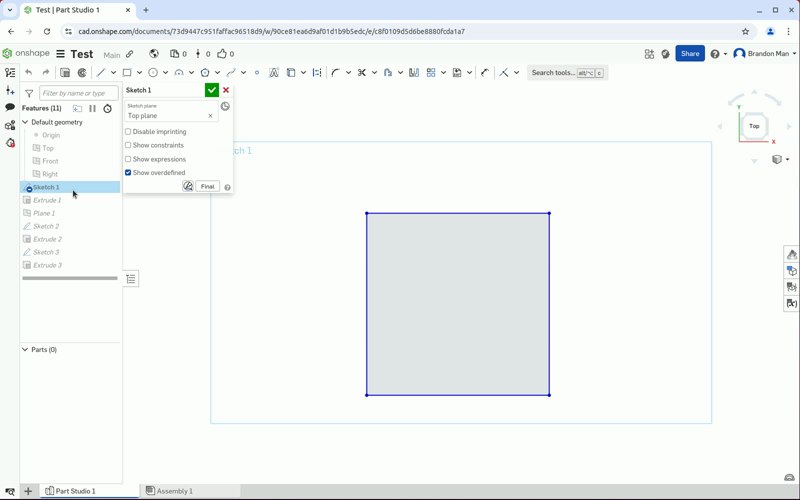
mouse_move(229, 92)
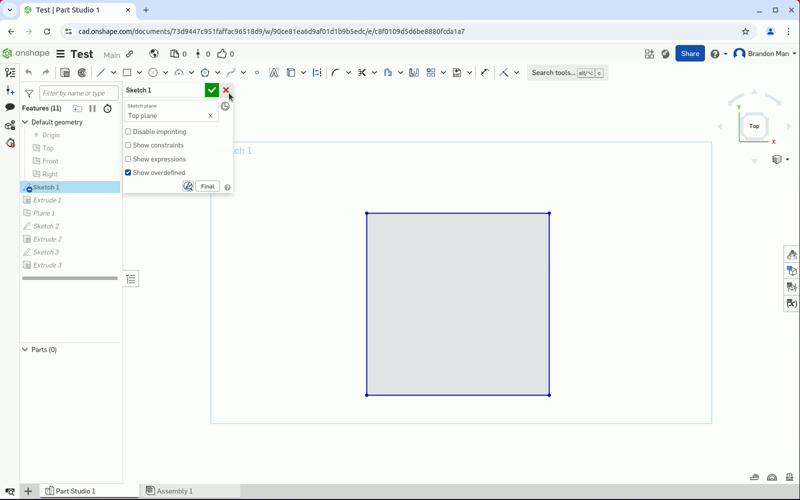
click(229, 92)
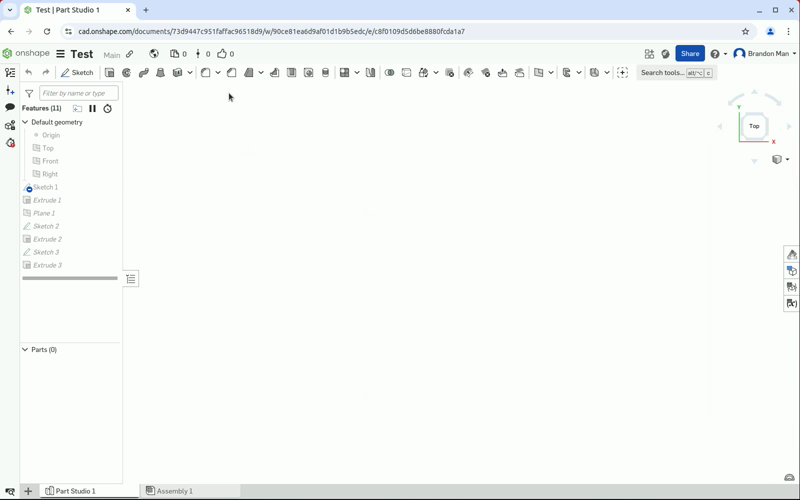
key(shift+s)
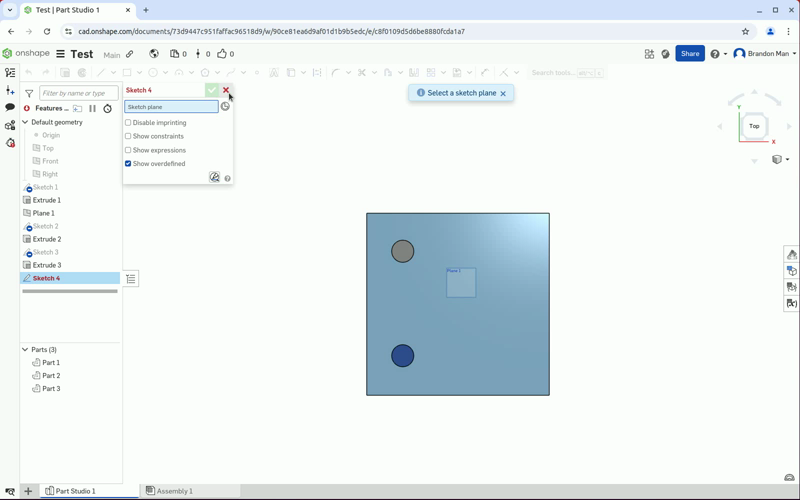
mouse_move(73, 215)
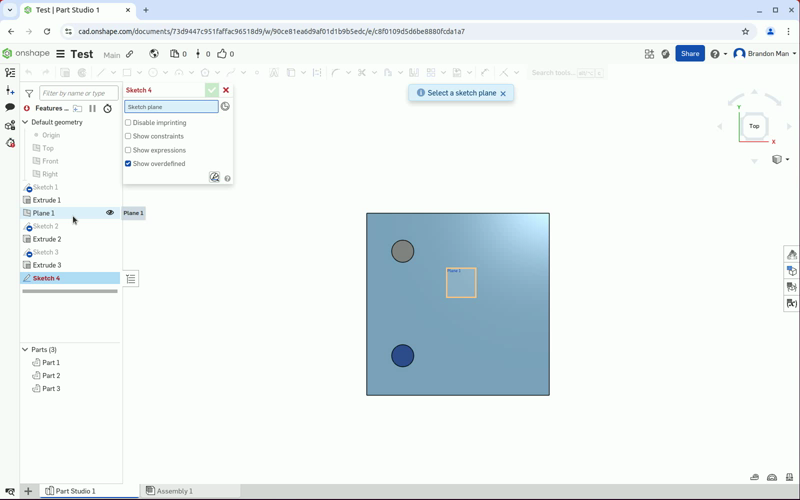
click(73, 215)
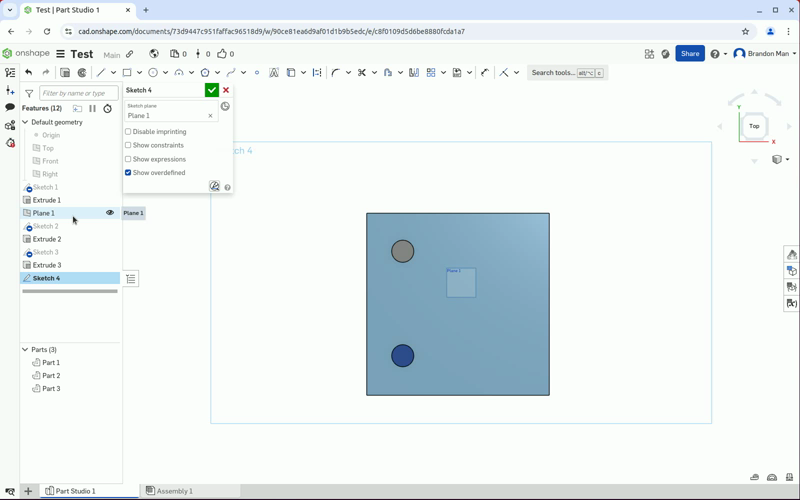
mouse_move(73, 352)
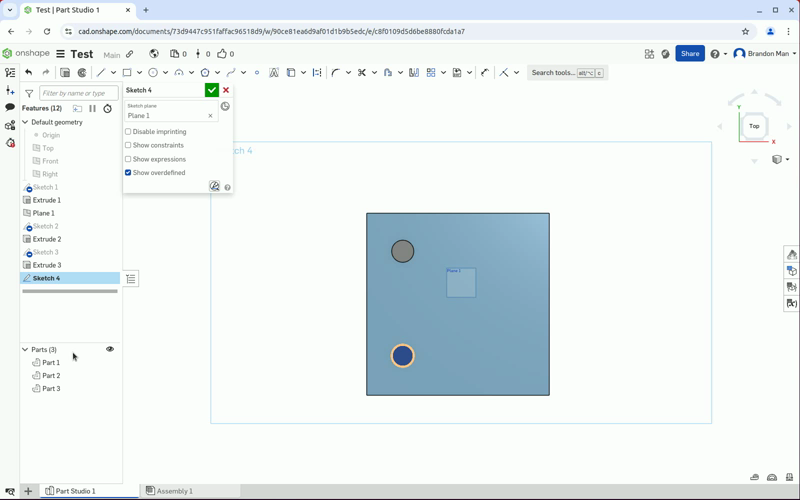
key(y)
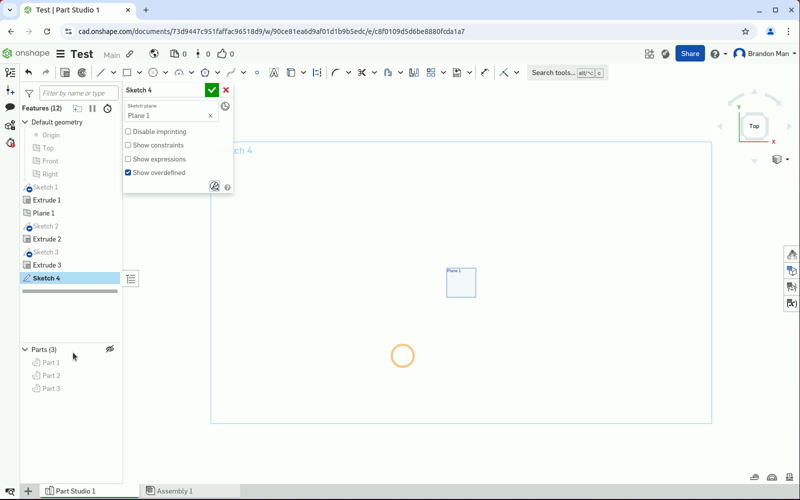
key(c)
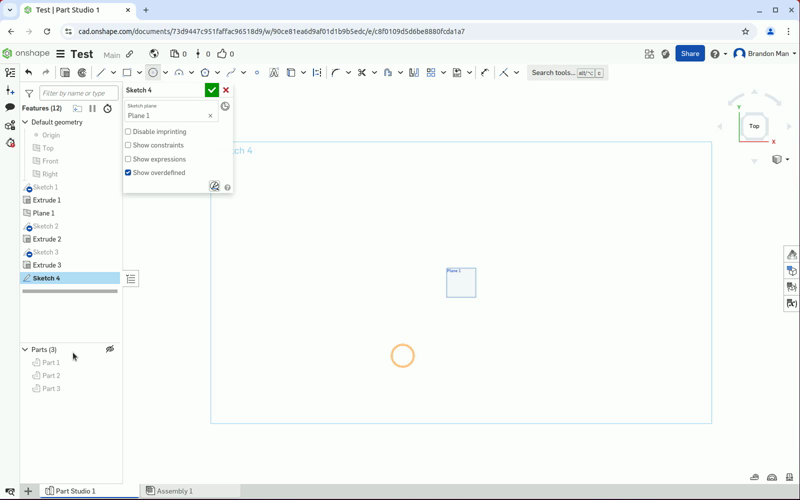
key_down(shift)
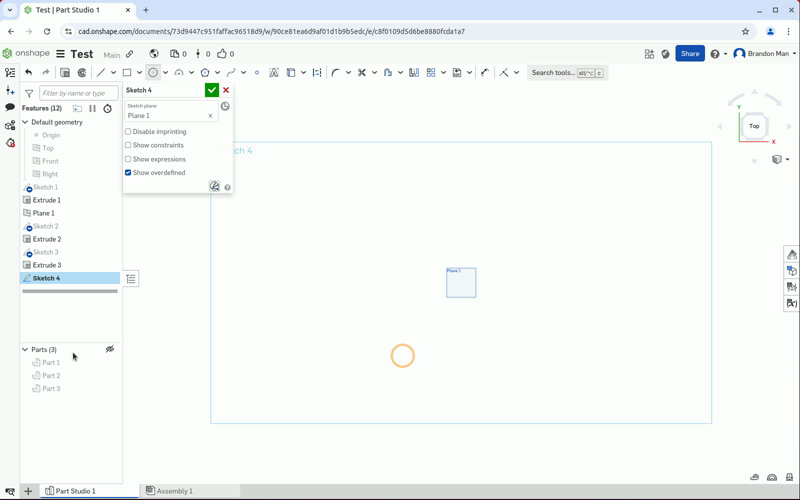
mouse_move(507, 251)
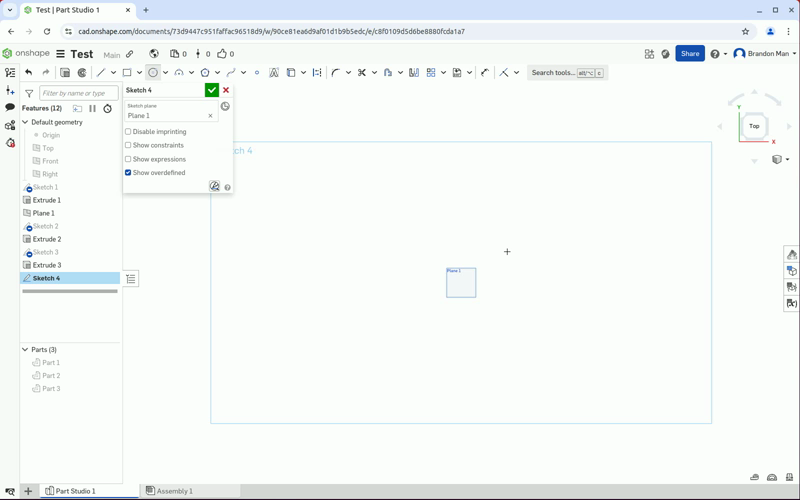
click(507, 251)
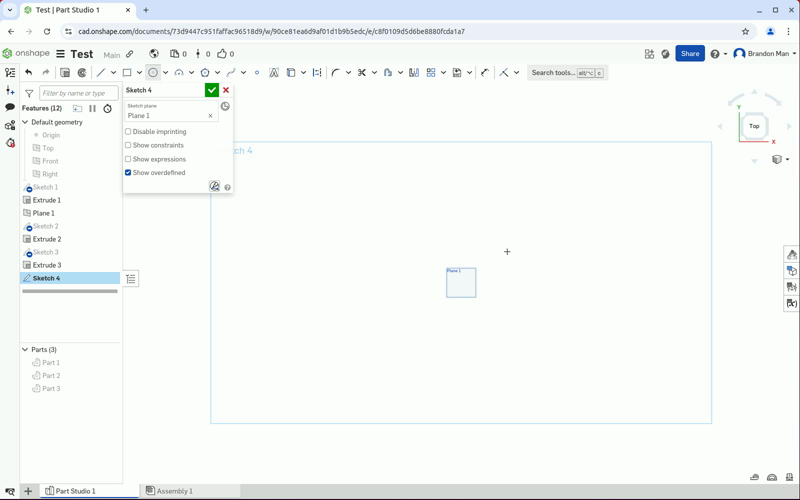
key_up(shift)
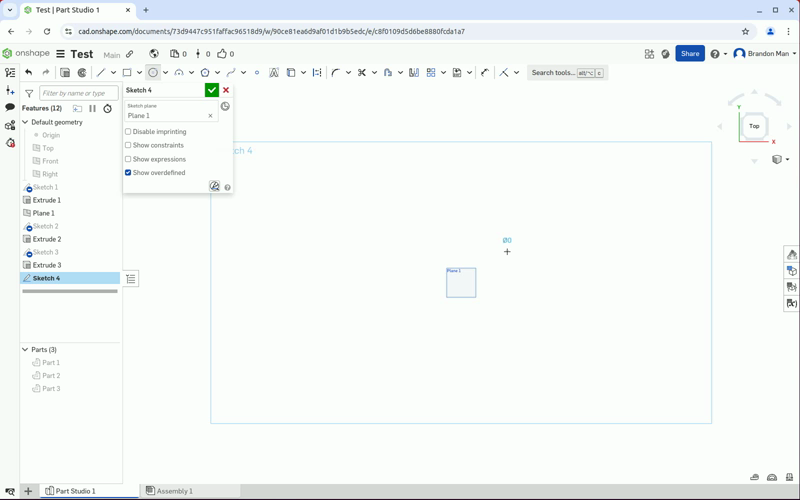
mouse_move(517, 251)
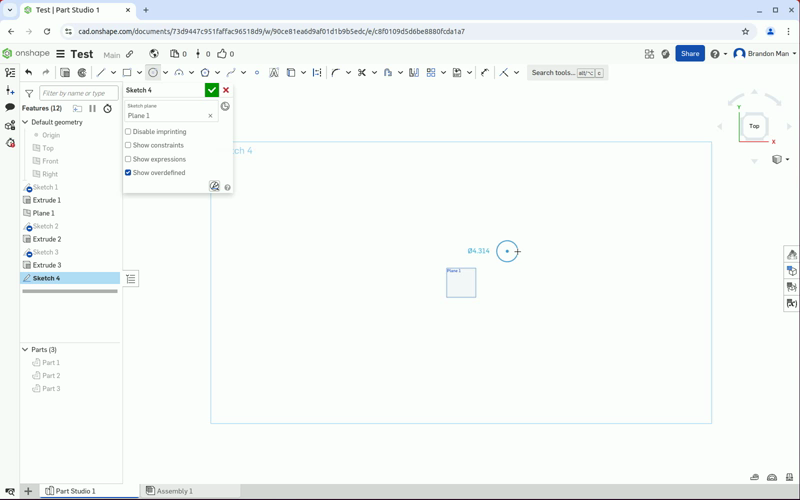
click(517, 251)
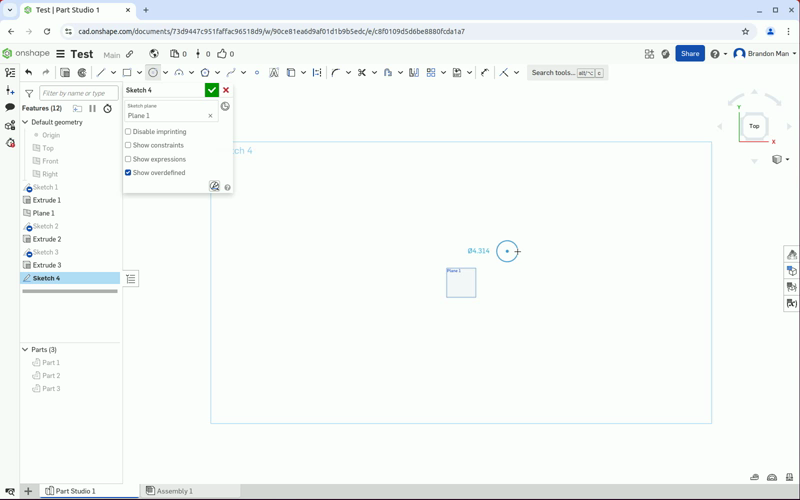
key(esc)
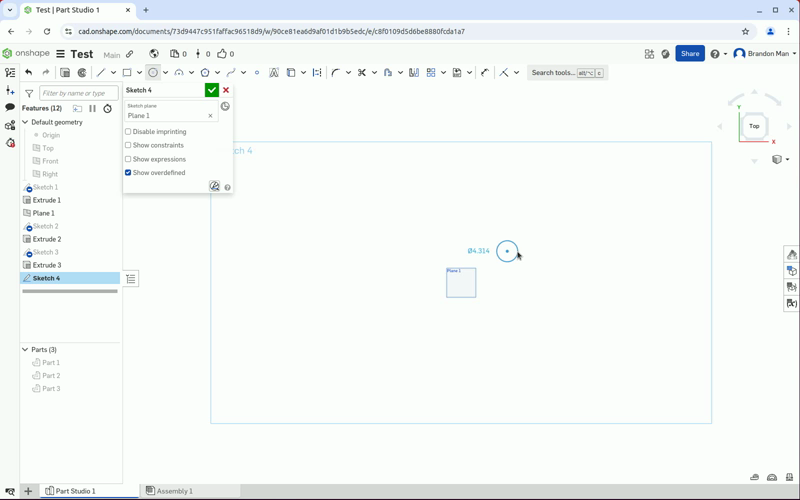
mouse_move(508, 242)
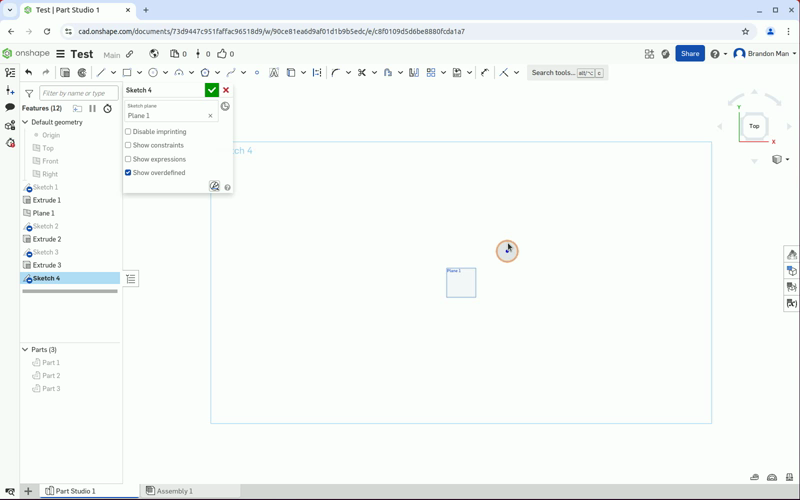
scroll(6)
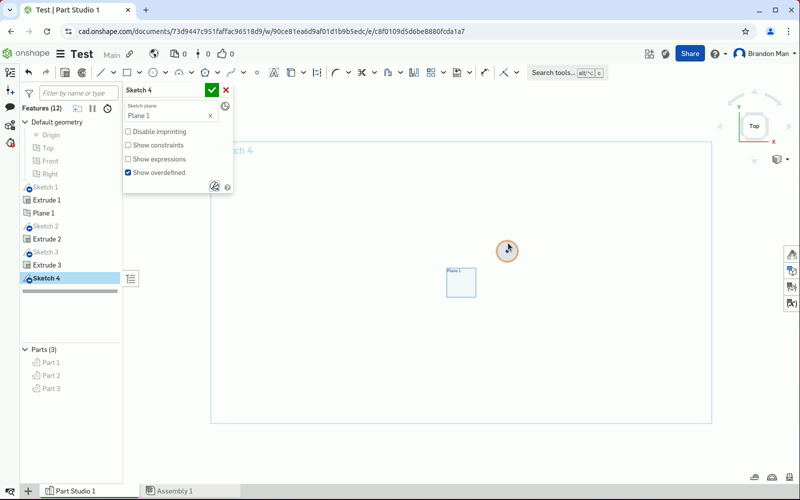
scroll(6)
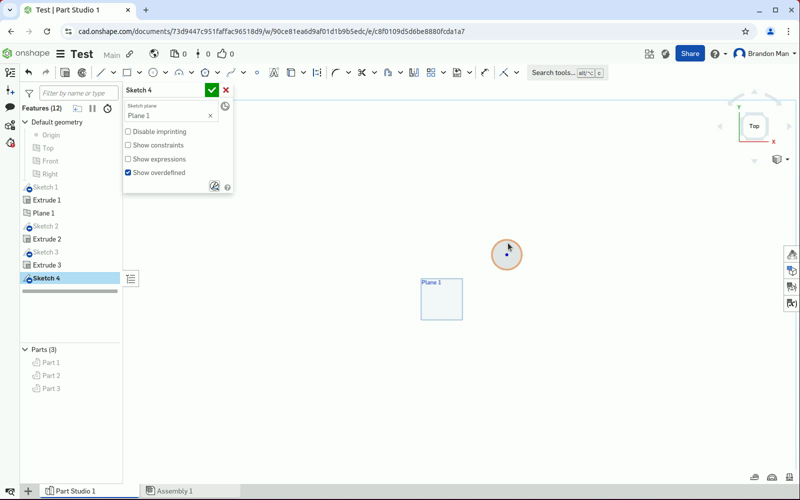
scroll(6)
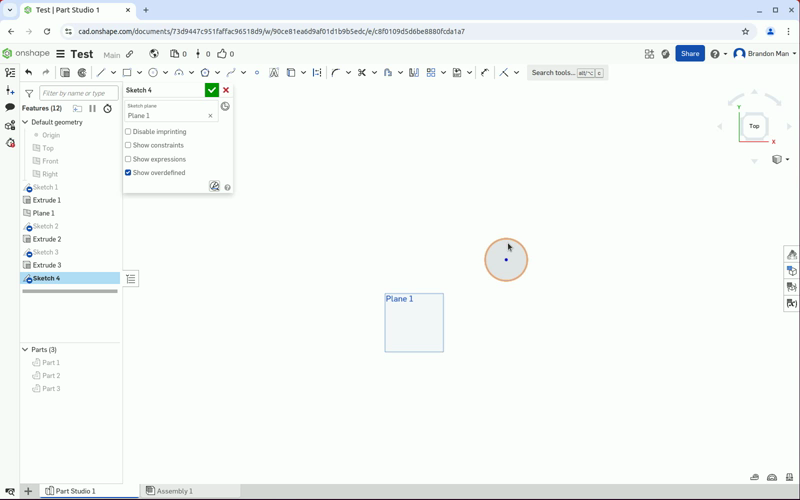
scroll(6)
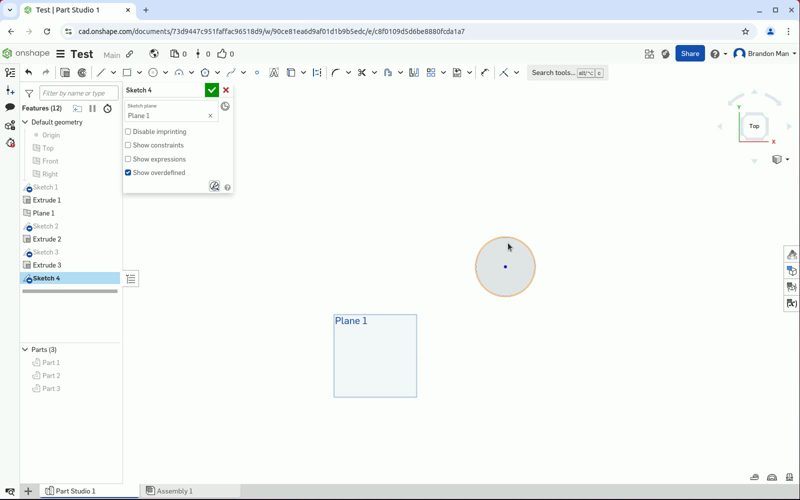
scroll(6)
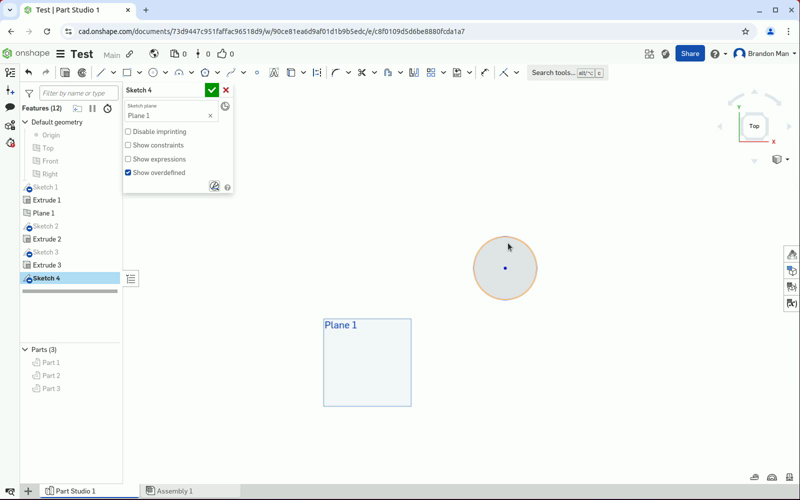
scroll(6)
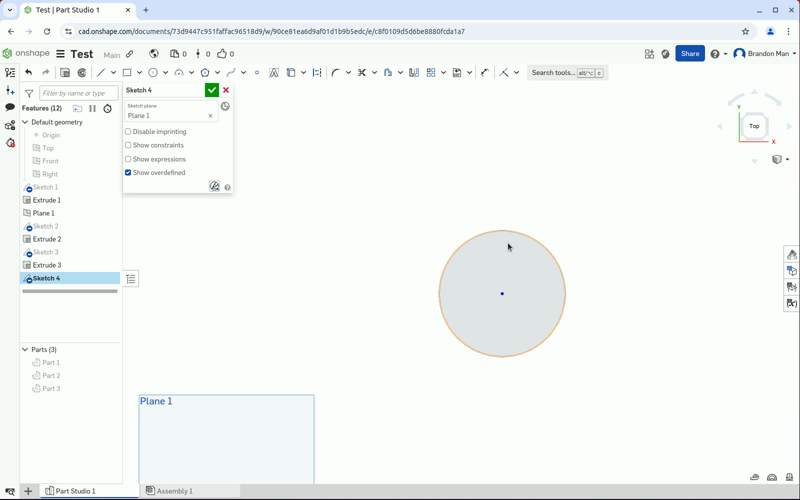
scroll(6)
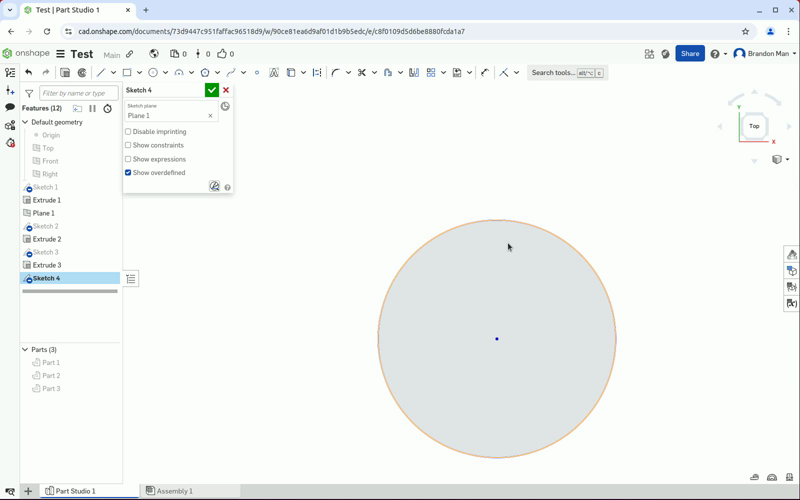
click(508, 242)
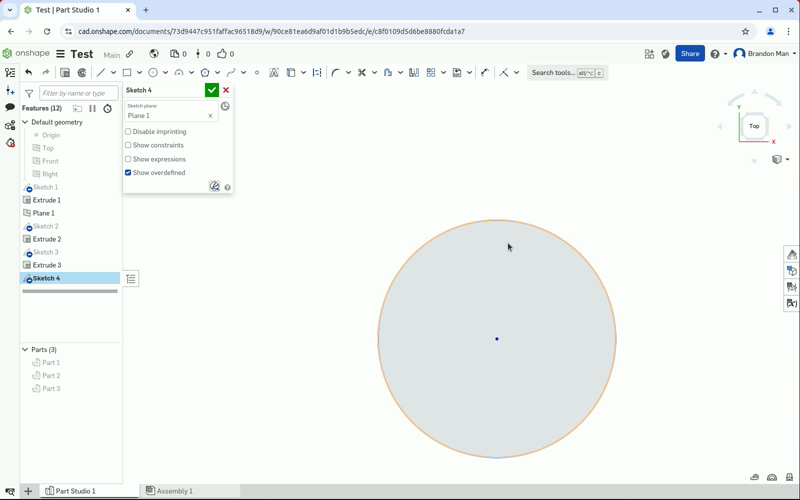
scroll(-6)
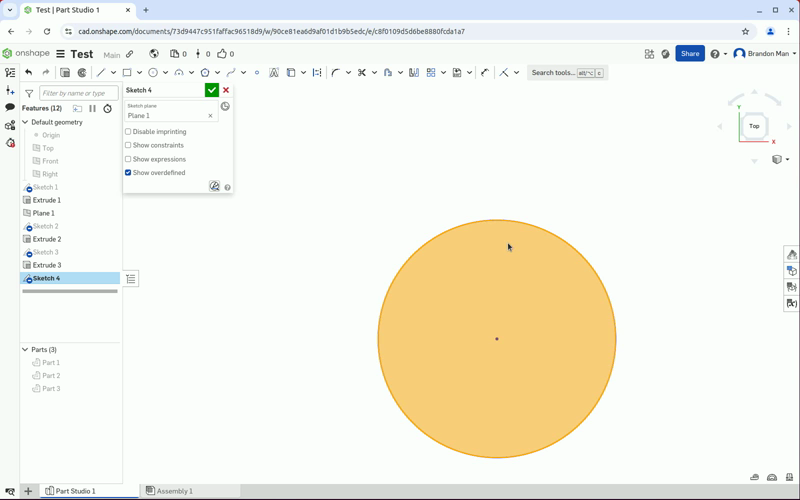
scroll(-6)
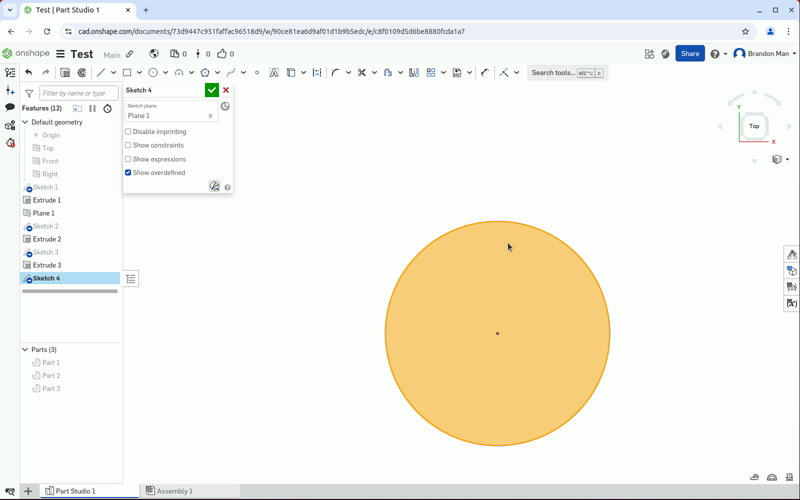
scroll(-6)
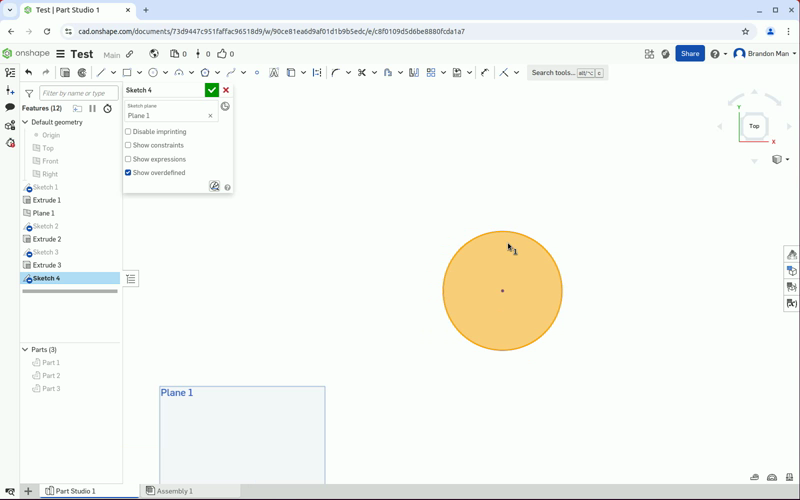
scroll(-6)
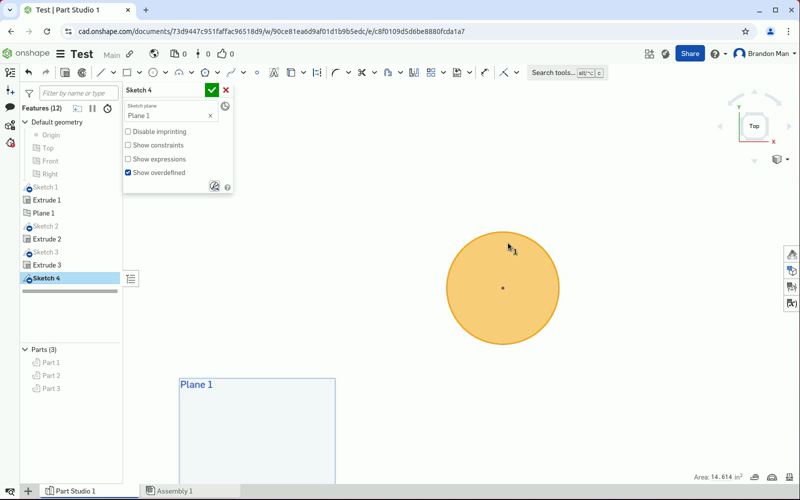
scroll(-6)
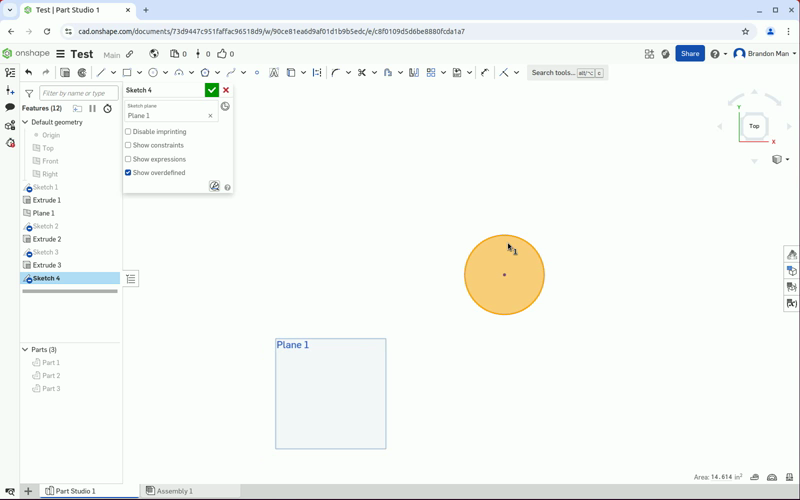
scroll(-6)
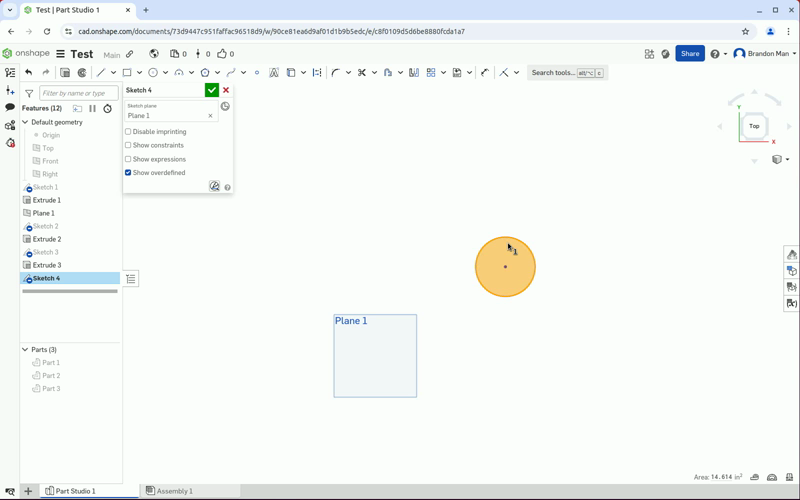
scroll(-6)
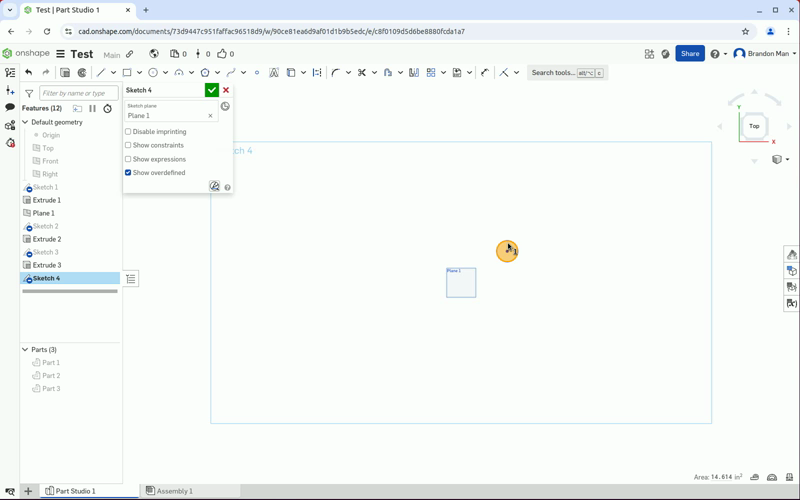
mouse_move(73, 352)
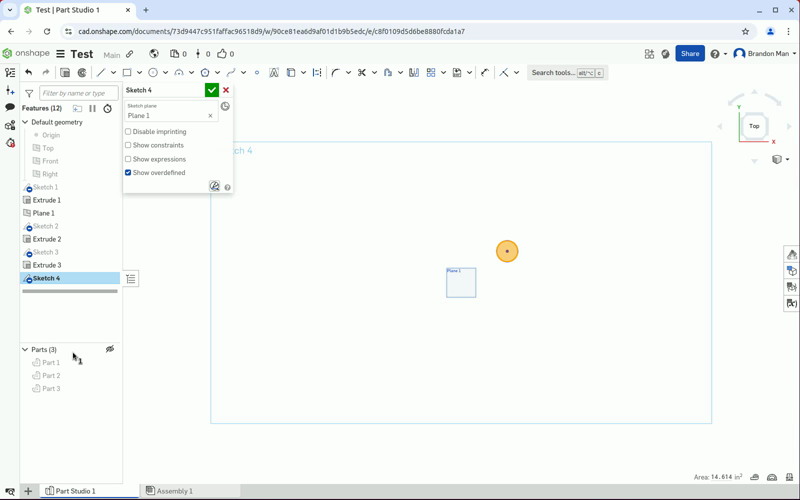
key(shift+y)
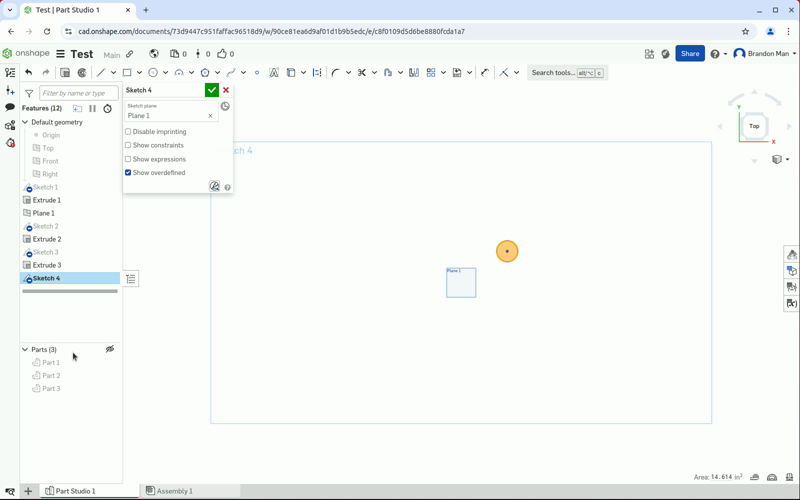
key(shift+e)
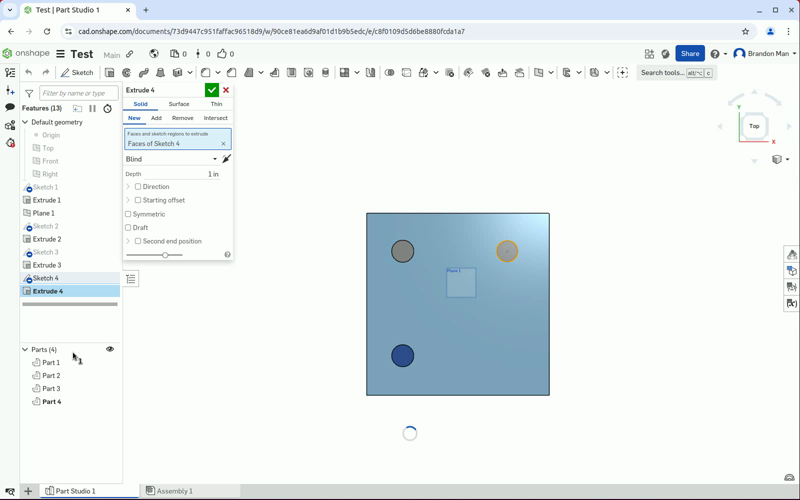
mouse_move(143, 106)
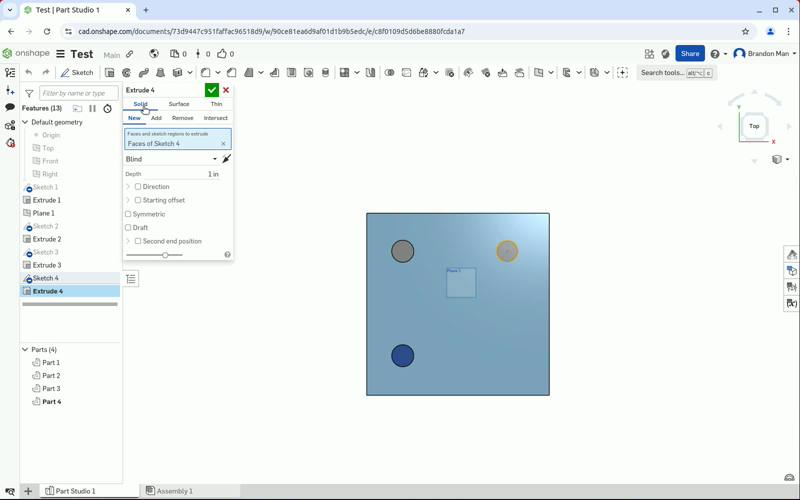
click(143, 106)
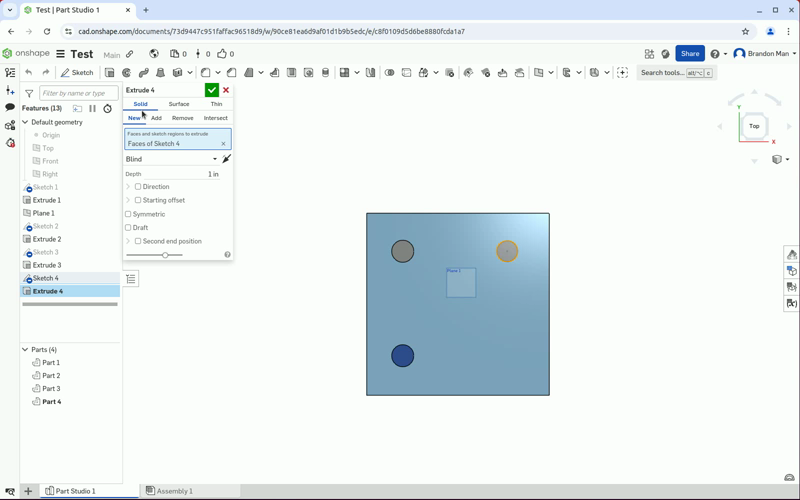
mouse_move(137, 120)
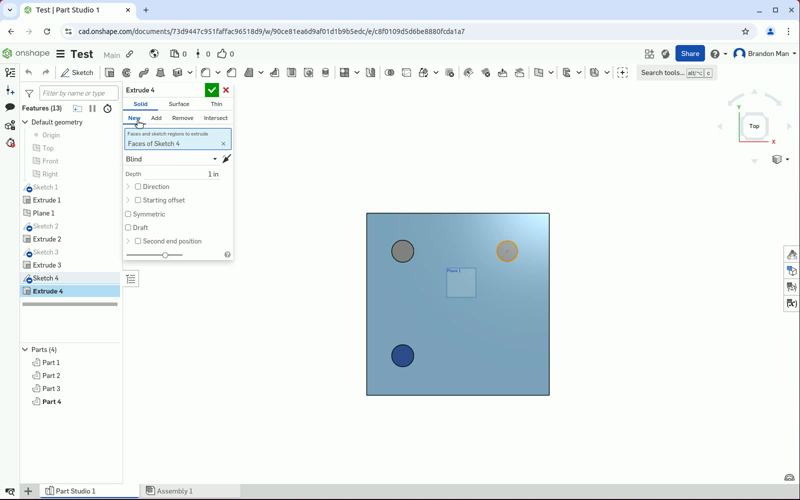
click(137, 120)
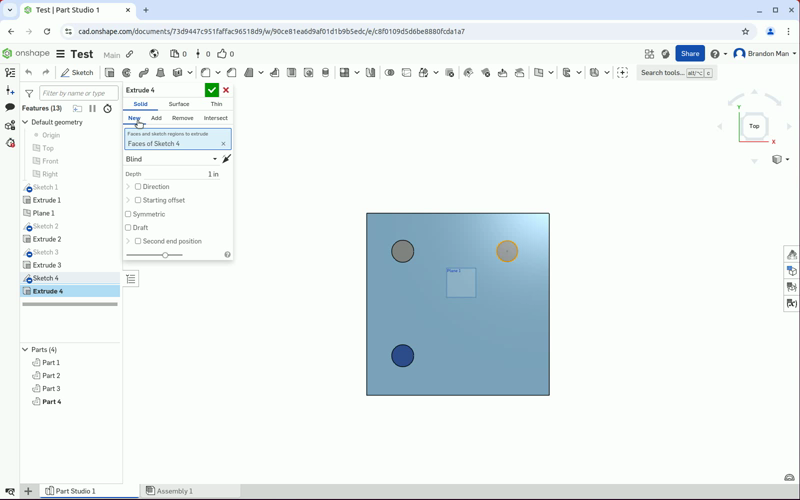
key(tab, 4)
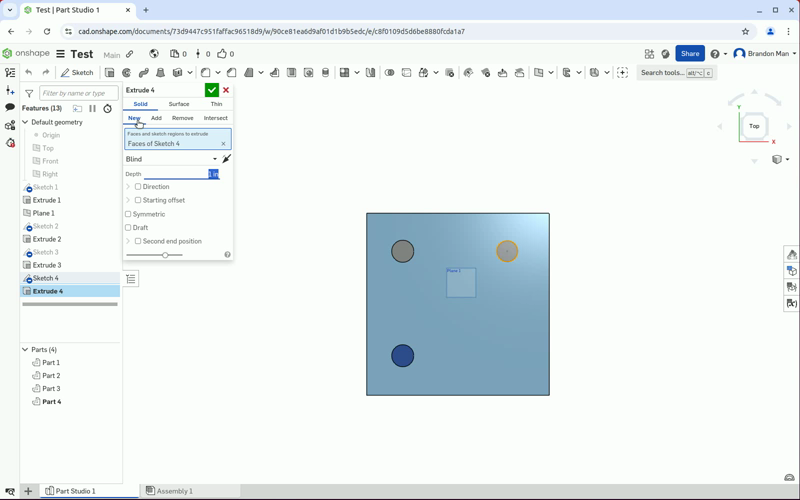
text(10.832)
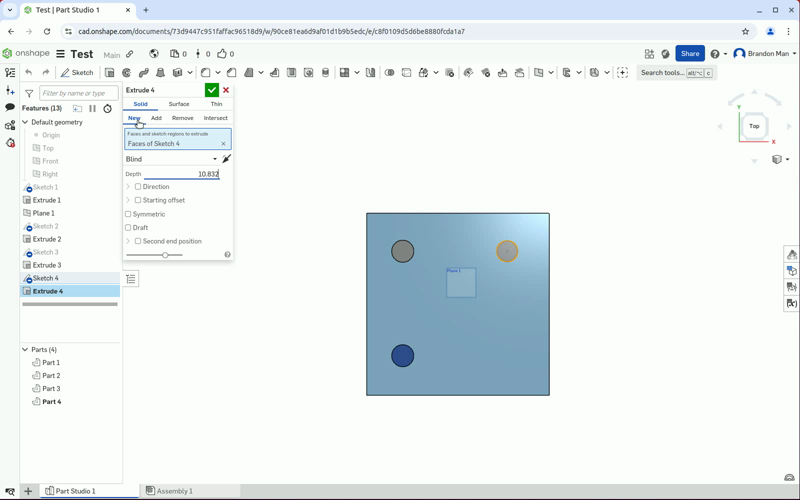
key(enter)
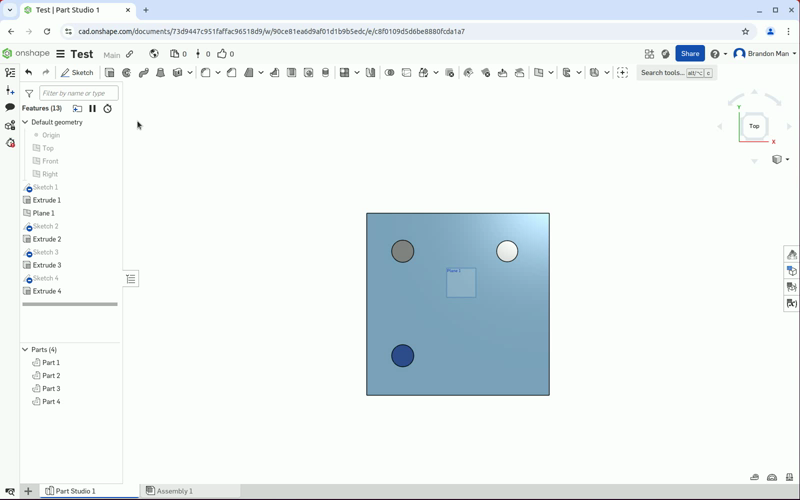
key(shift+h)
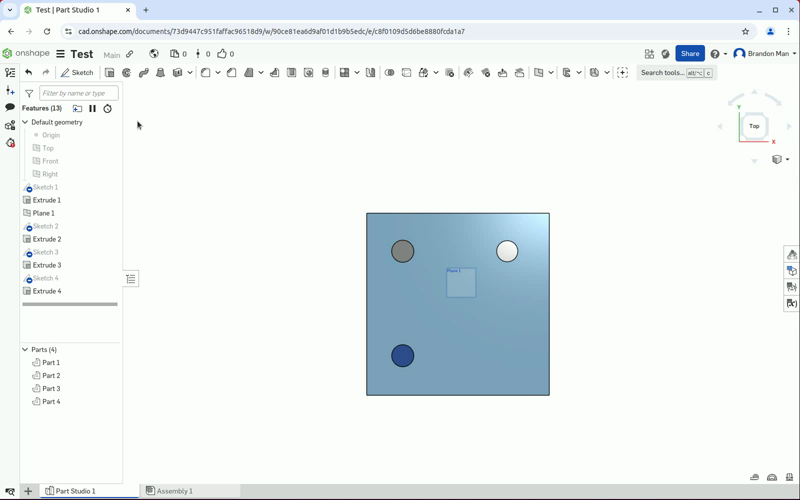
key(shift+h)
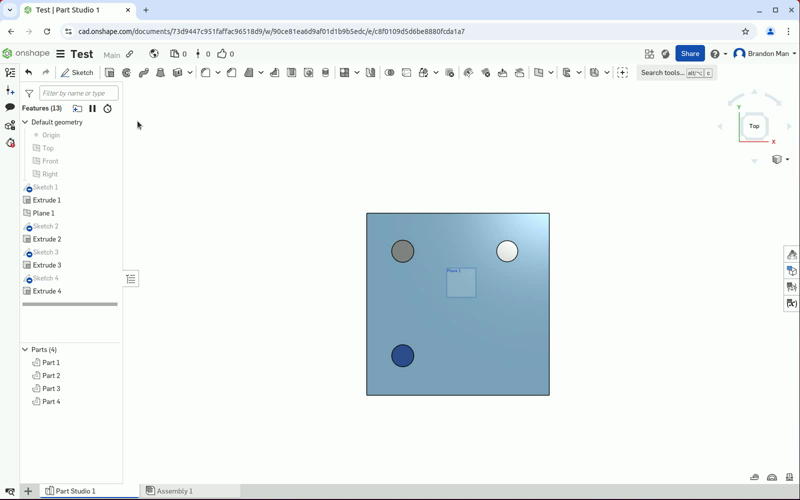
mouse_move(73, 189)
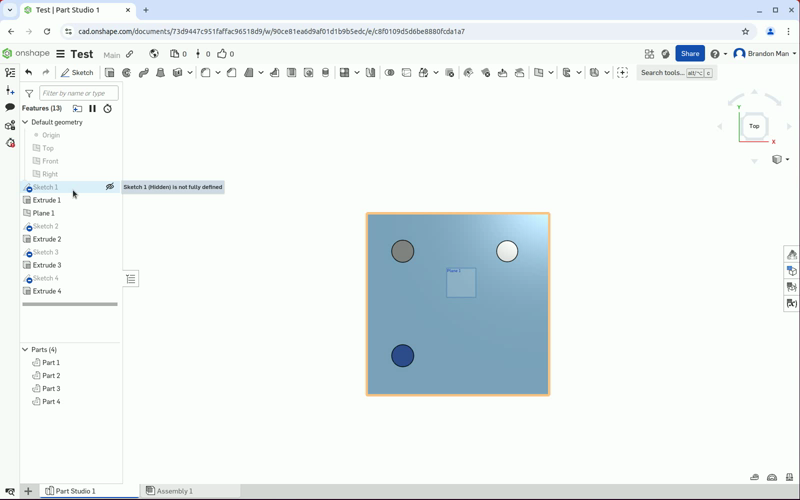
click(73, 189)
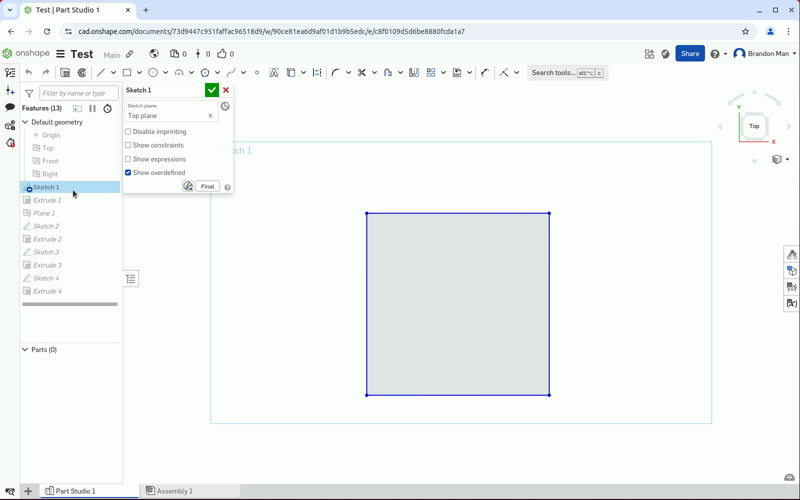
mouse_move(229, 92)
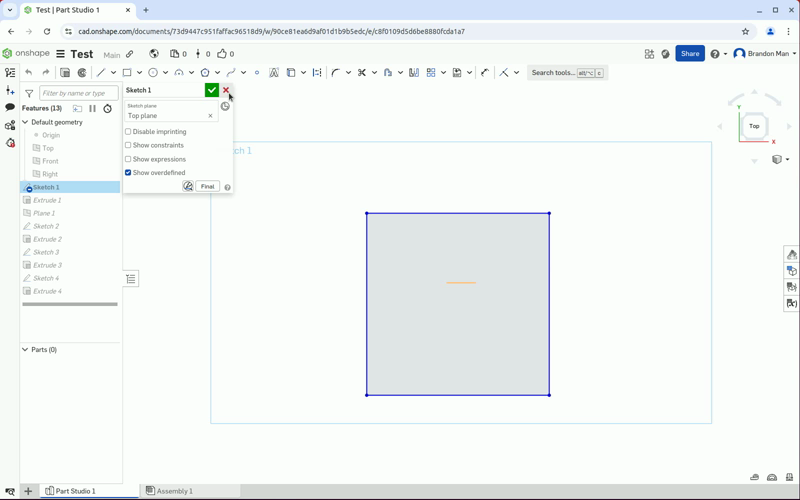
click(229, 92)
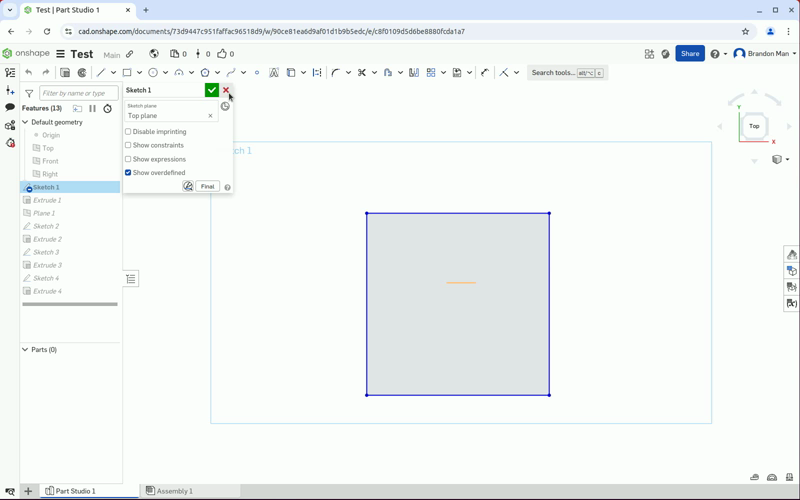
key(shift+s)
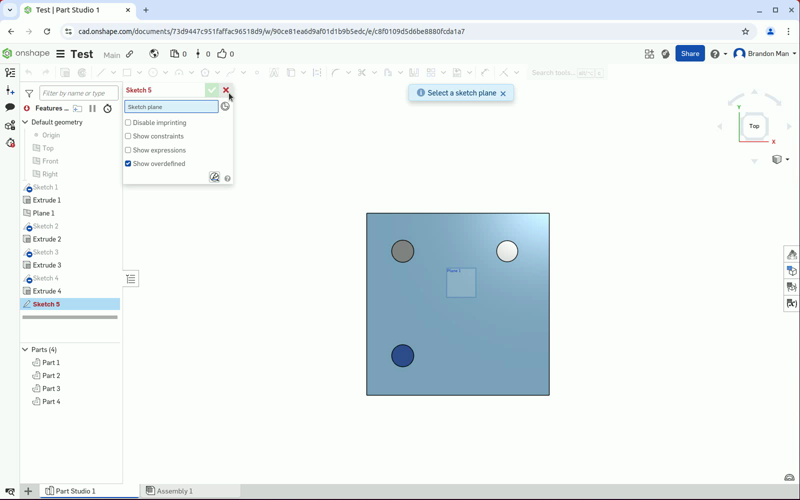
mouse_move(73, 215)
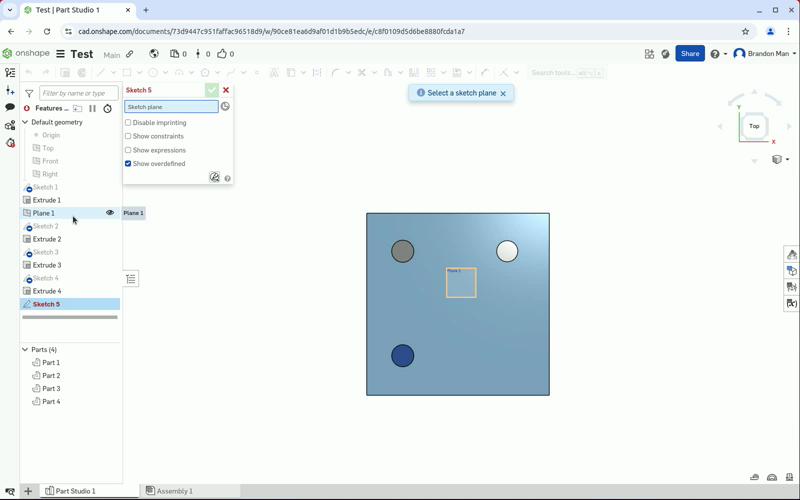
click(73, 215)
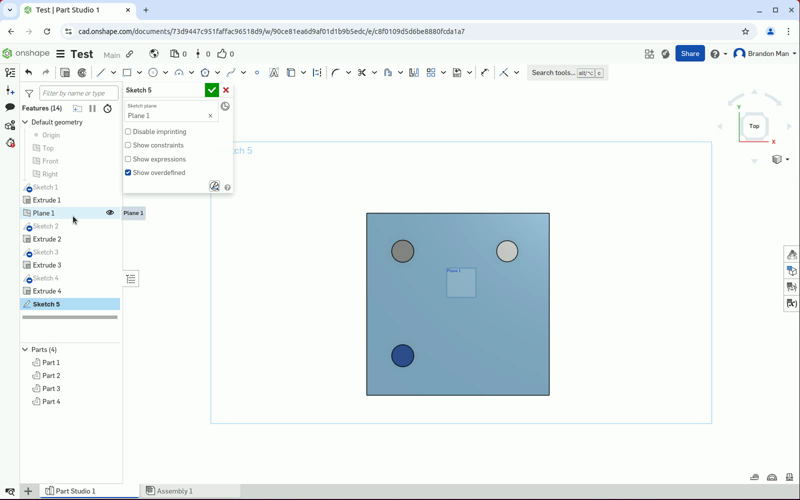
mouse_move(73, 352)
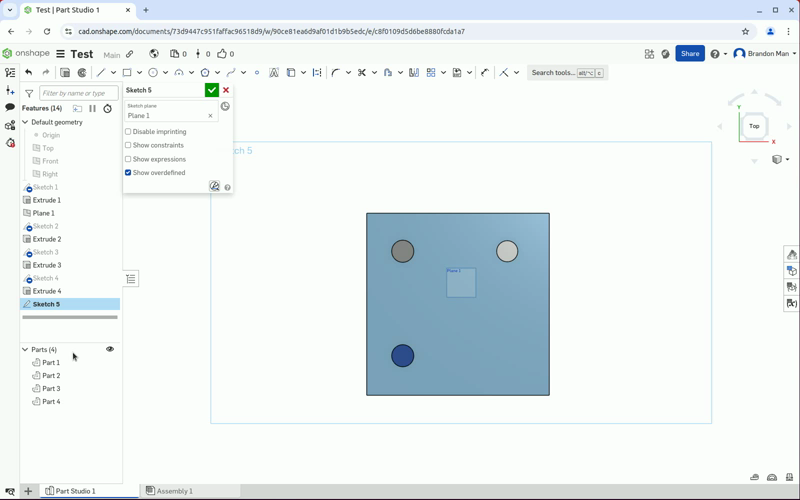
key(y)
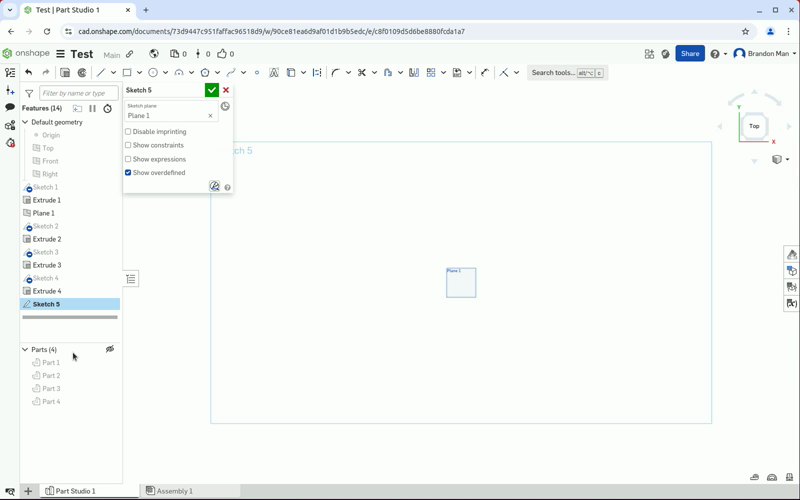
key(c)
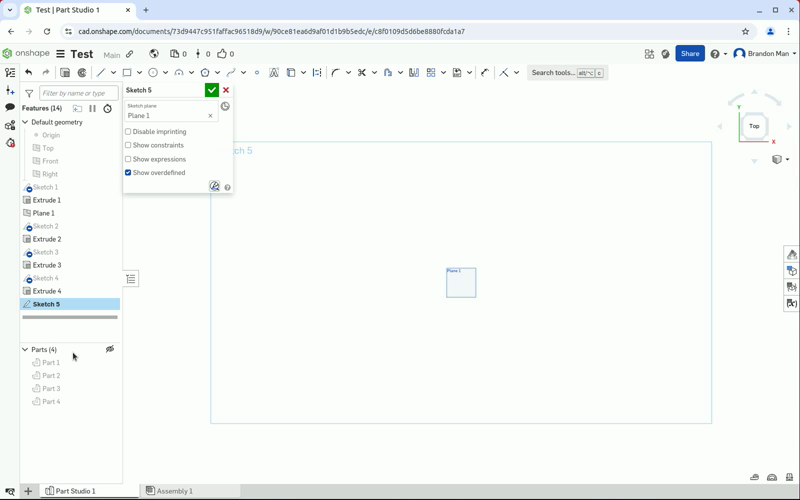
key_down(shift)
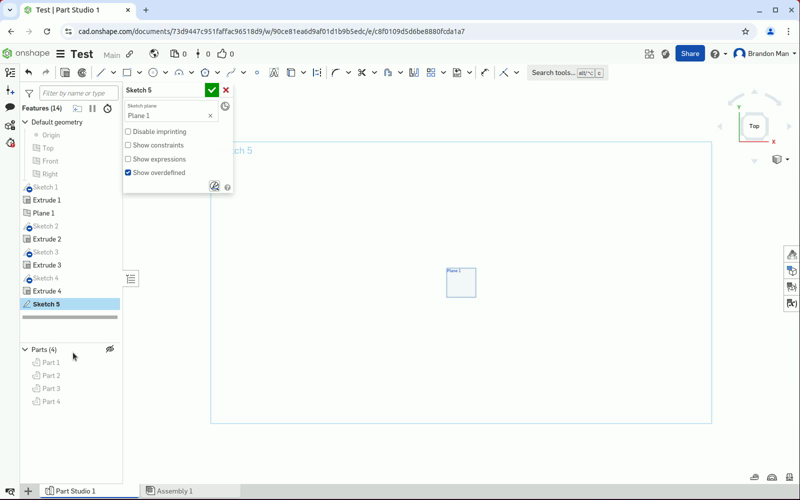
mouse_move(507, 355)
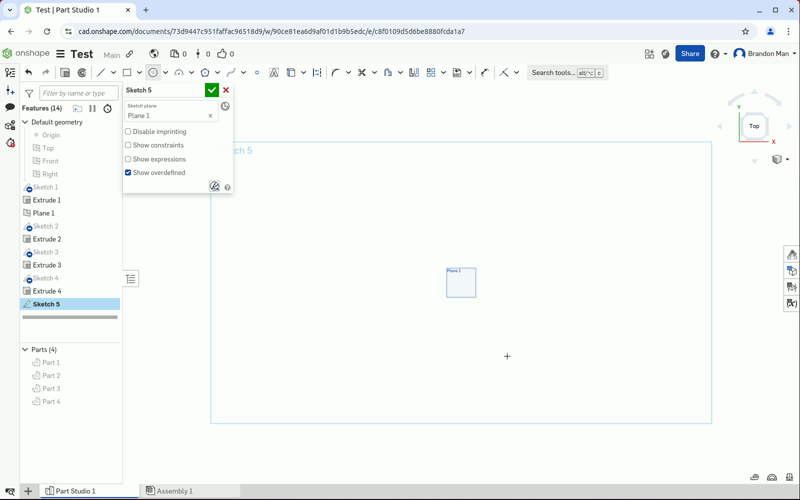
click(507, 355)
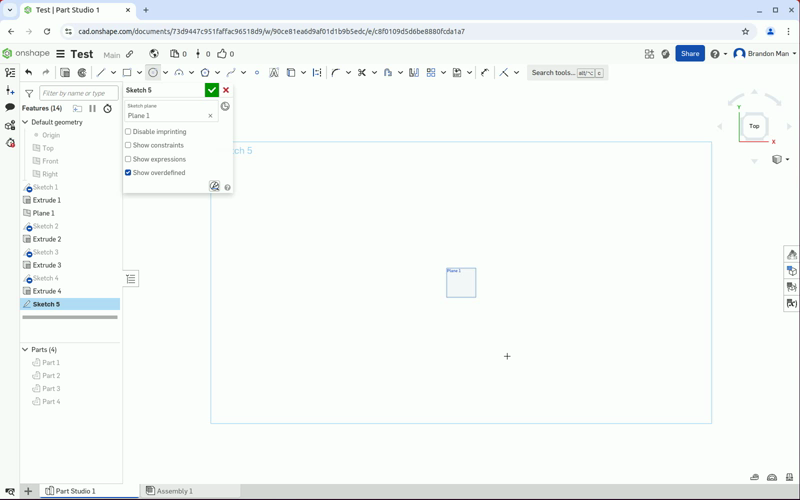
key_up(shift)
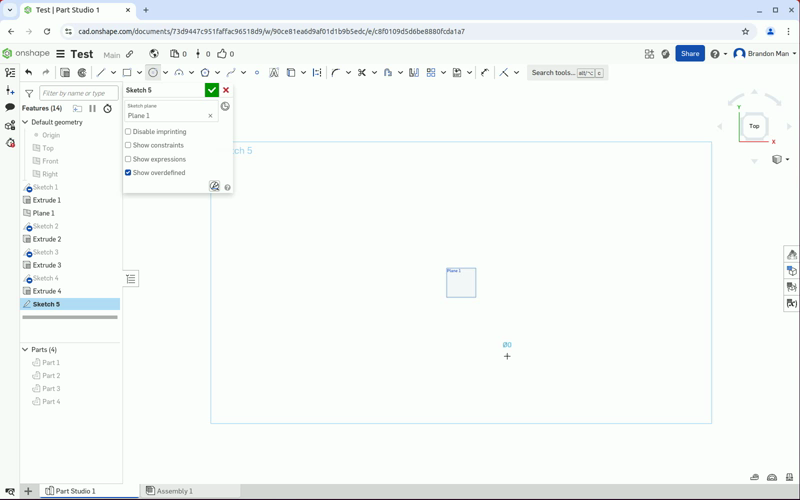
mouse_move(517, 355)
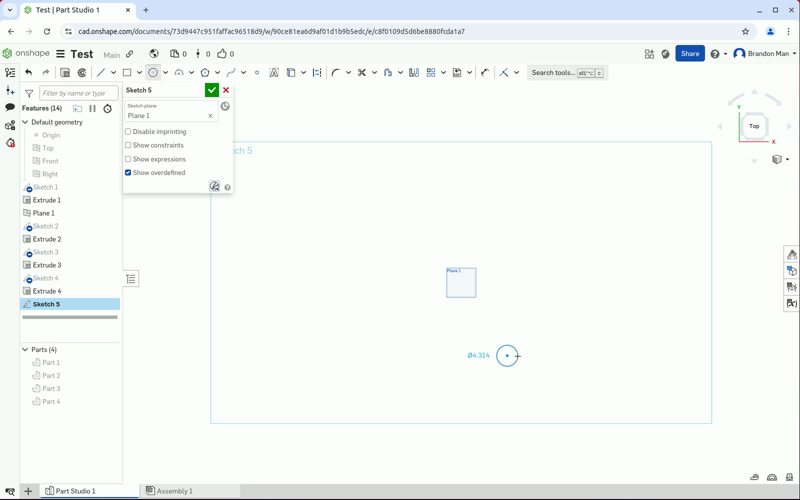
click(517, 355)
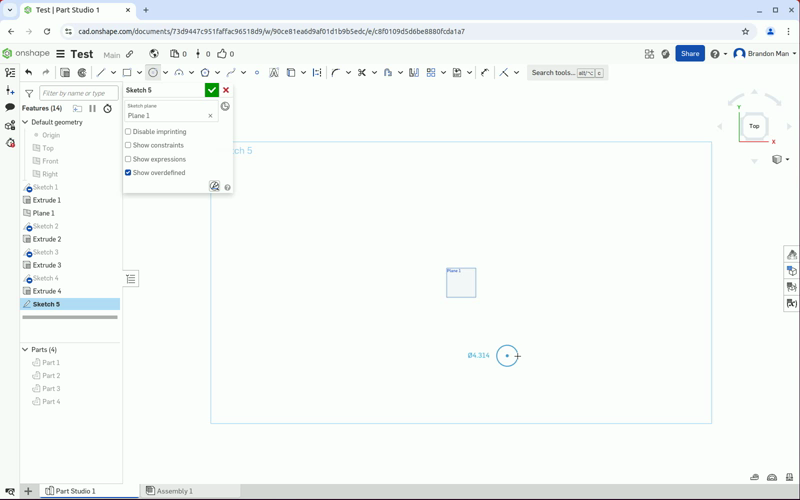
key(esc)
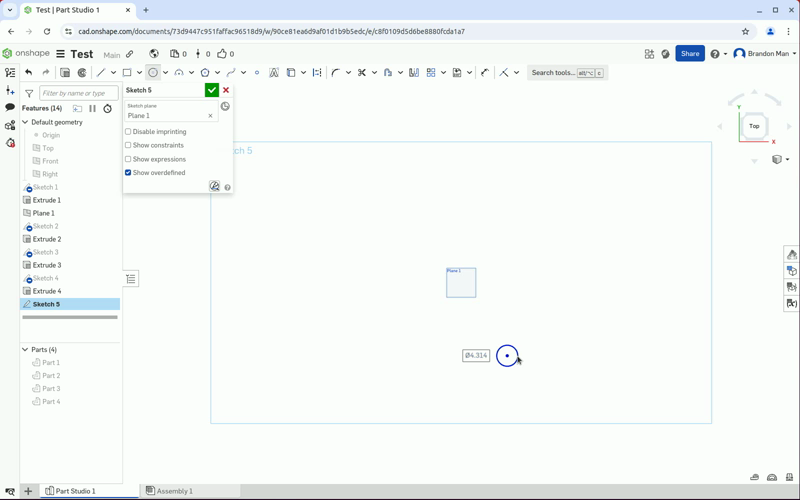
mouse_move(502, 350)
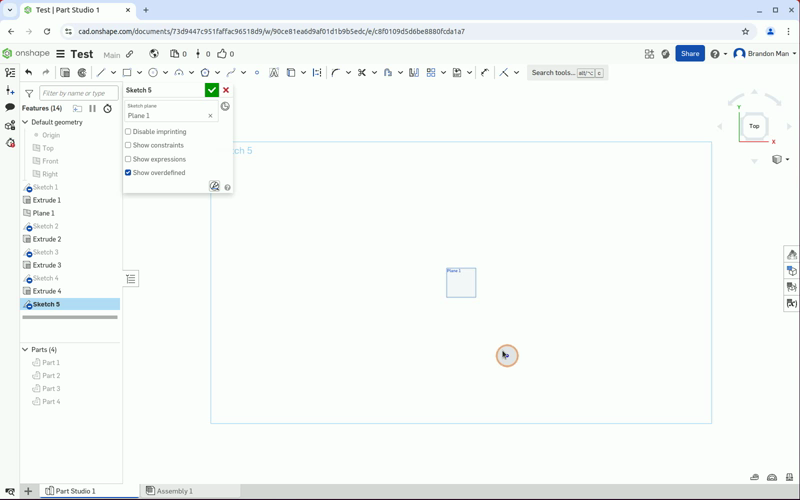
scroll(6)
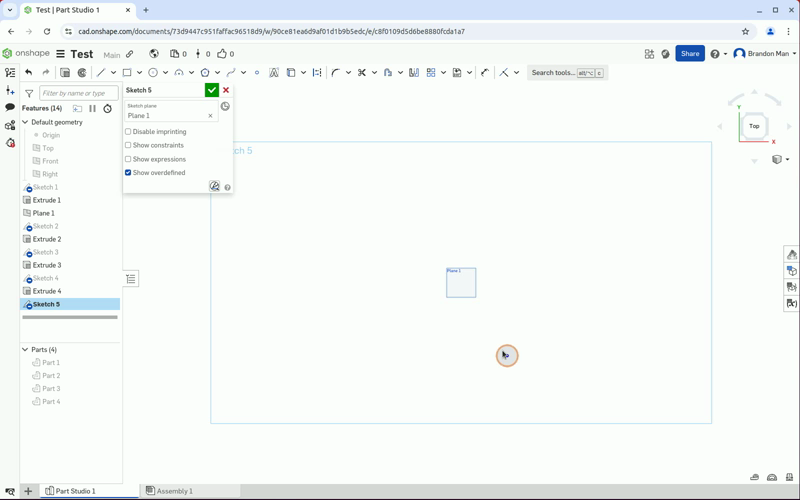
scroll(6)
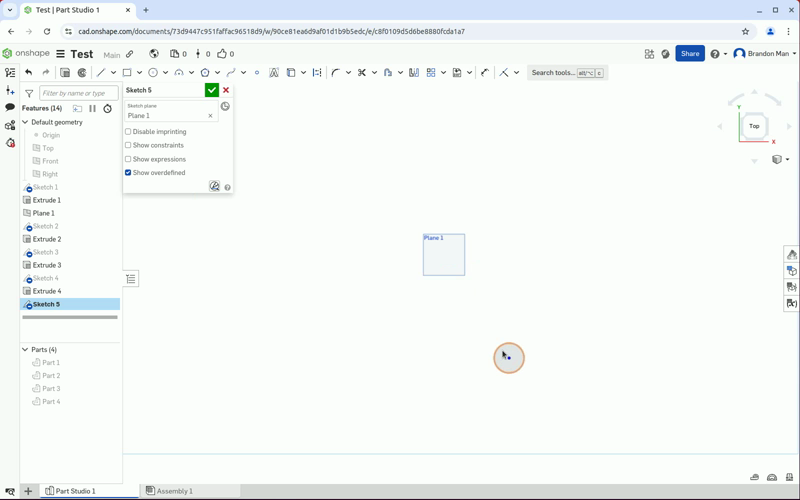
scroll(6)
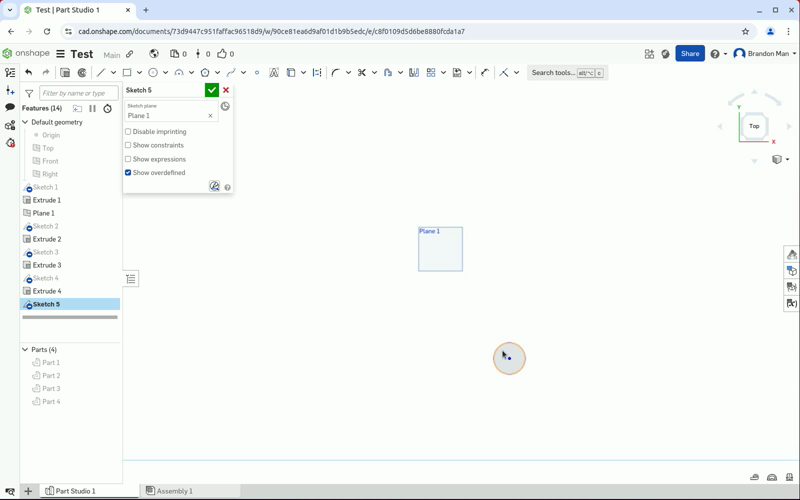
scroll(6)
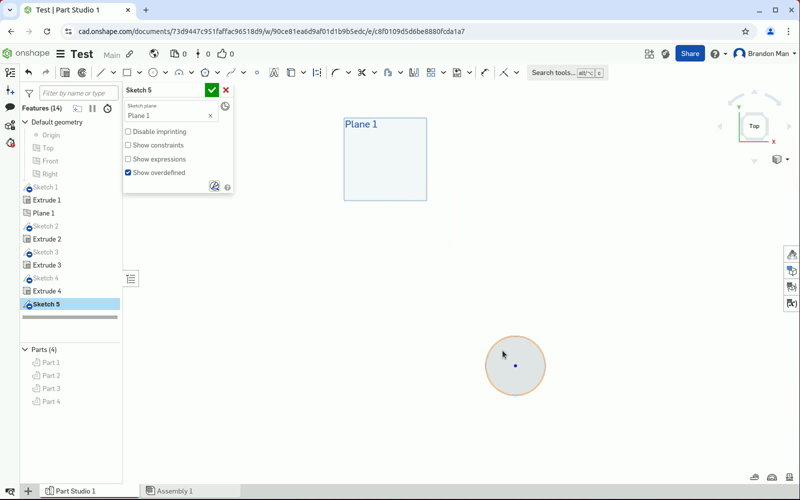
scroll(6)
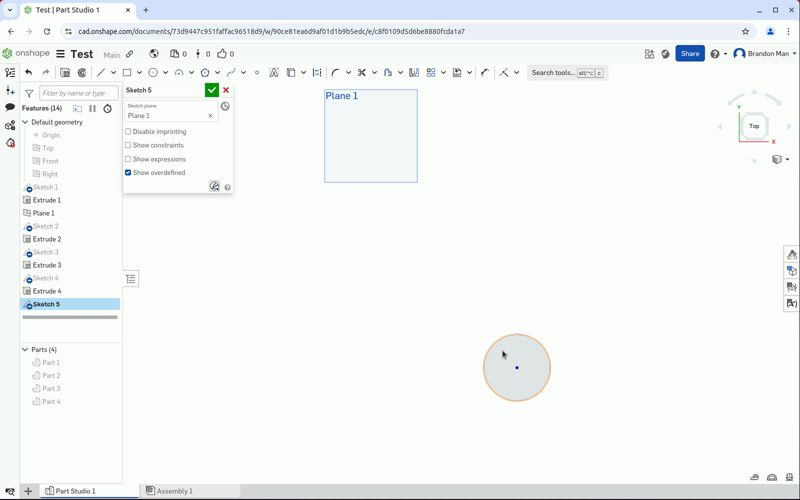
scroll(6)
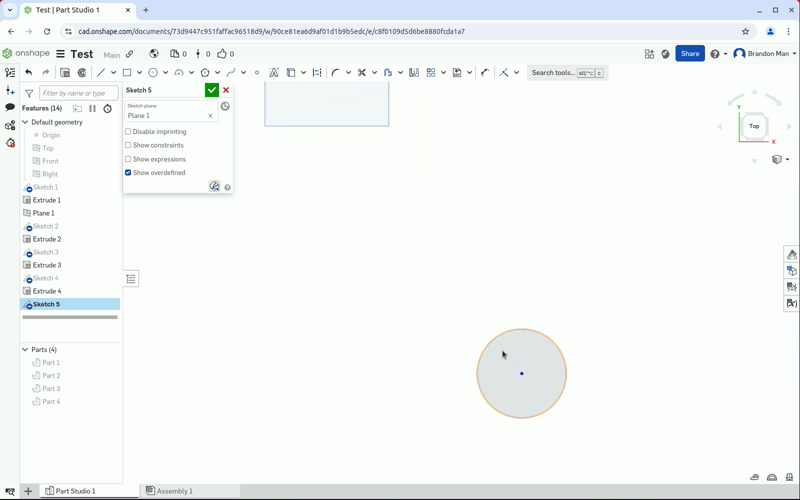
scroll(6)
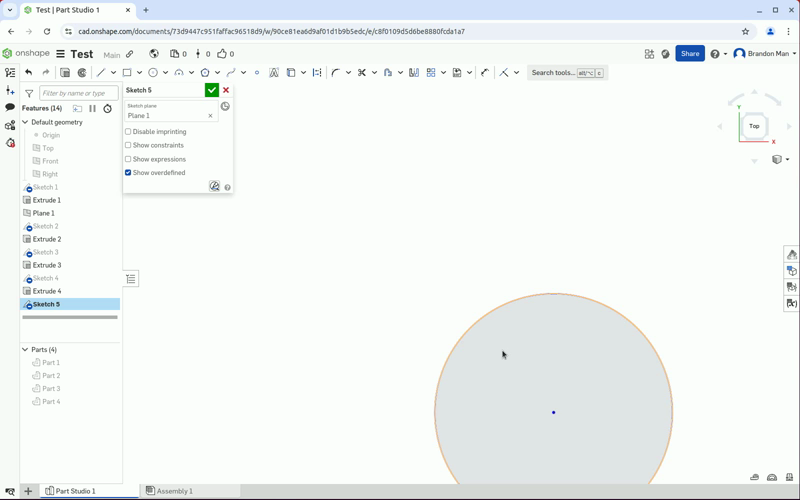
click(502, 350)
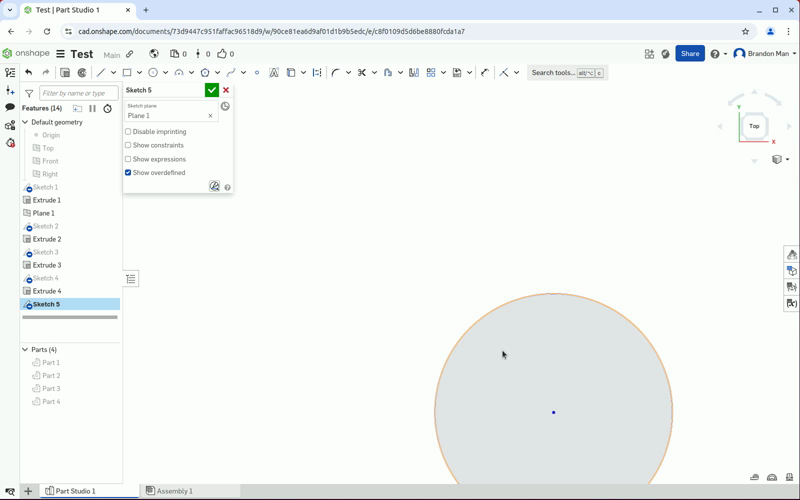
scroll(-6)
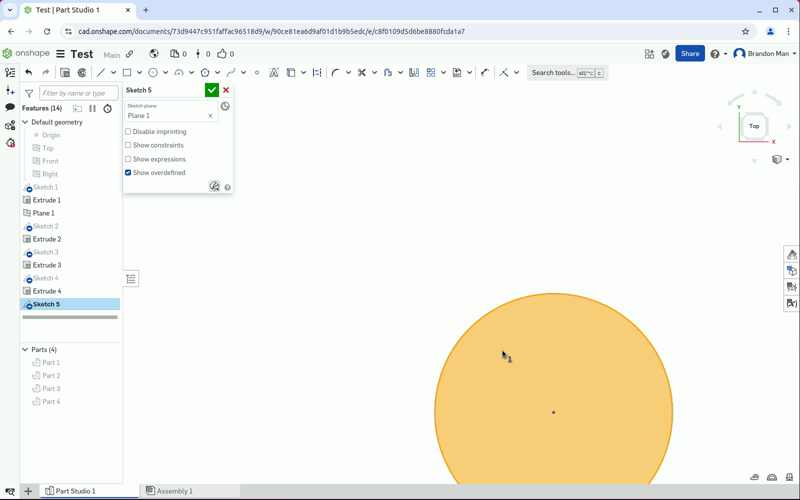
scroll(-6)
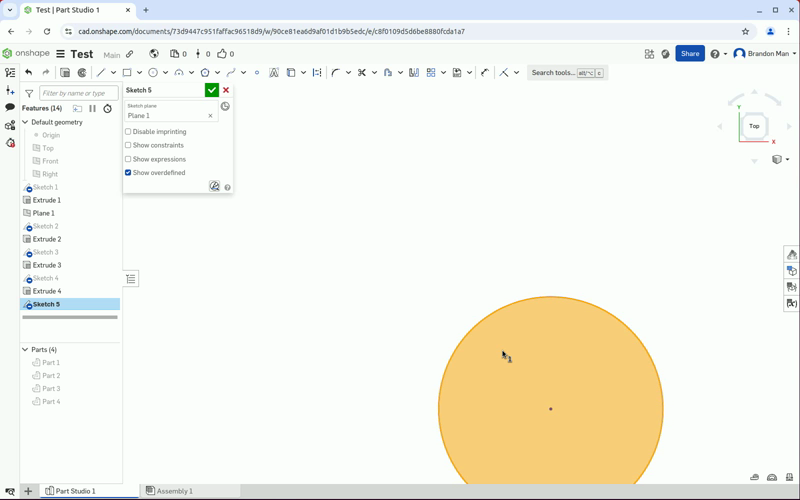
scroll(-6)
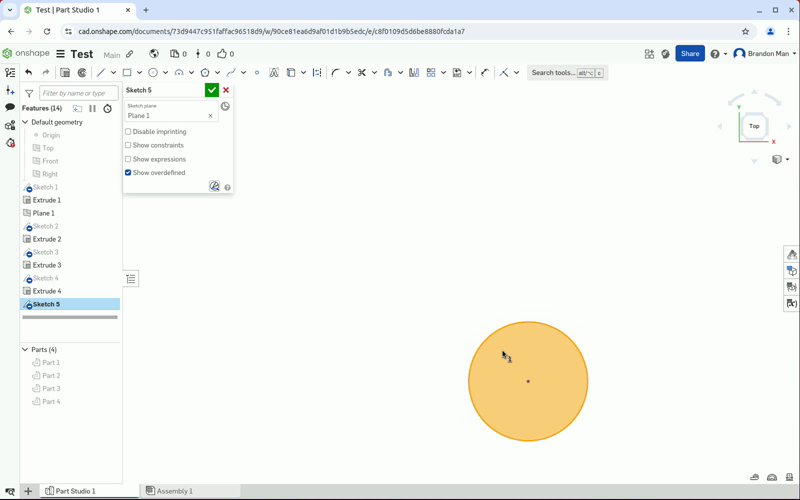
scroll(-6)
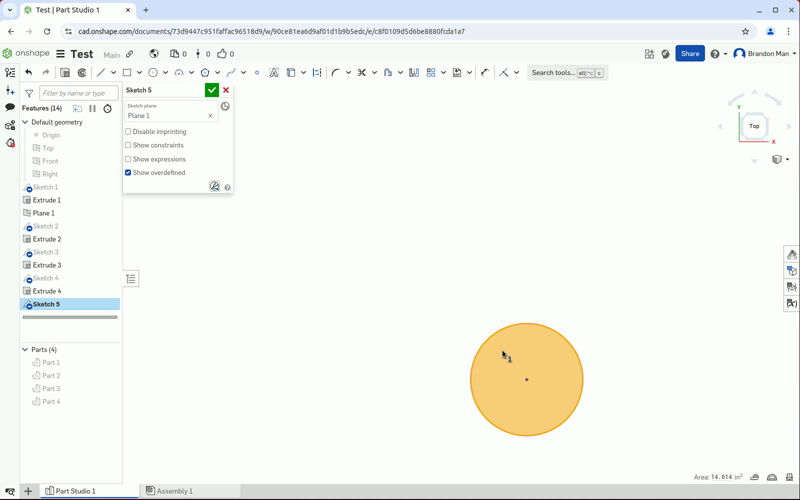
scroll(-6)
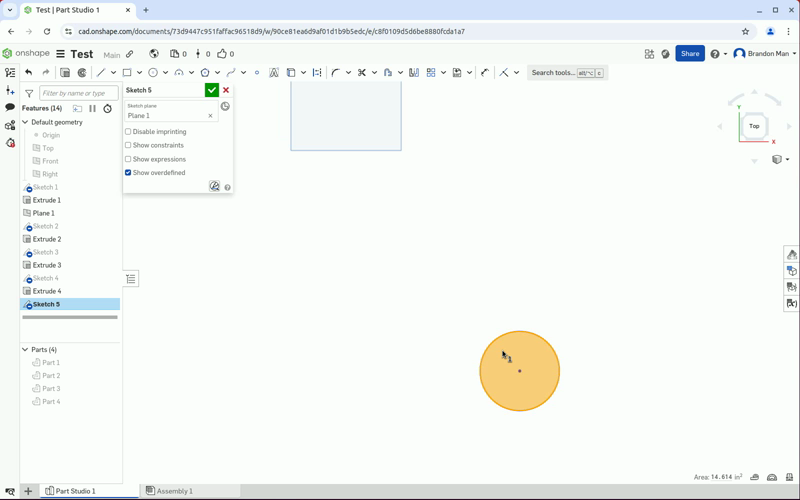
scroll(-6)
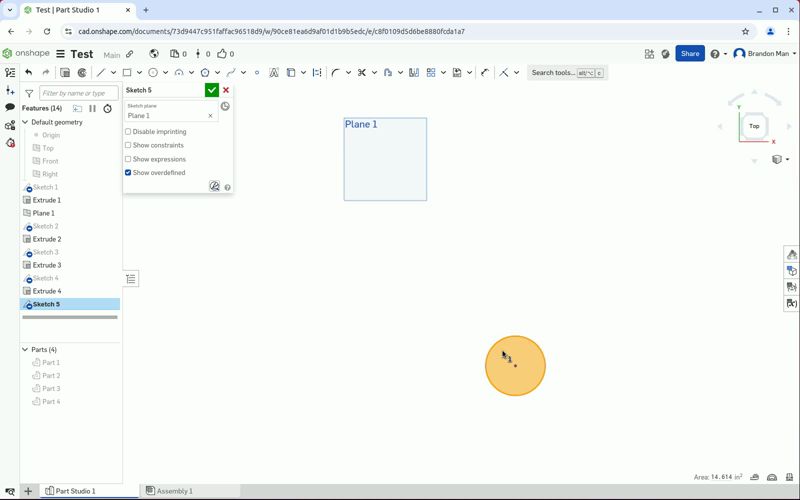
scroll(-6)
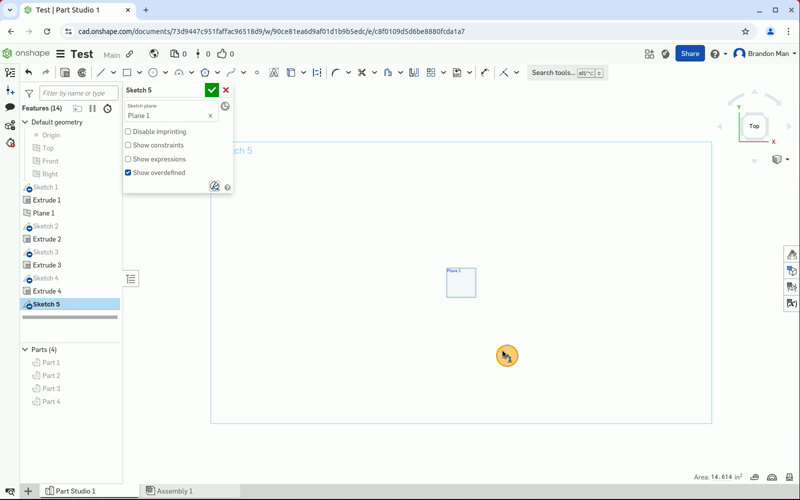
mouse_move(73, 352)
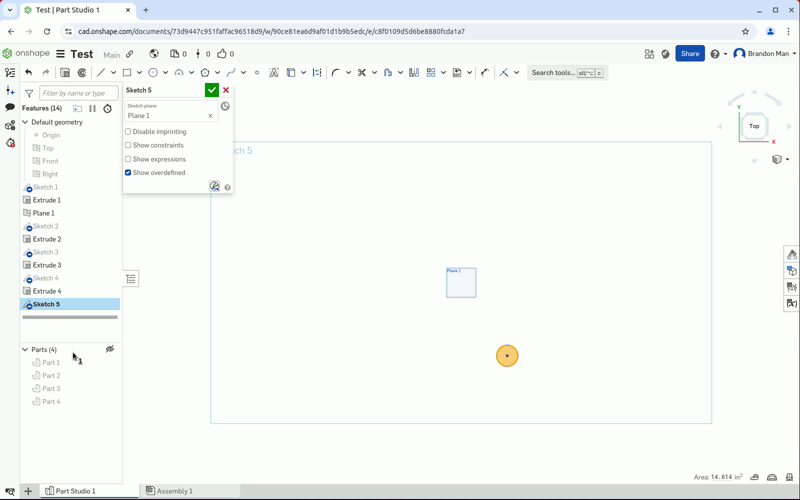
key(shift+y)
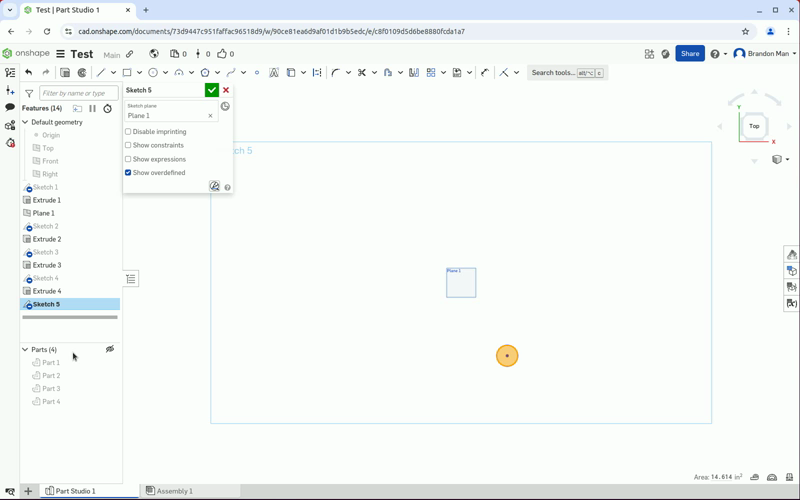
key(shift+e)
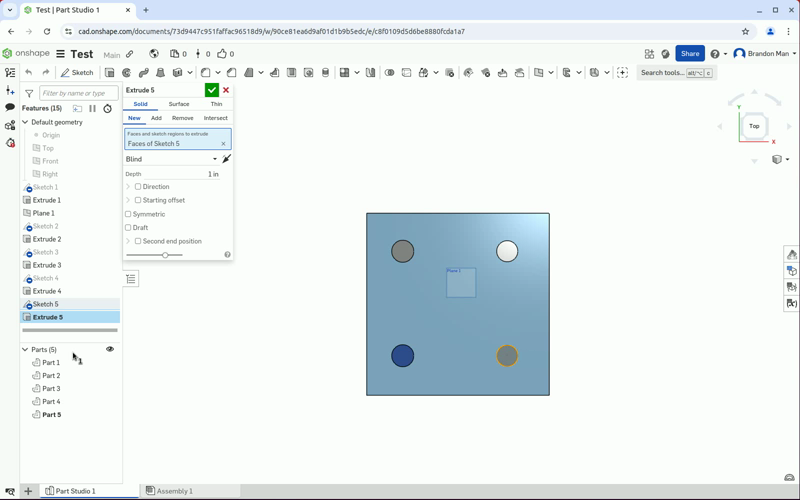
mouse_move(143, 106)
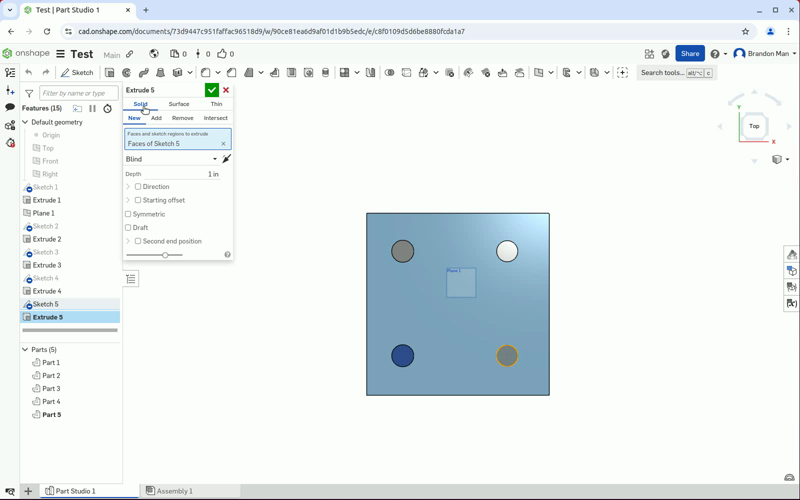
click(143, 106)
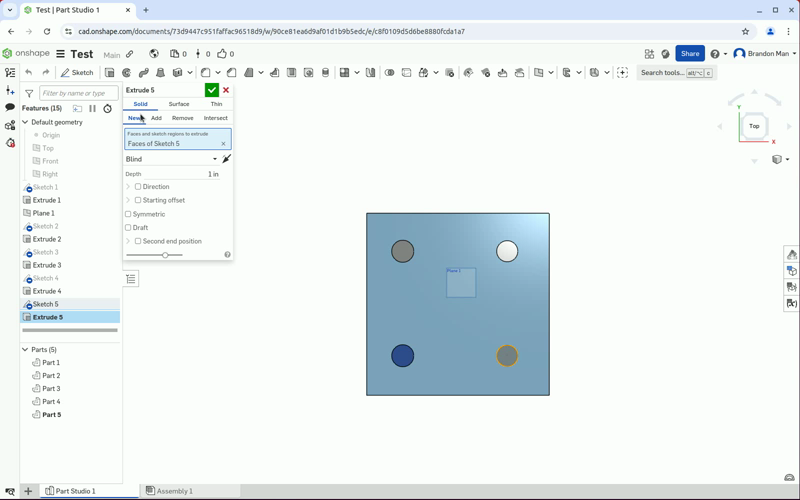
mouse_move(137, 120)
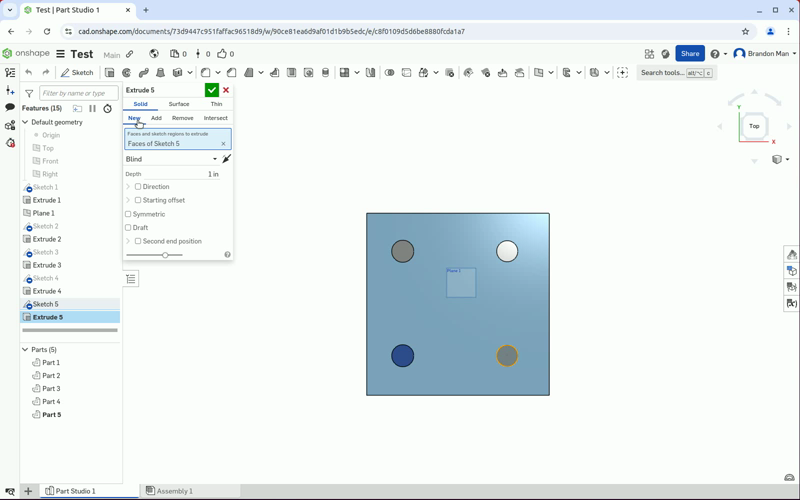
click(137, 120)
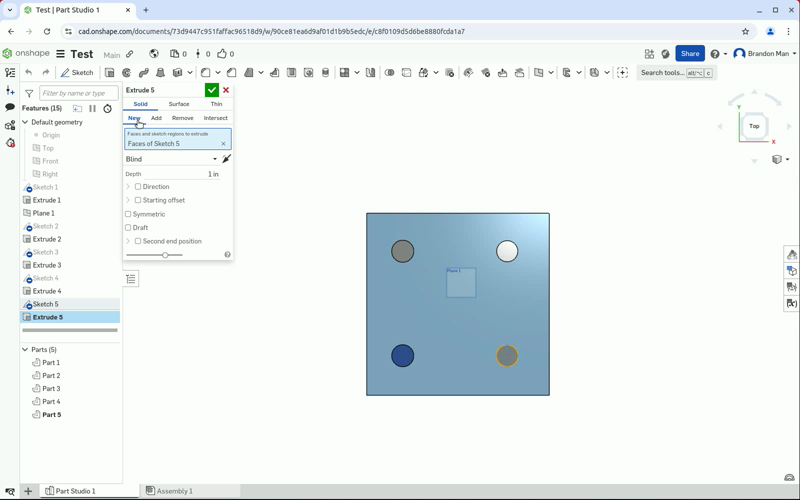
key(tab, 4)
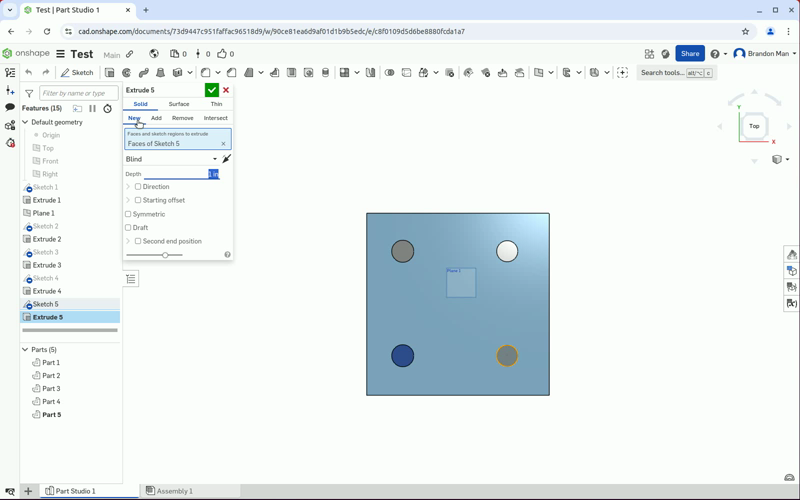
text(10.832)
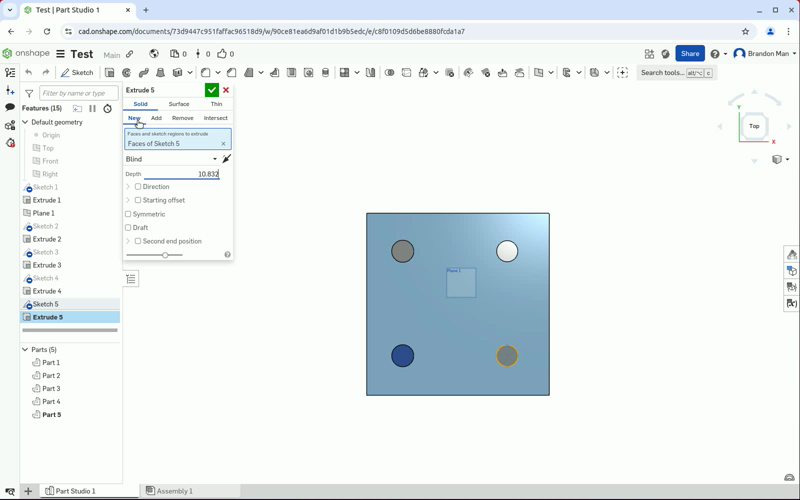
key(enter)
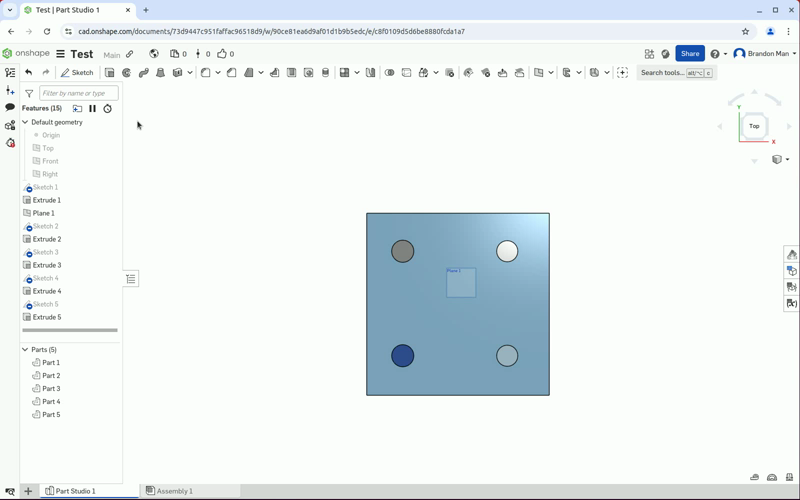
key(shift+h)
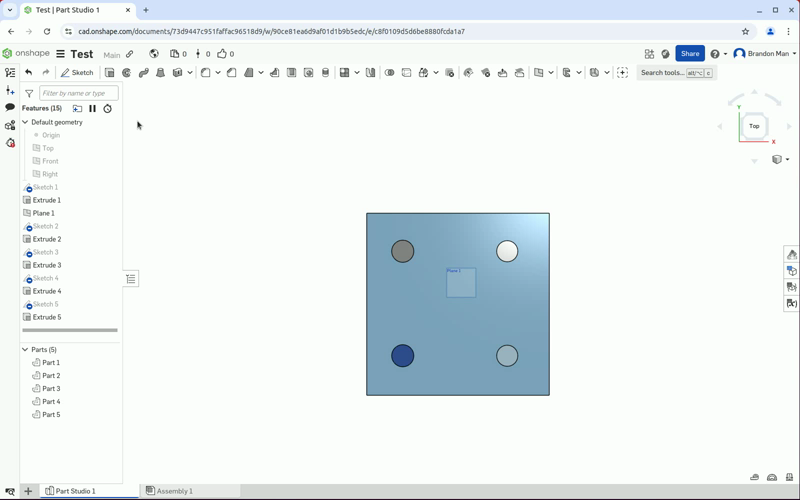
key(shift+h)
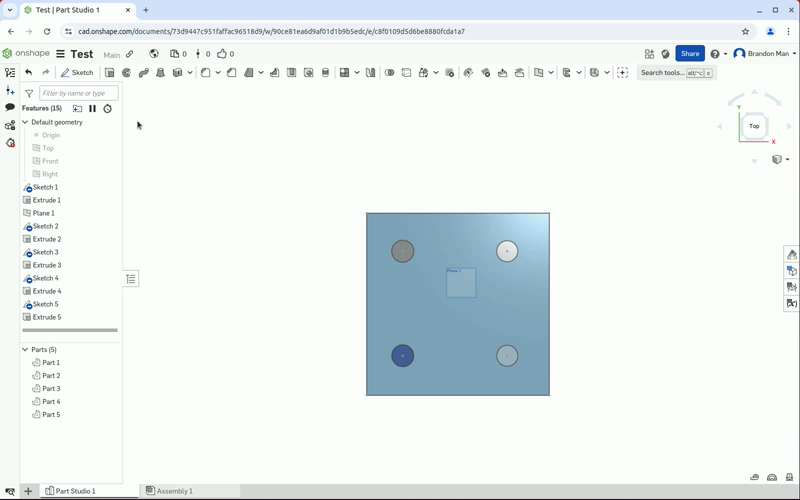
key(shift+7)
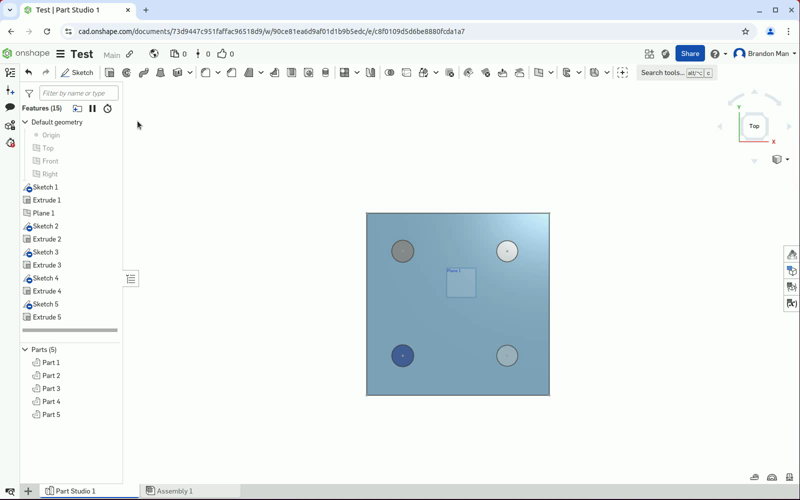
key(up, 3)
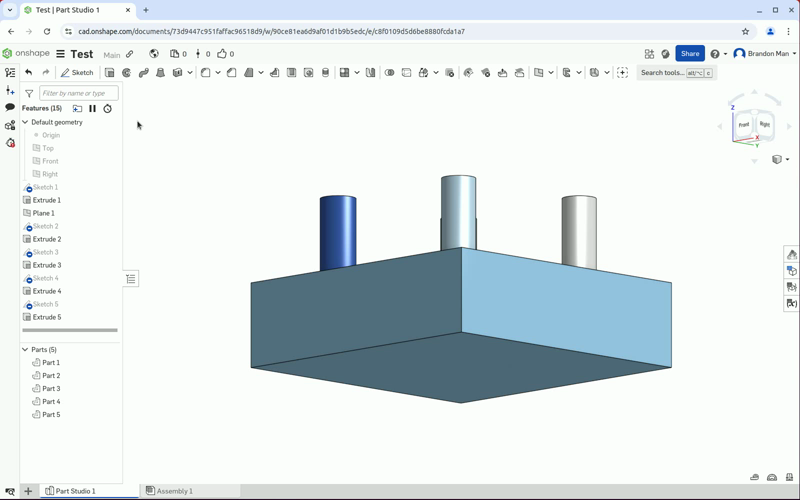
key(left, 3)
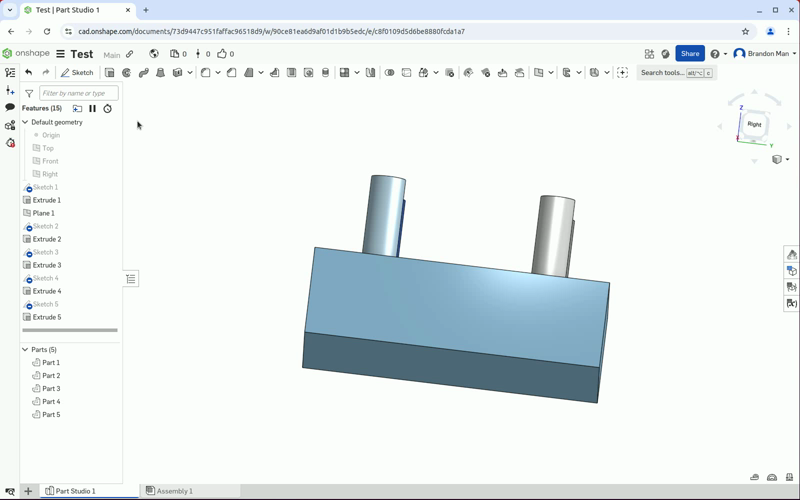
key(right, 3)
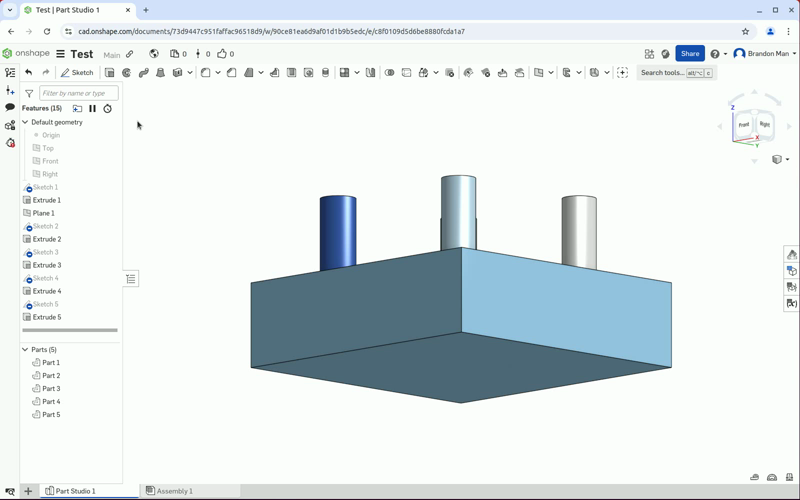
key(down, 3)
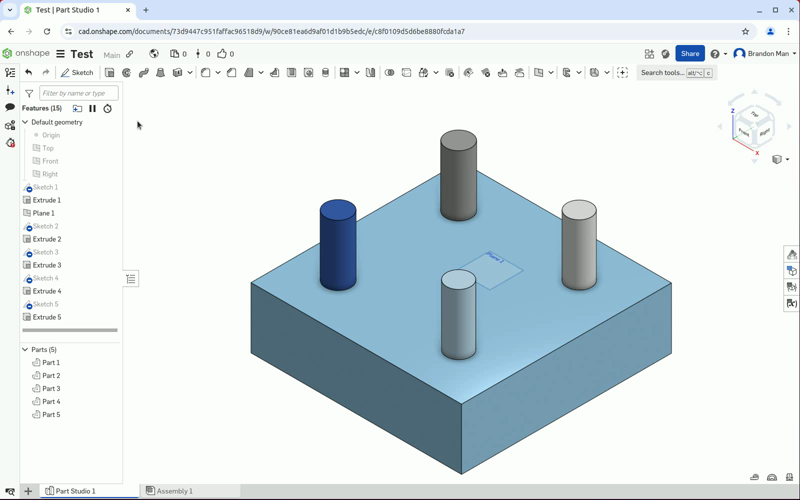
mouse_move(73, 189)
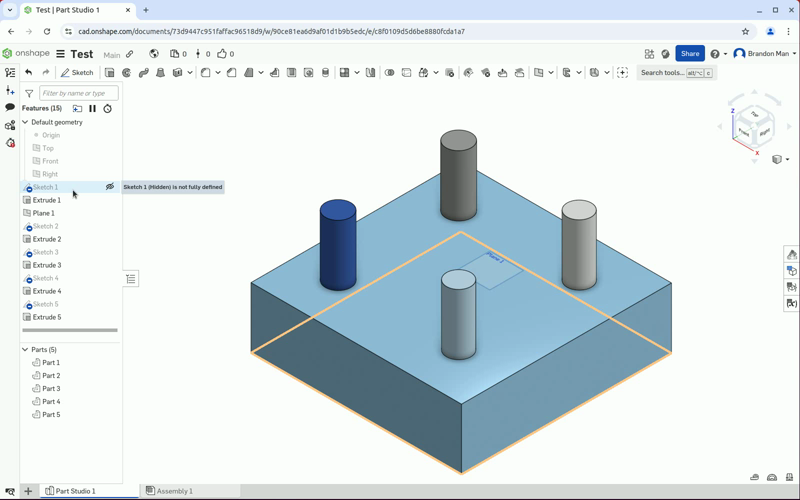
click(73, 189)